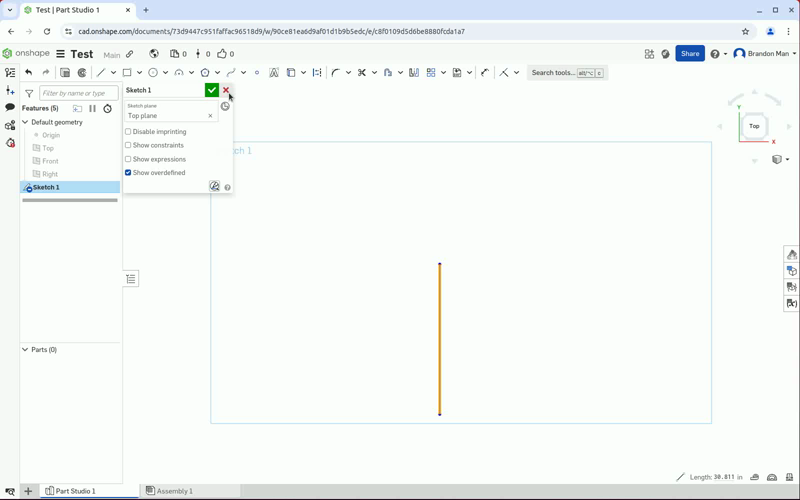
key(shift+h)
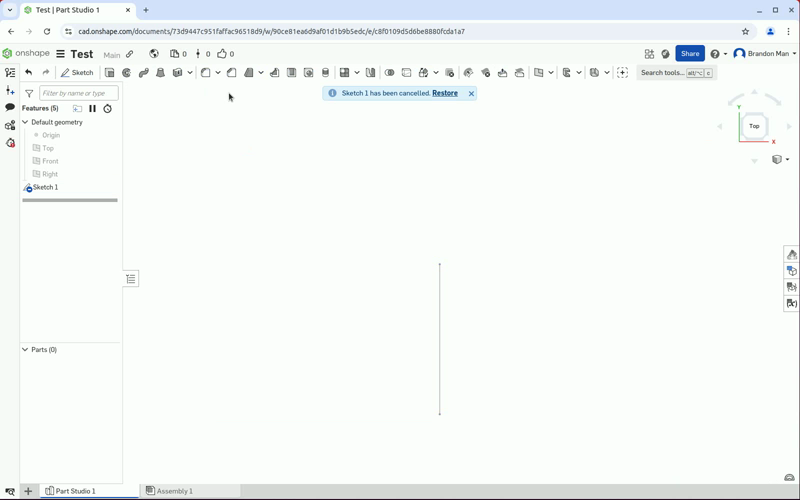
key(shift+s)
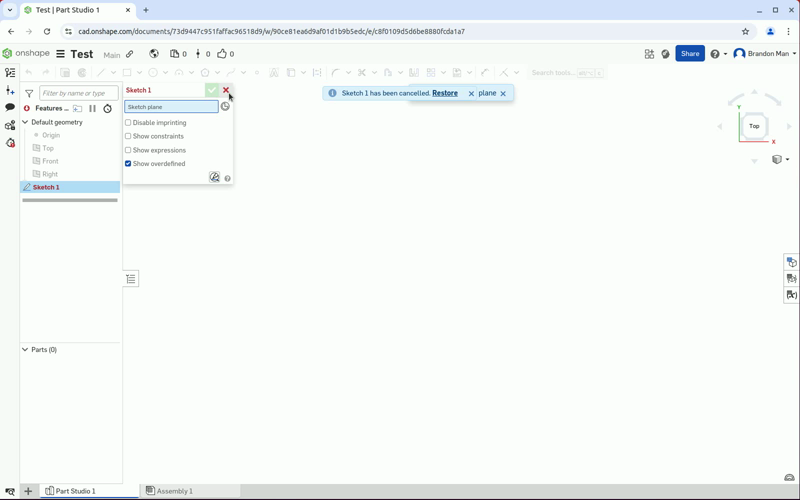
mouse_move(73, 150)
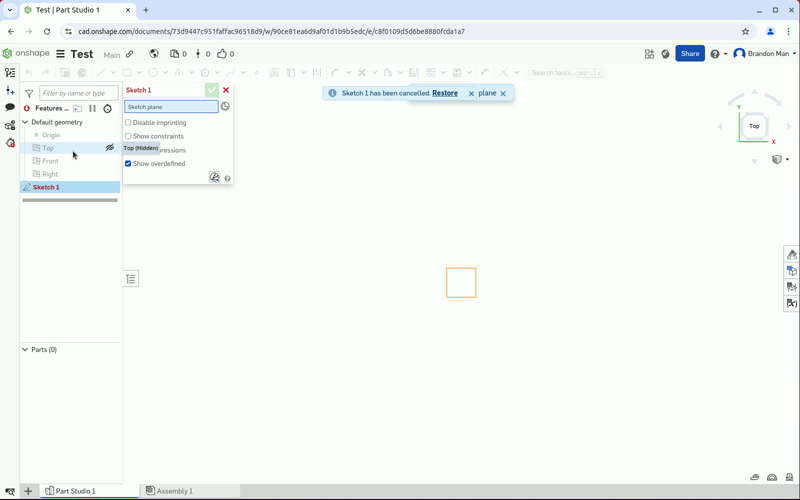
click(73, 150)
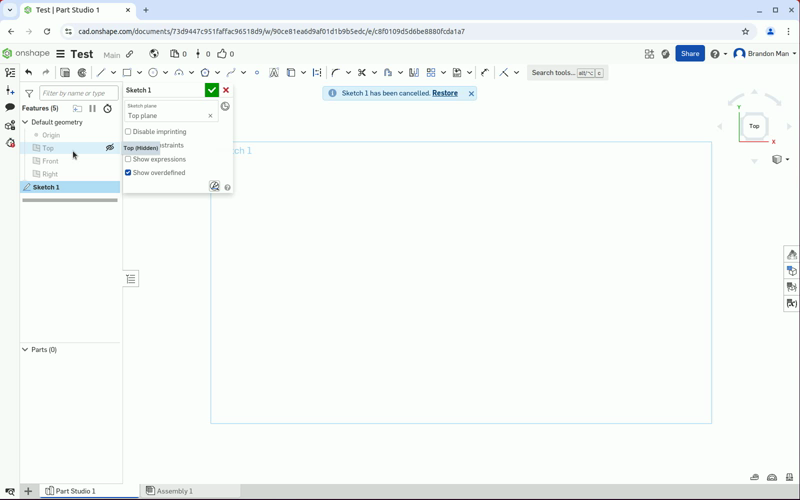
mouse_move(73, 352)
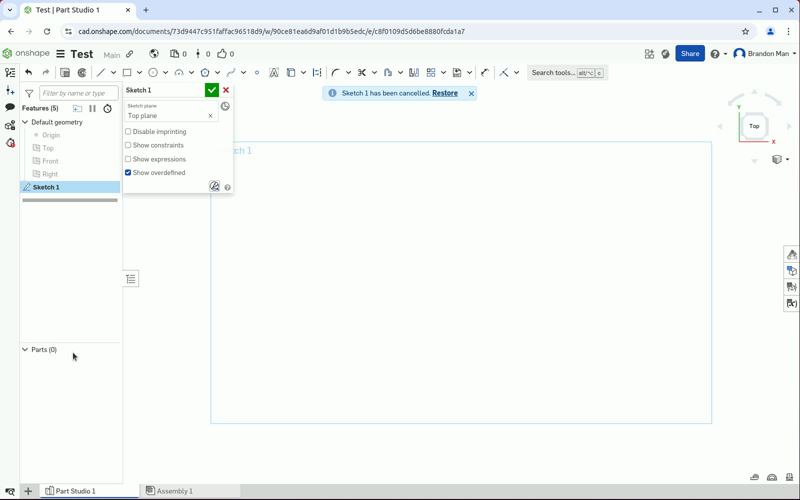
key(y)
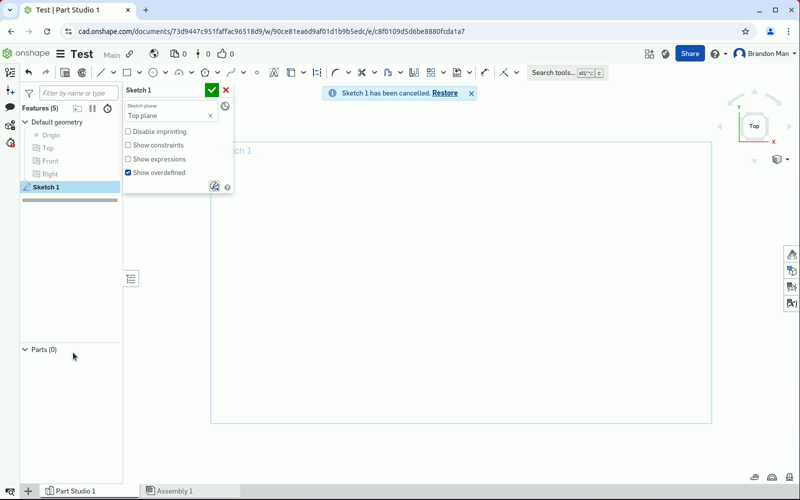
key(l)
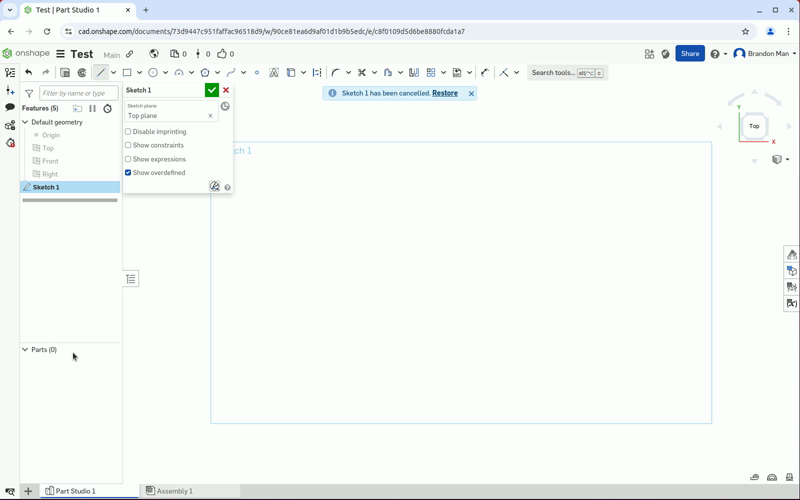
key_down(shift)
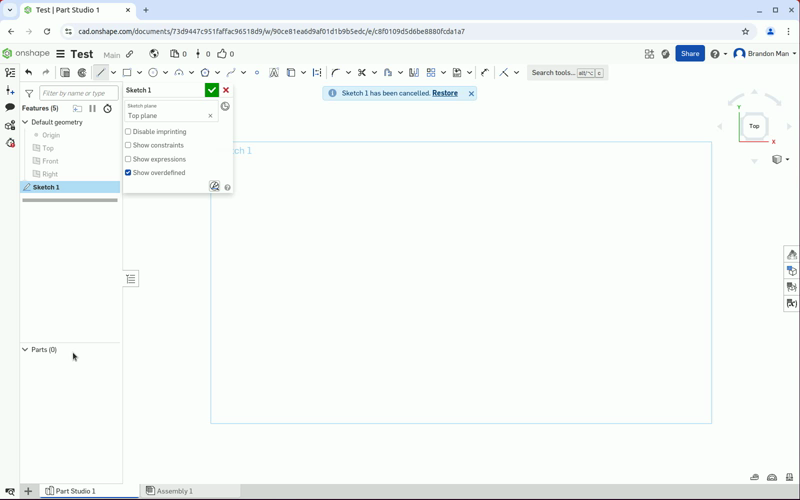
mouse_move(420, 284)
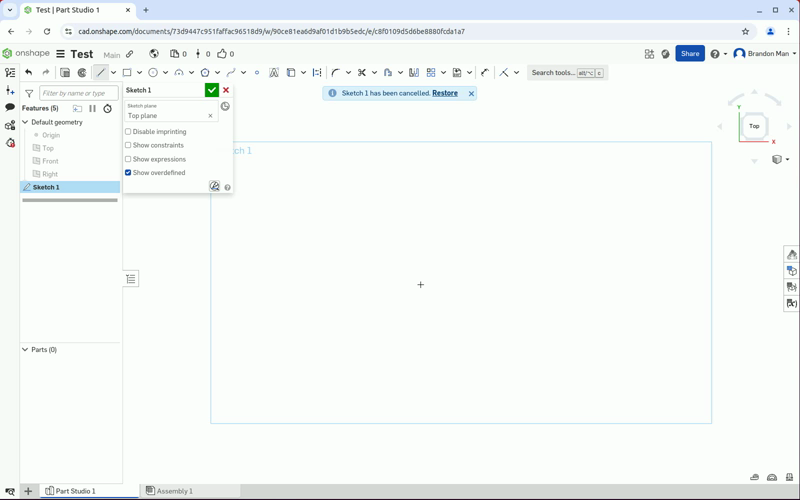
click(420, 284)
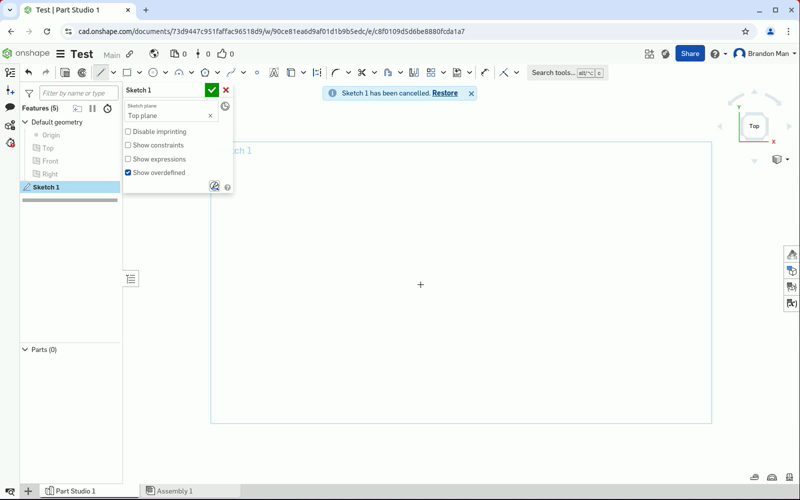
key_up(shift)
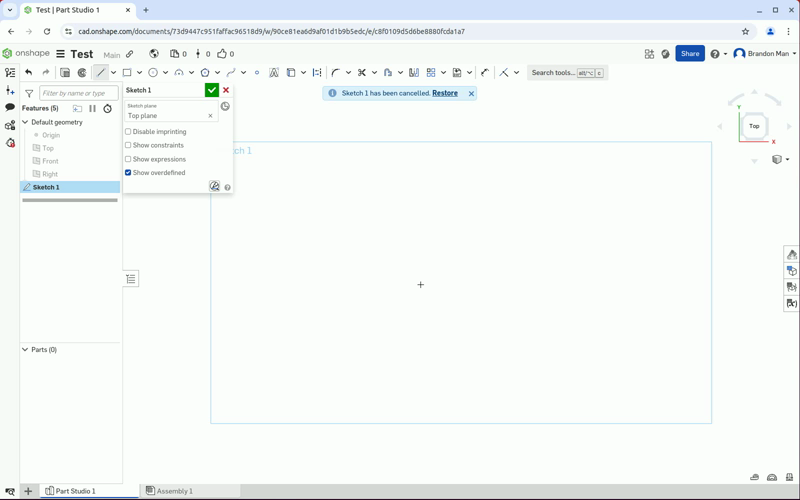
key_down(shift)
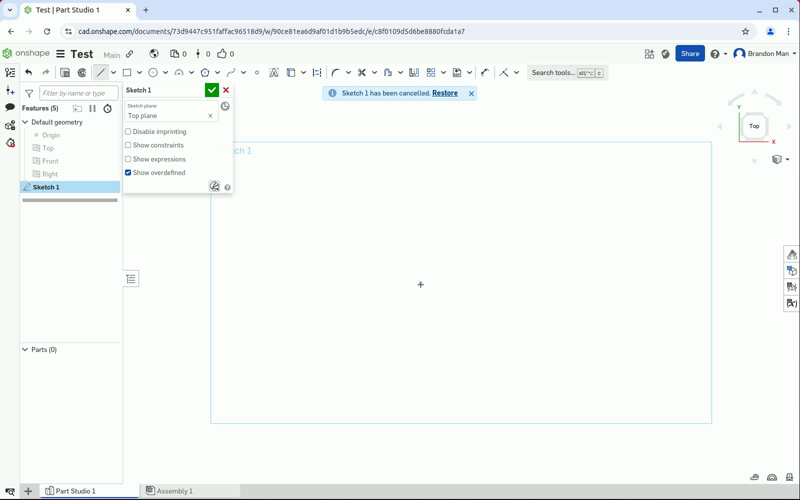
mouse_move(450, 284)
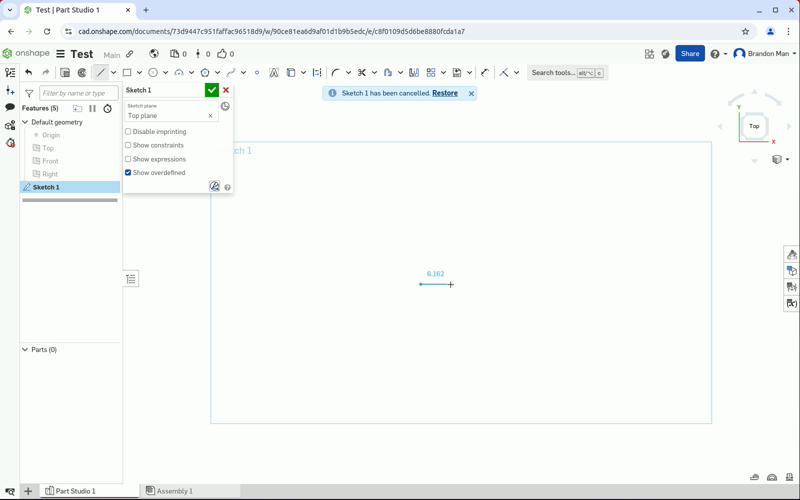
mouse_move(462, 284)
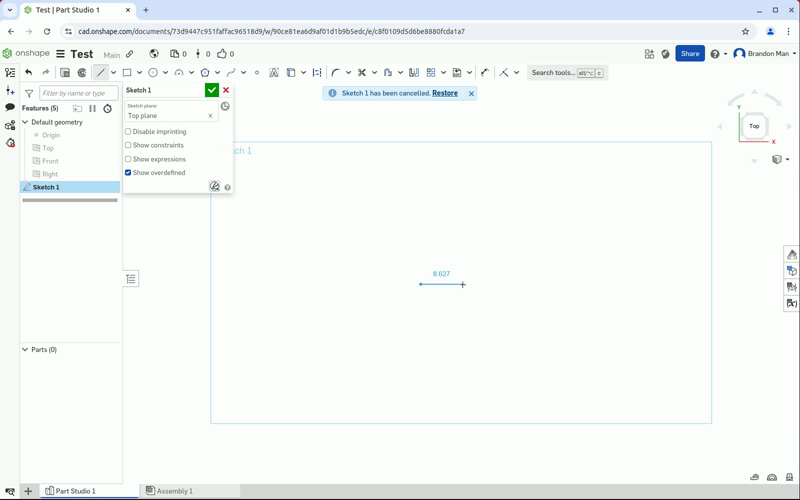
click(462, 284)
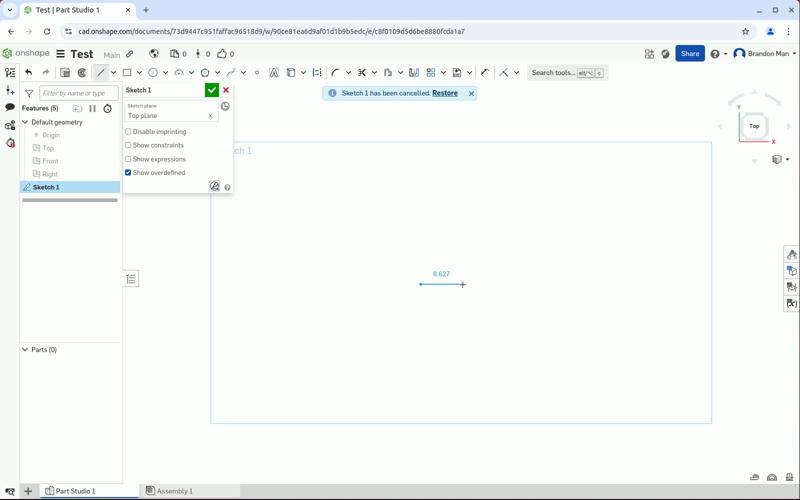
key_up(shift)
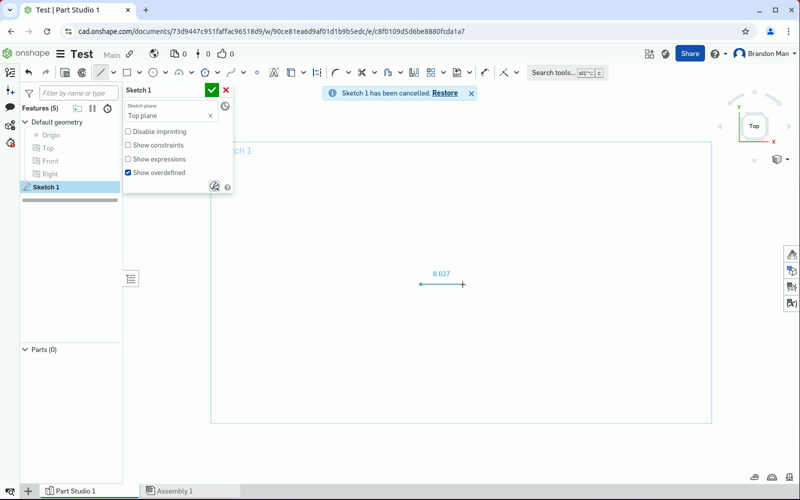
key_down(shift)
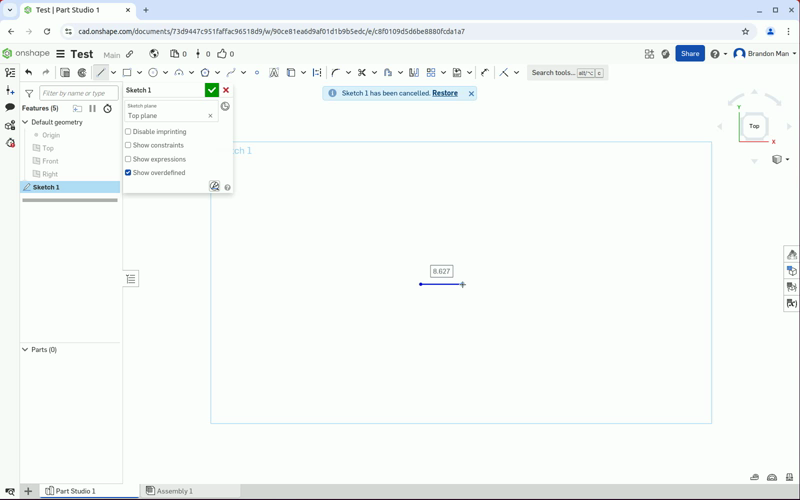
mouse_move(462, 195)
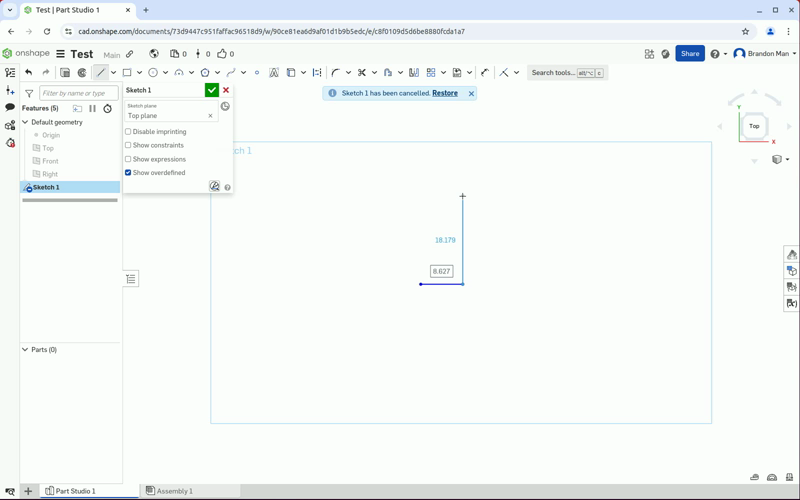
click(462, 195)
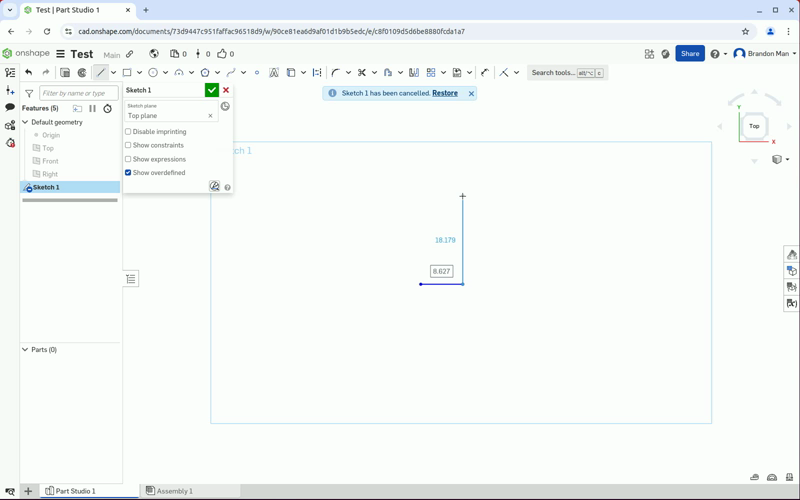
key_up(shift)
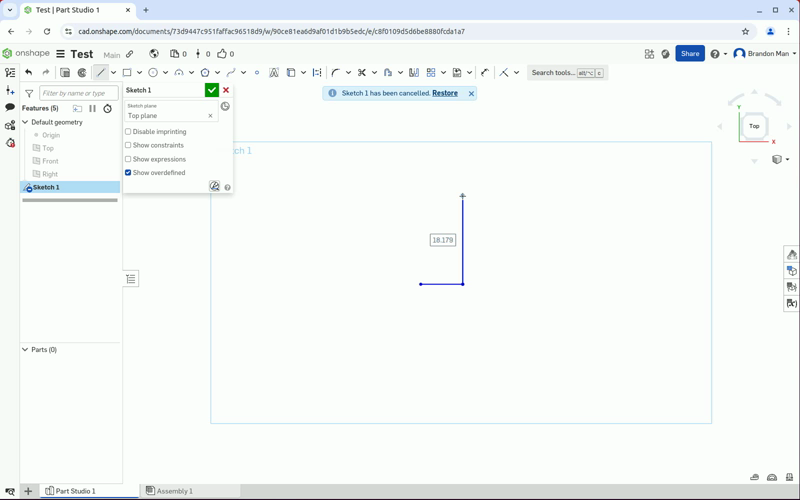
key_down(shift)
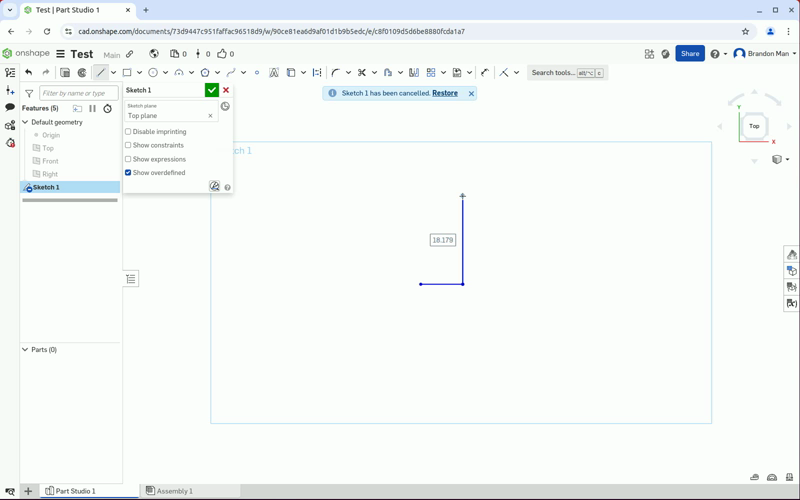
mouse_move(431, 252)
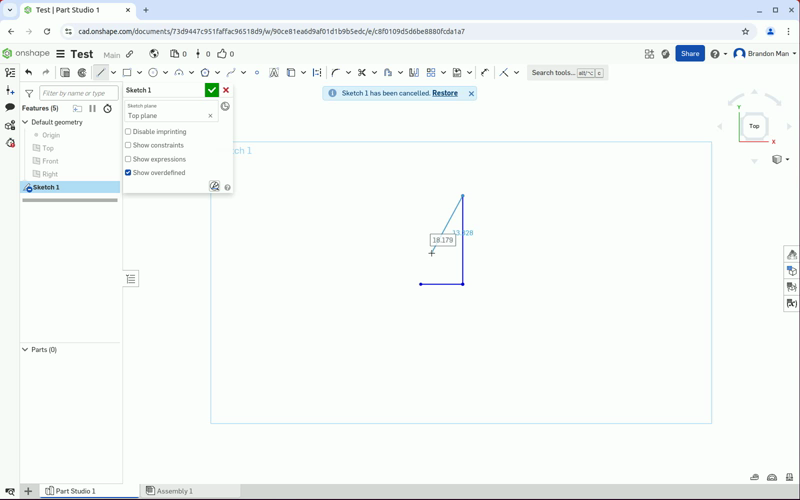
click(431, 252)
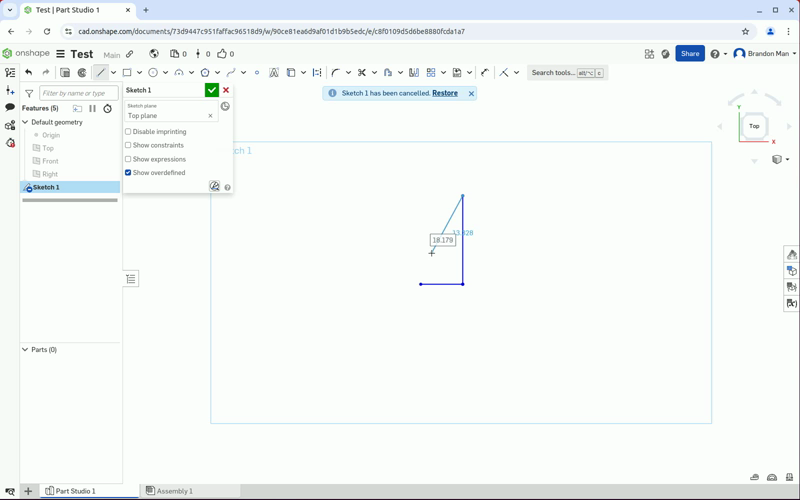
key_up(shift)
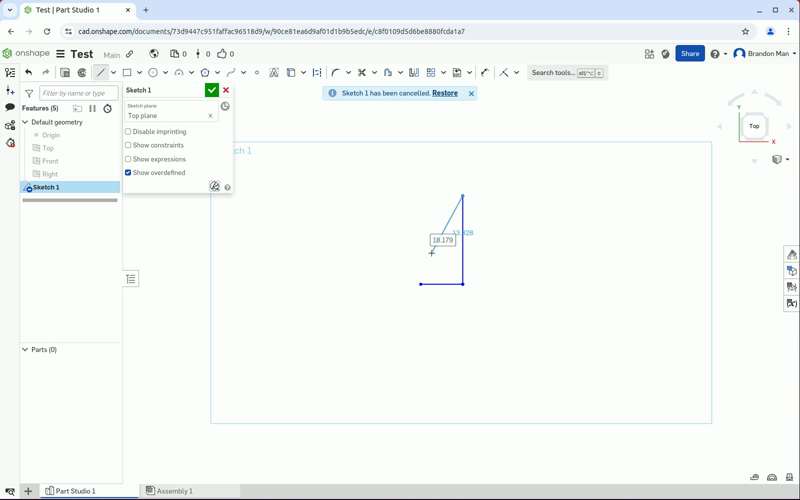
key_down(shift)
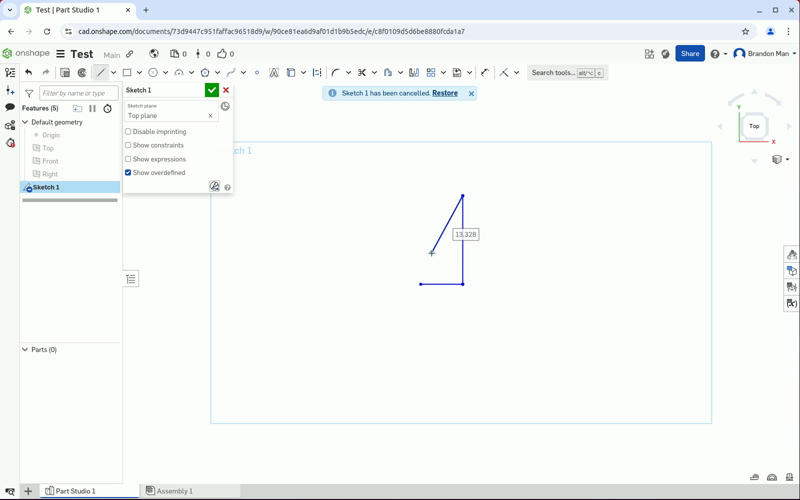
mouse_move(461, 252)
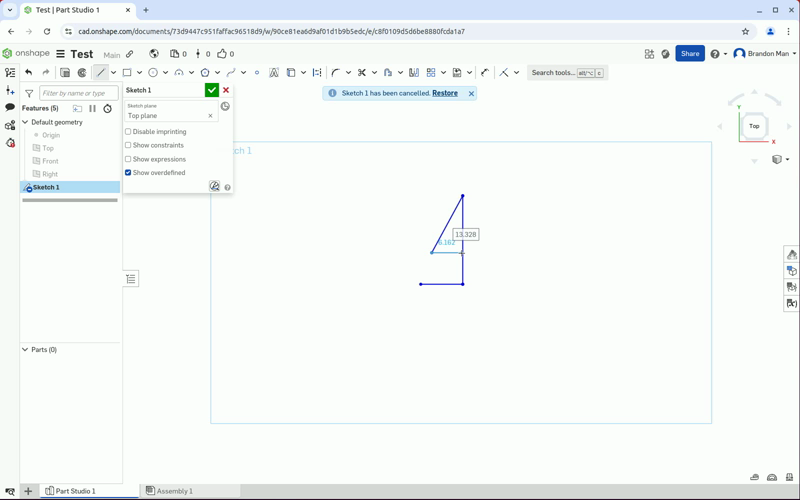
mouse_move(421, 246)
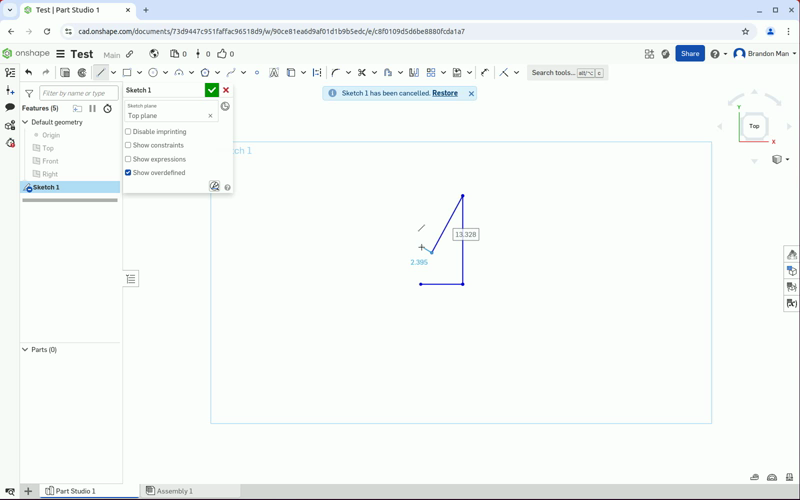
click(421, 246)
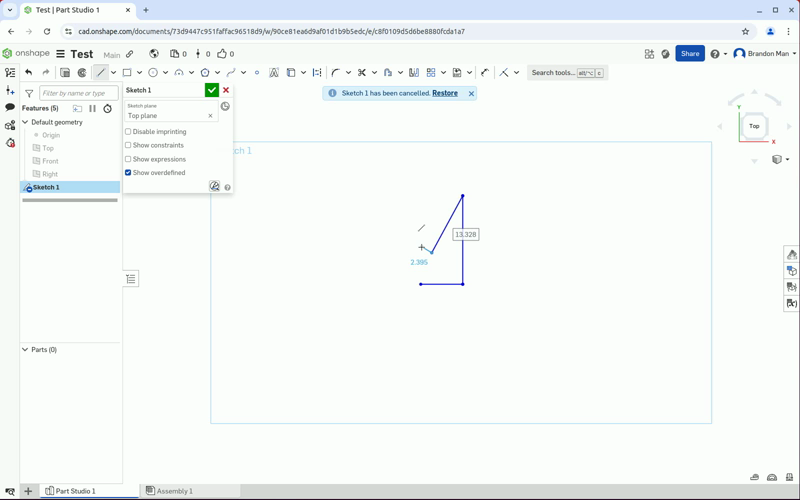
key_up(shift)
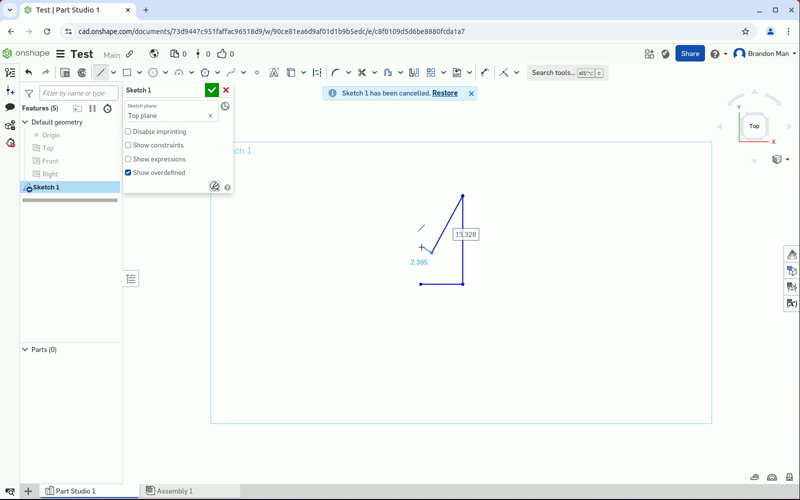
key_down(shift)
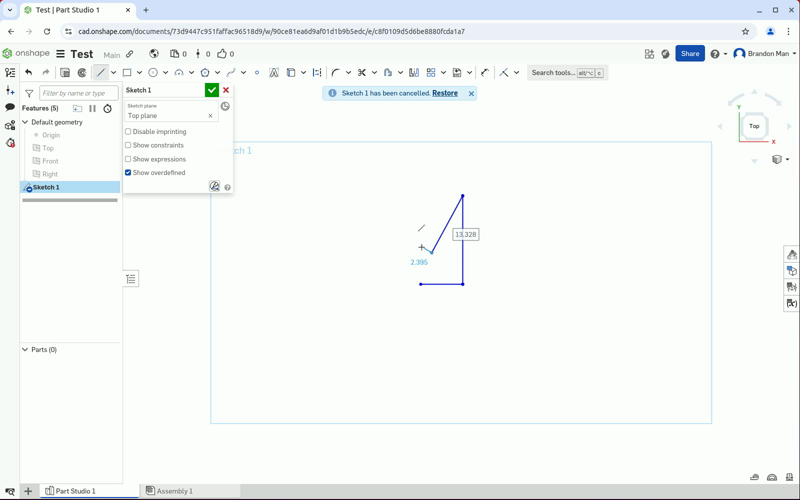
mouse_move(451, 246)
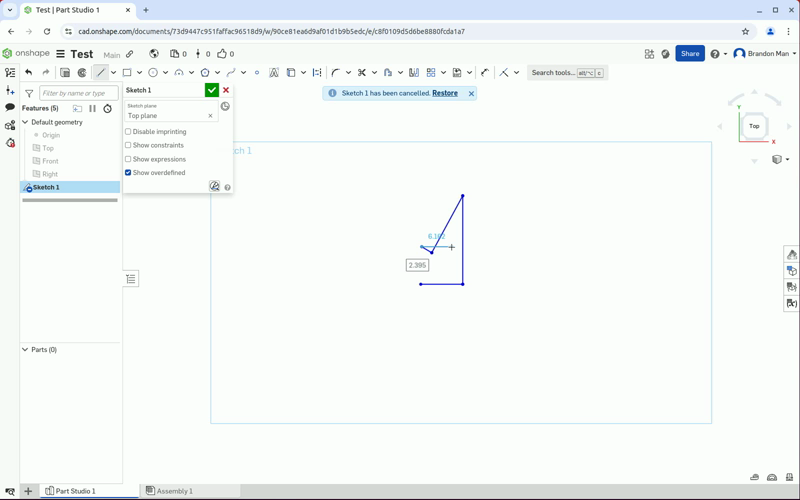
mouse_move(420, 247)
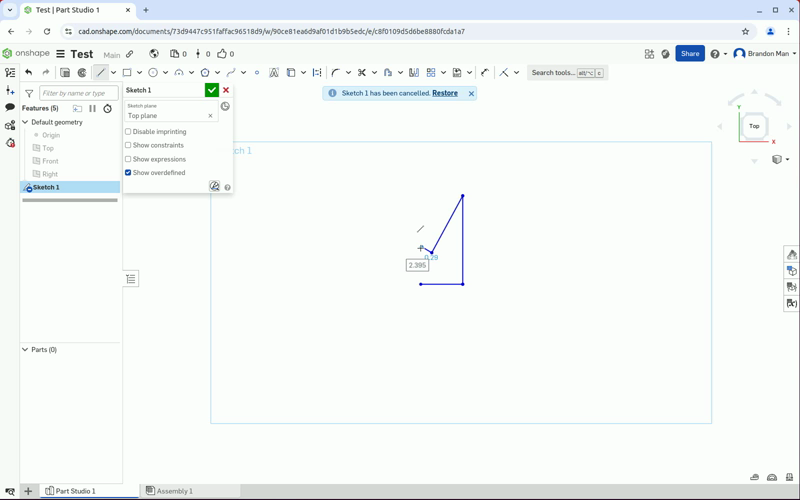
scroll(6)
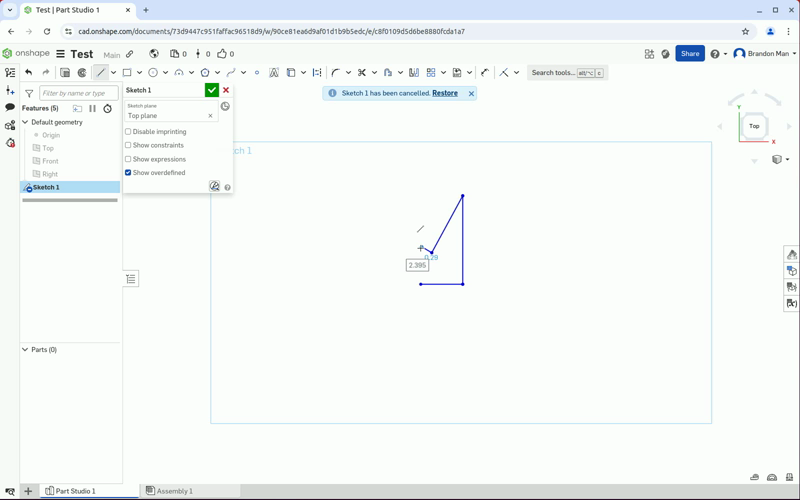
scroll(6)
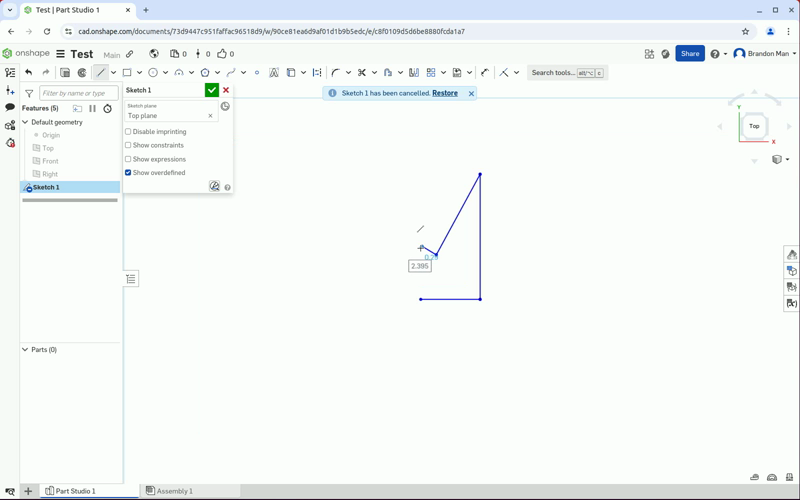
scroll(6)
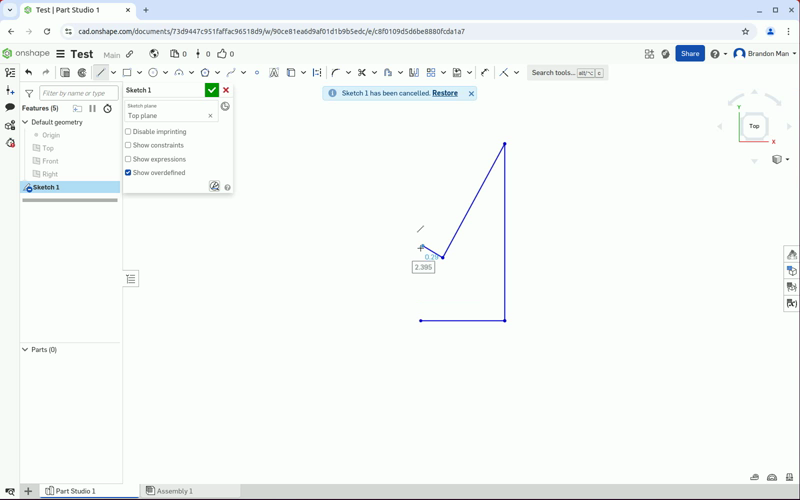
scroll(6)
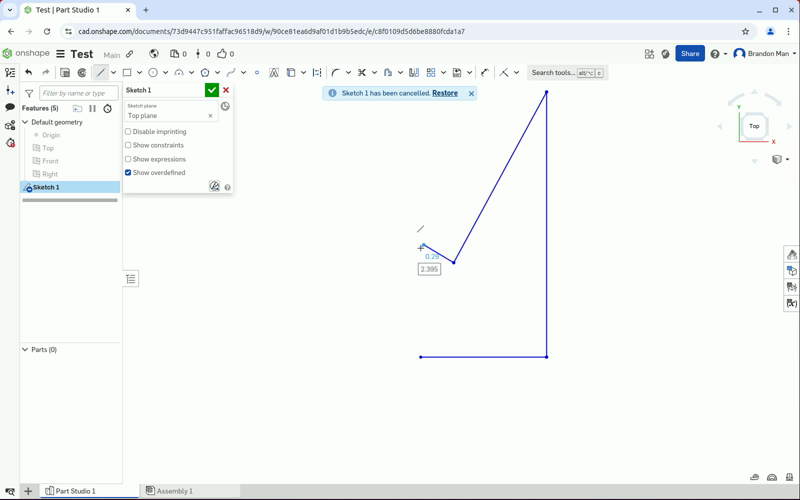
scroll(6)
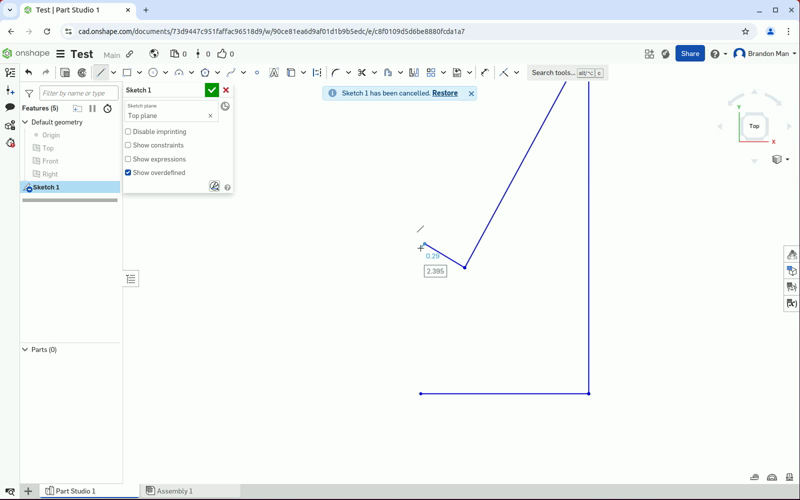
scroll(6)
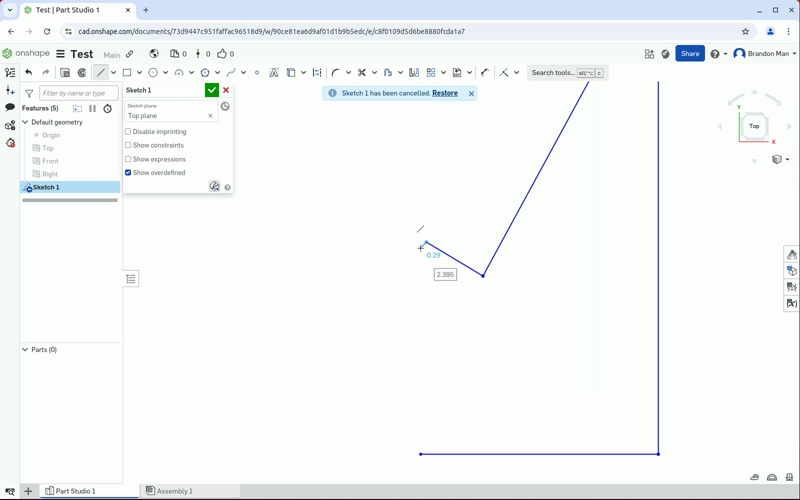
scroll(6)
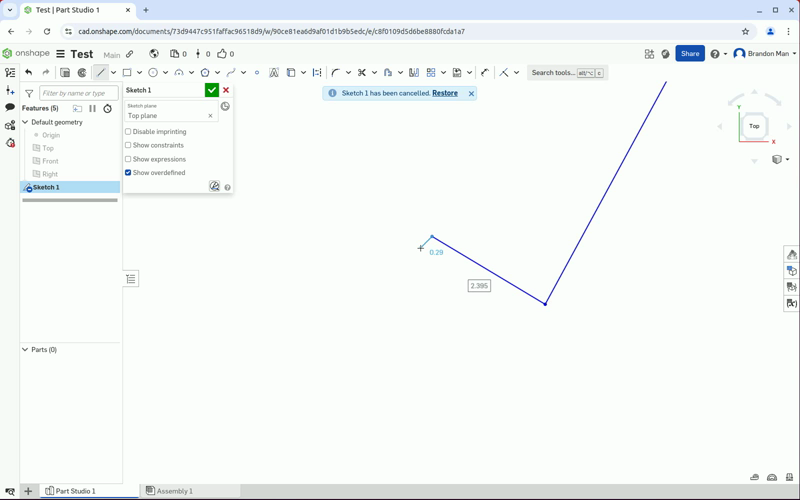
click(420, 247)
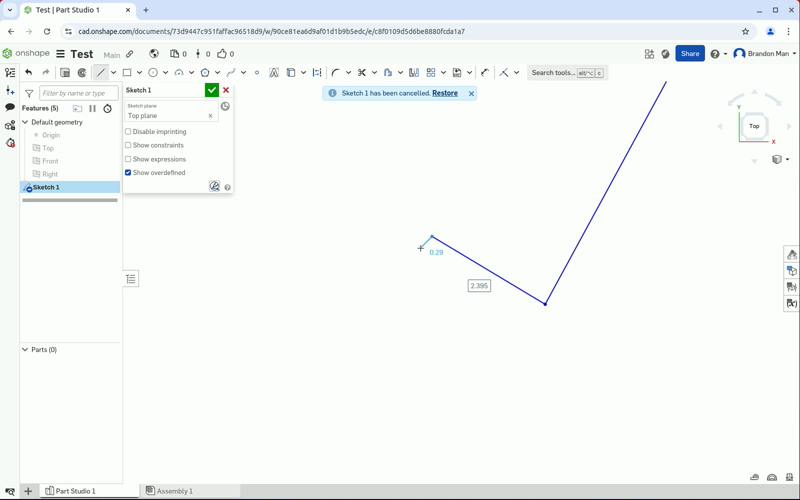
scroll(-6)
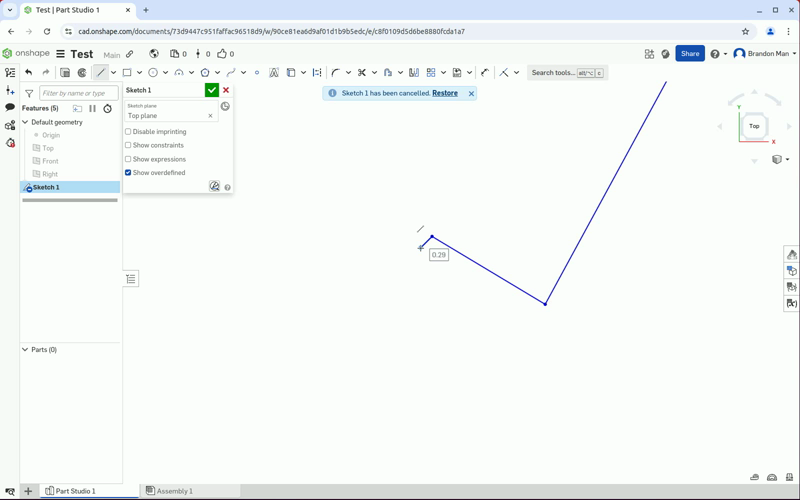
scroll(-6)
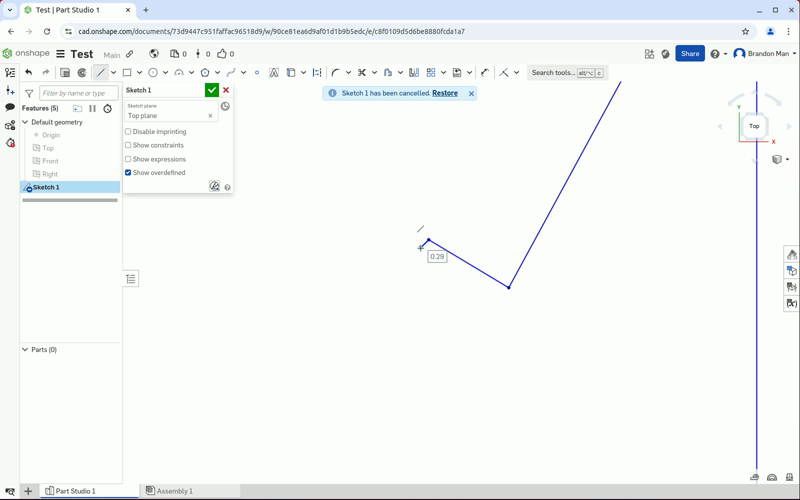
scroll(-6)
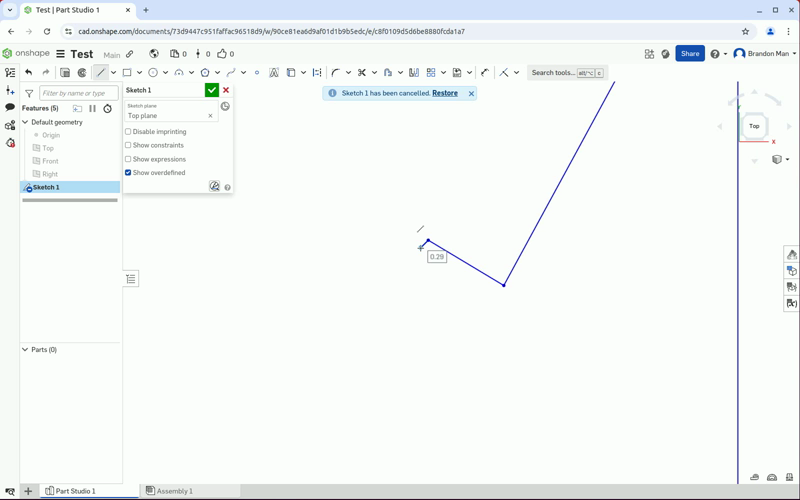
scroll(-6)
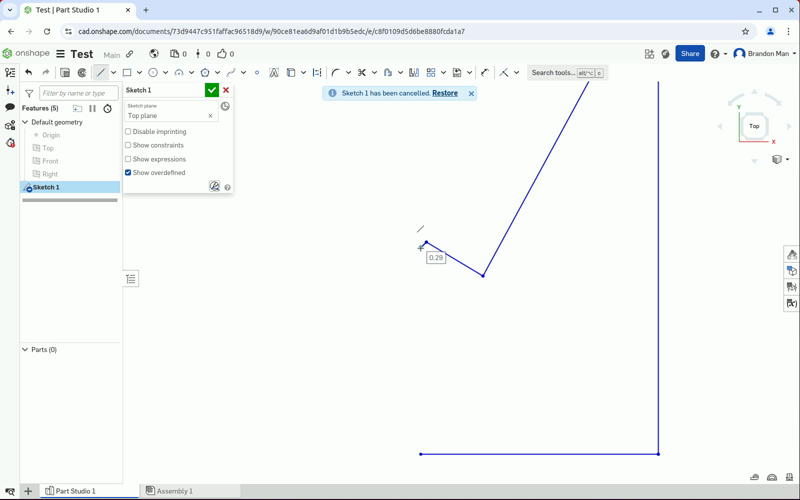
scroll(-6)
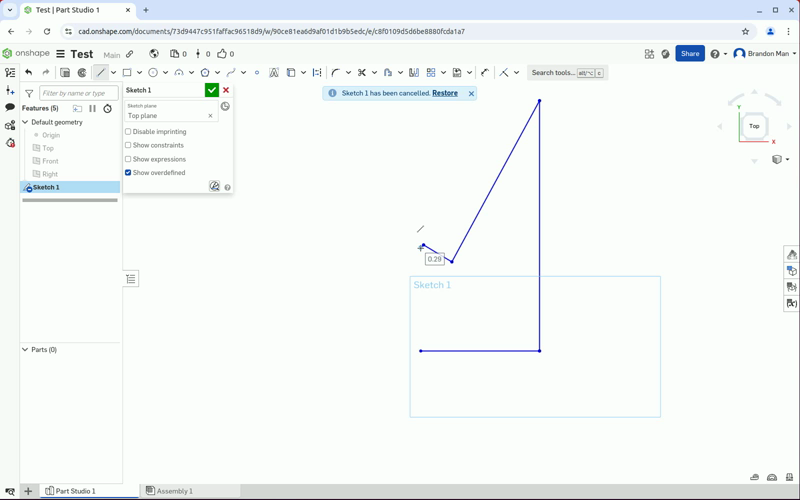
scroll(-6)
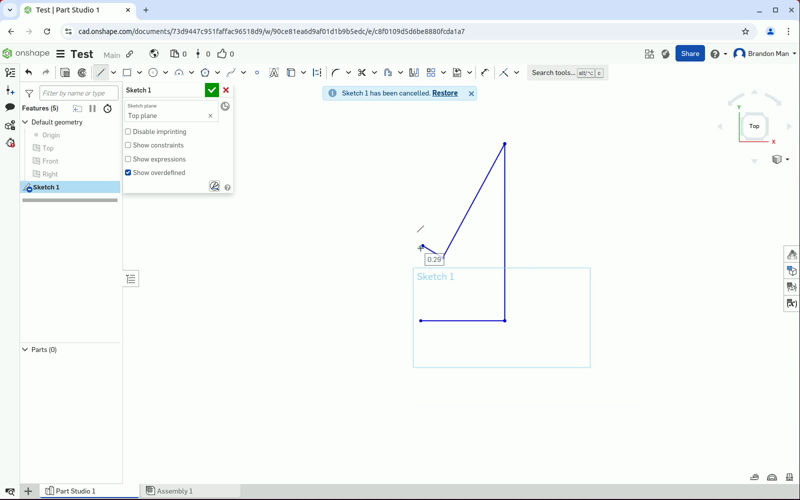
scroll(-6)
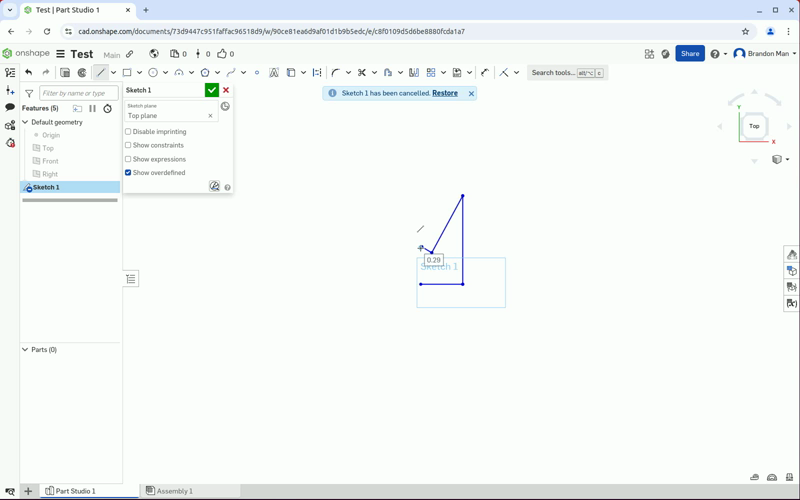
key_up(shift)
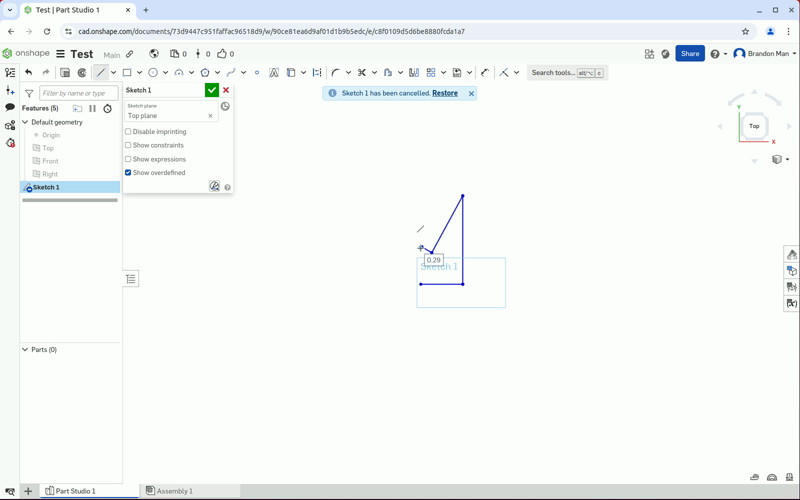
key_down(shift)
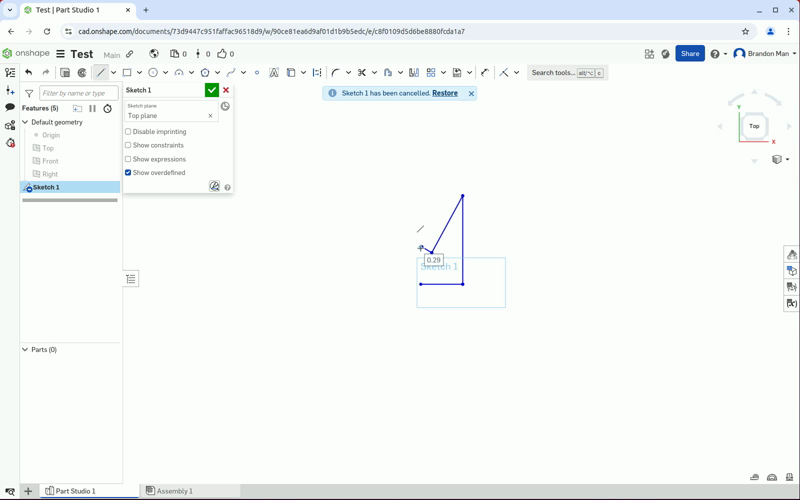
mouse_move(450, 247)
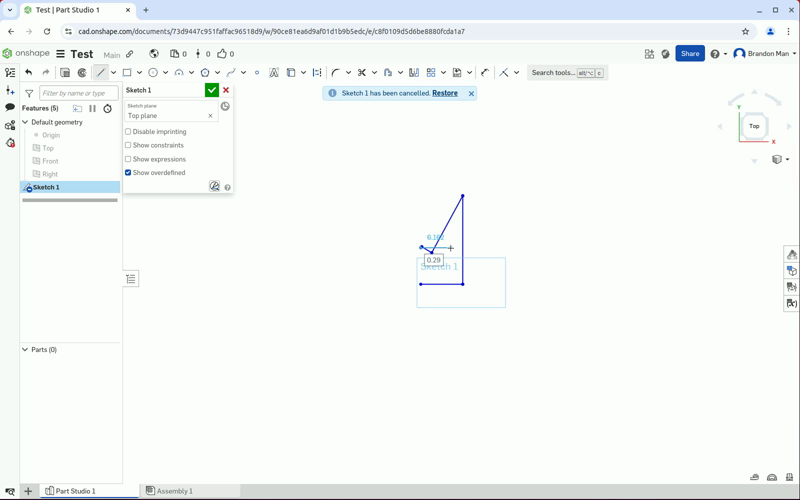
mouse_move(432, 254)
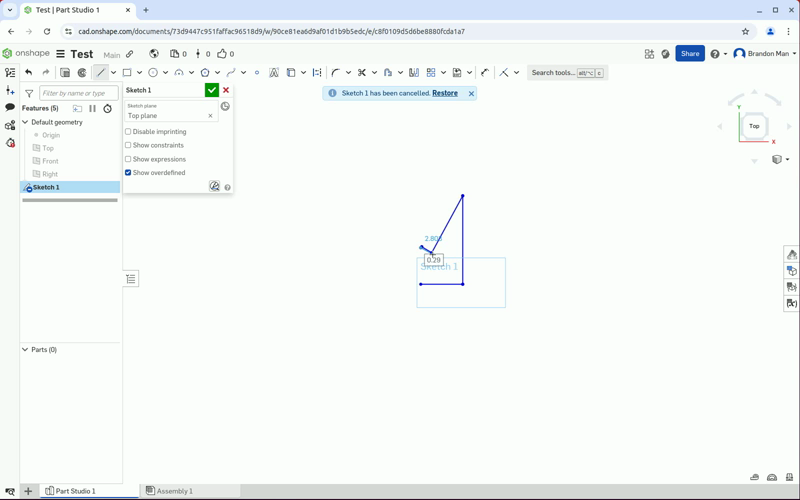
scroll(6)
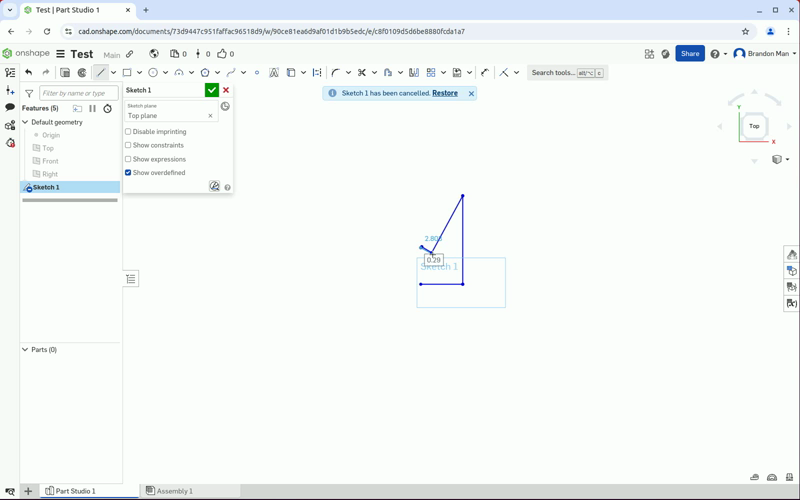
scroll(6)
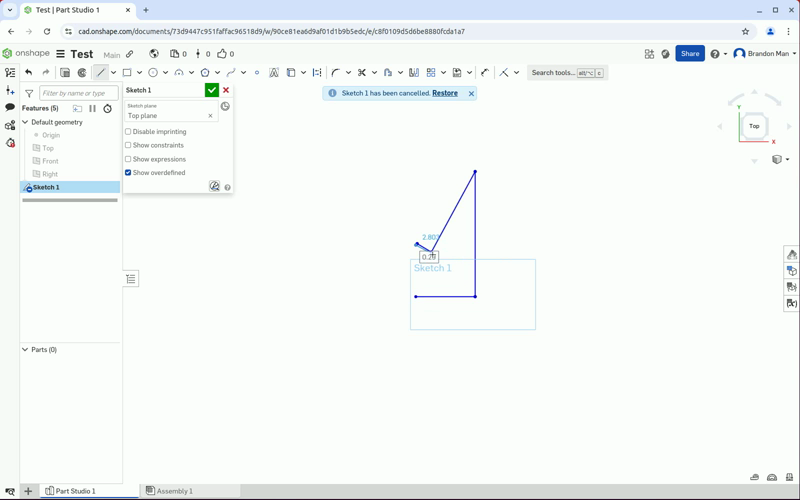
scroll(6)
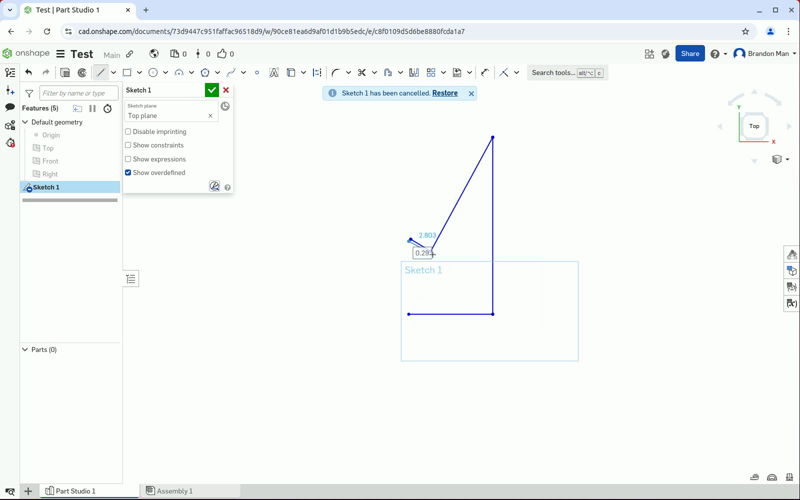
scroll(6)
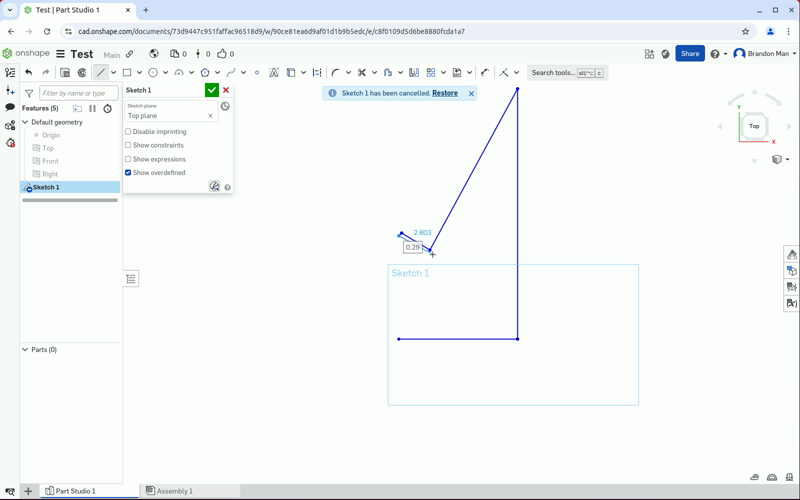
scroll(6)
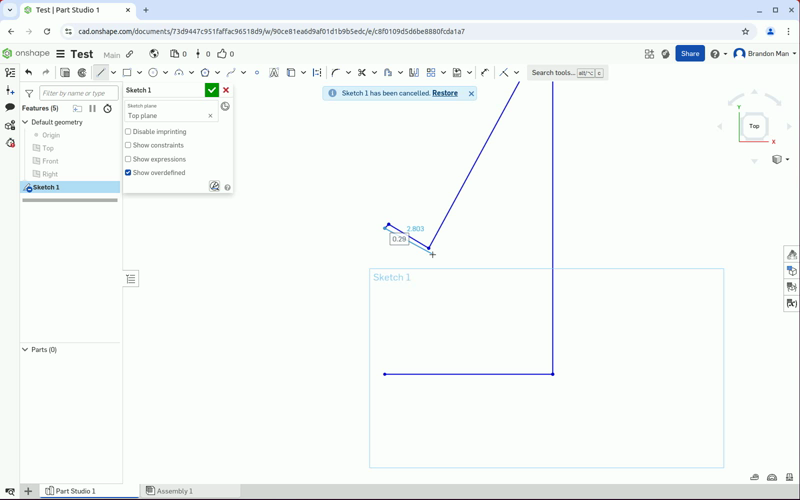
scroll(6)
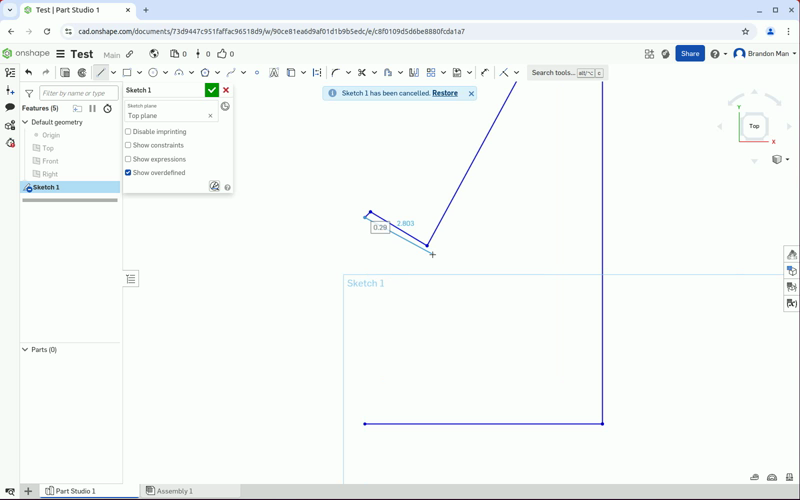
scroll(6)
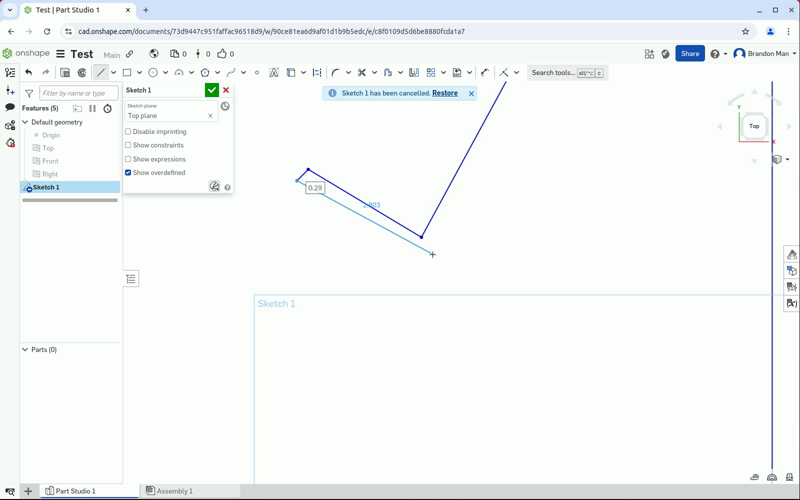
click(432, 254)
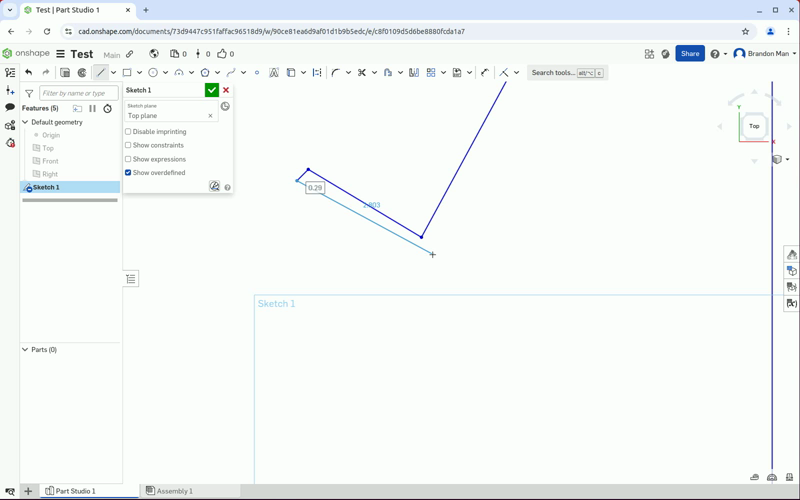
scroll(-6)
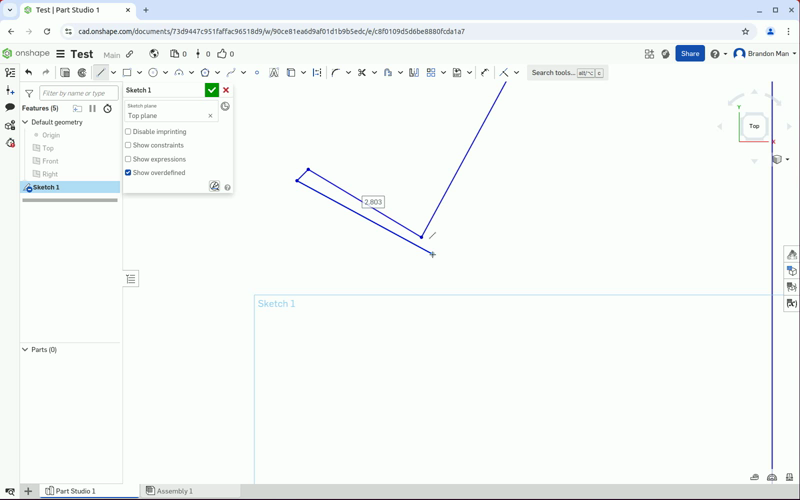
scroll(-6)
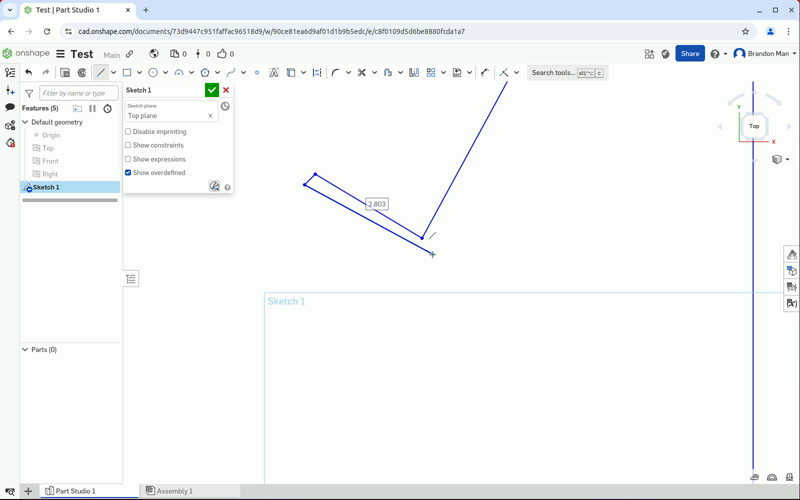
scroll(-6)
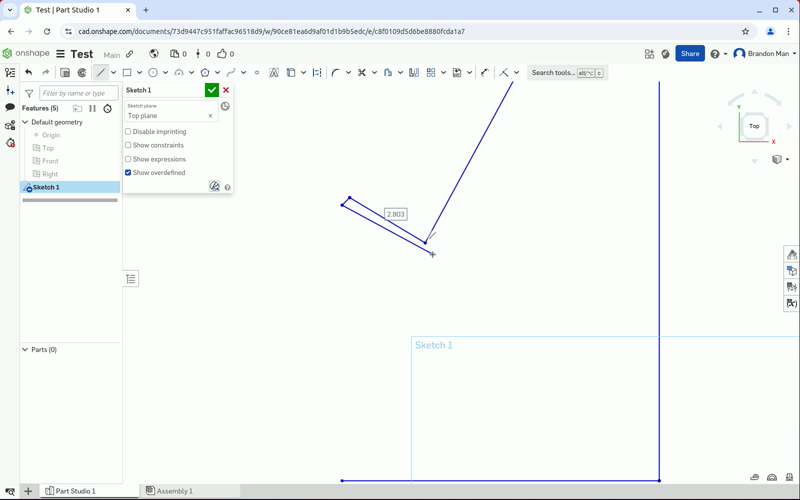
scroll(-6)
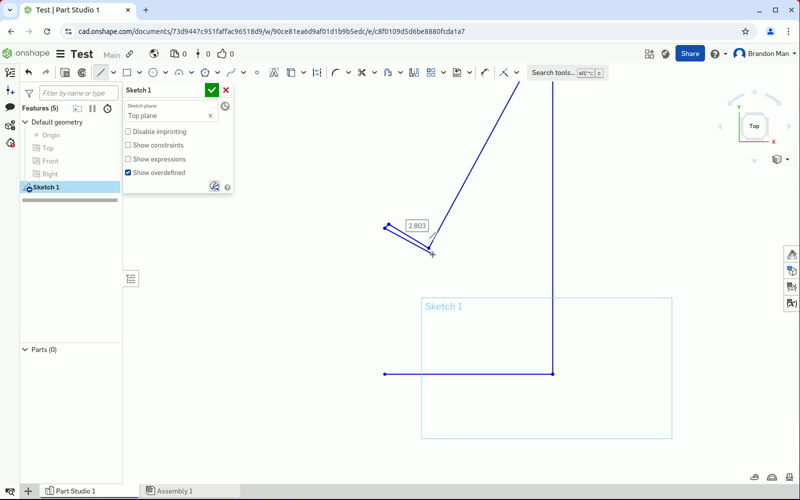
scroll(-6)
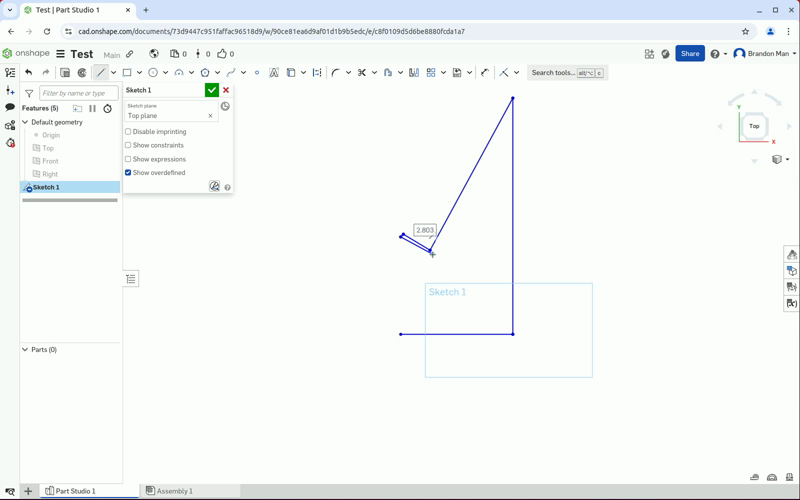
scroll(-6)
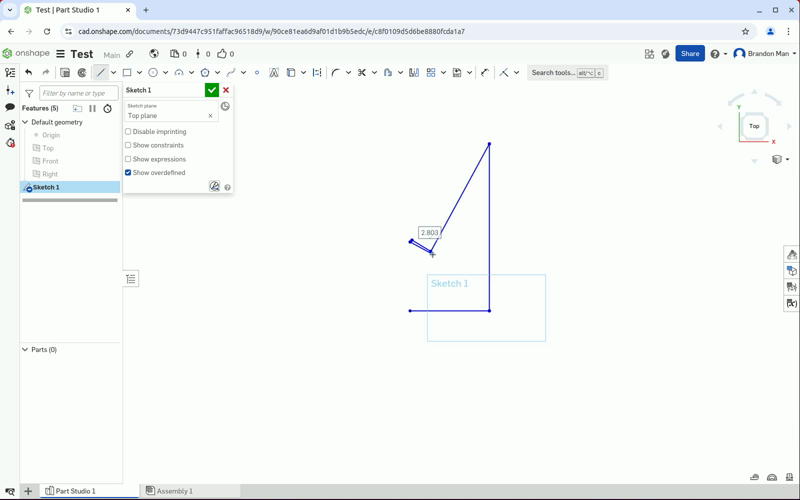
scroll(-6)
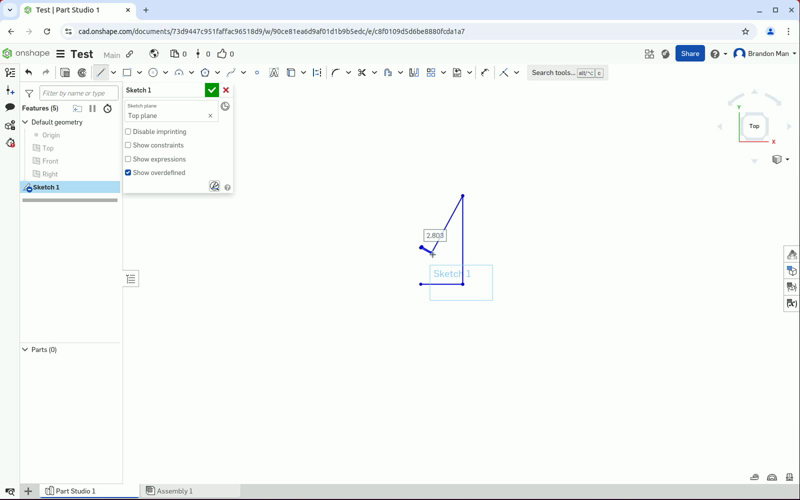
key_up(shift)
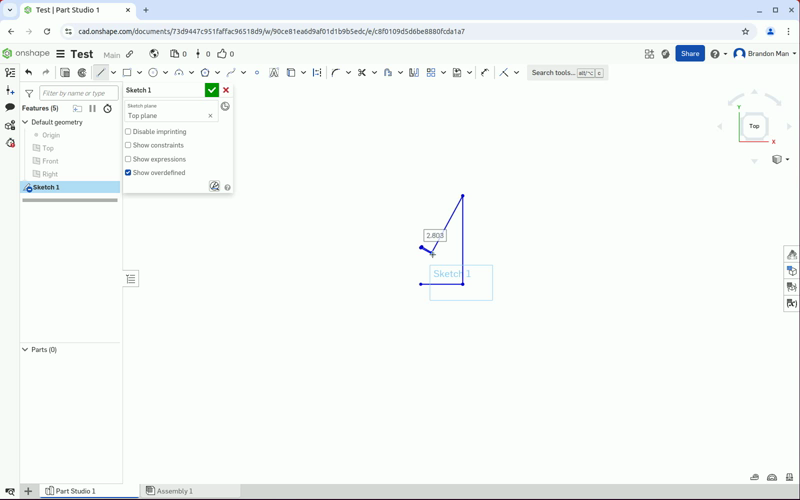
key_down(shift)
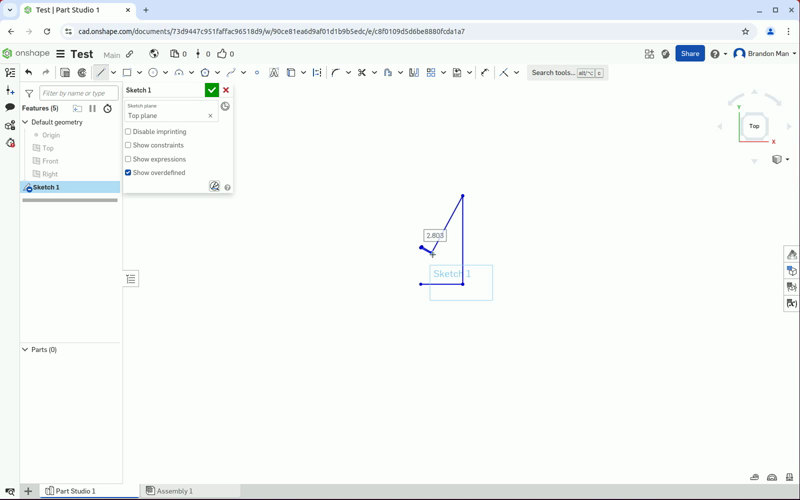
mouse_move(462, 254)
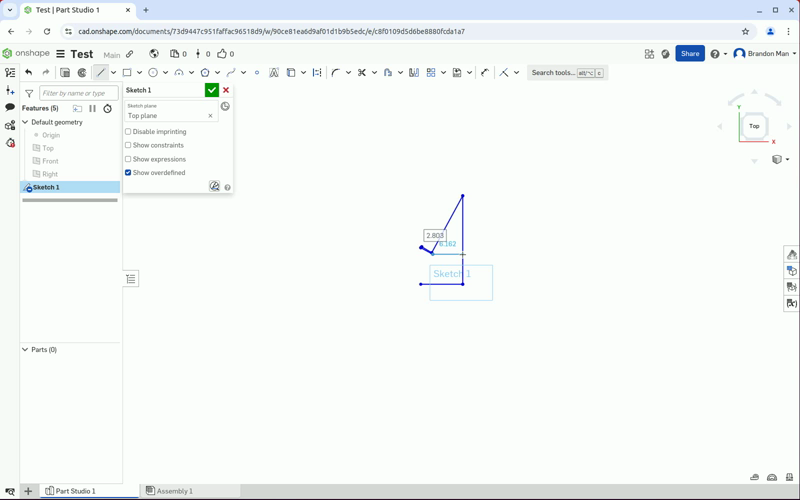
mouse_move(443, 234)
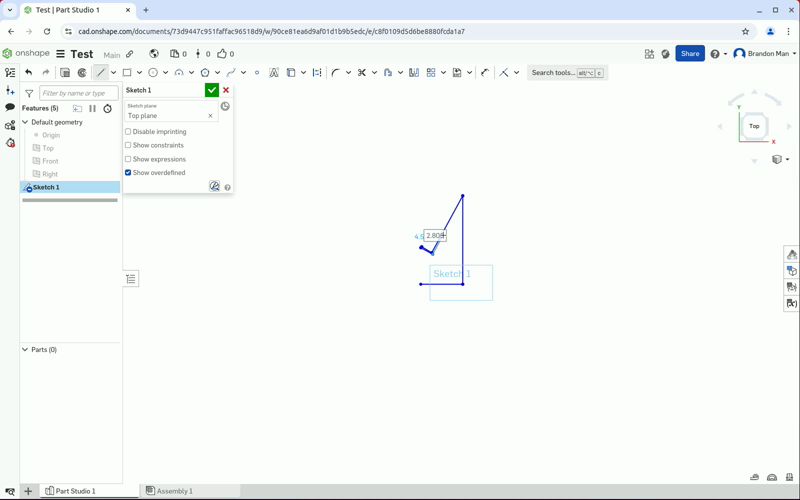
click(443, 234)
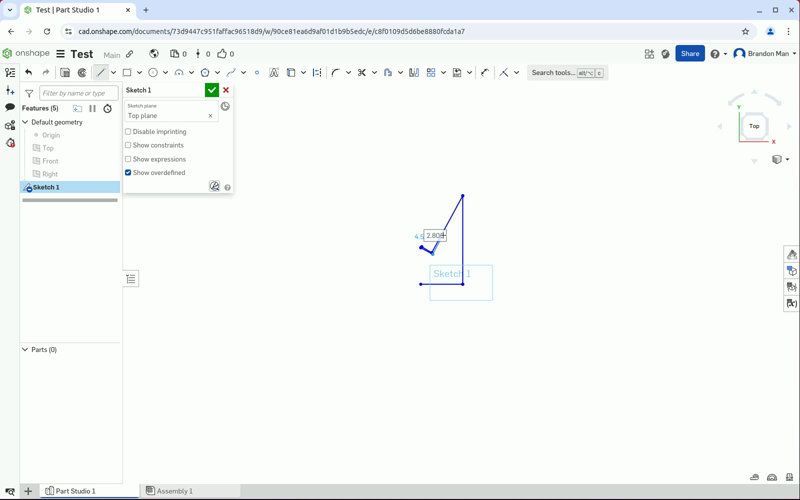
key_up(shift)
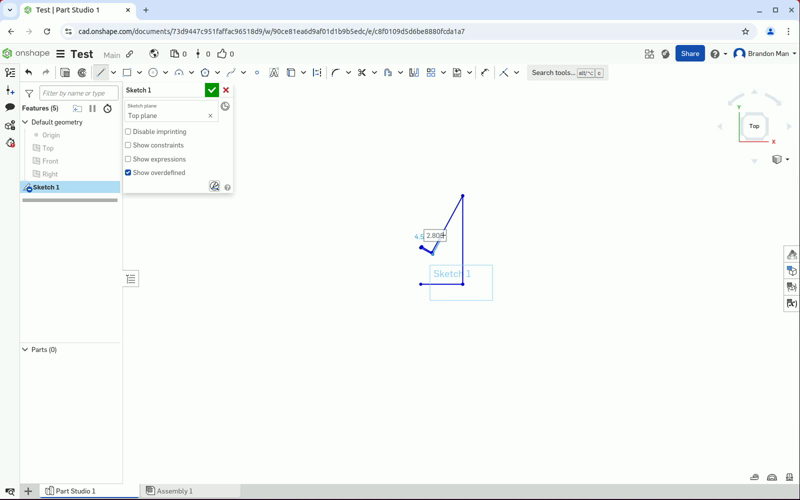
key_down(shift)
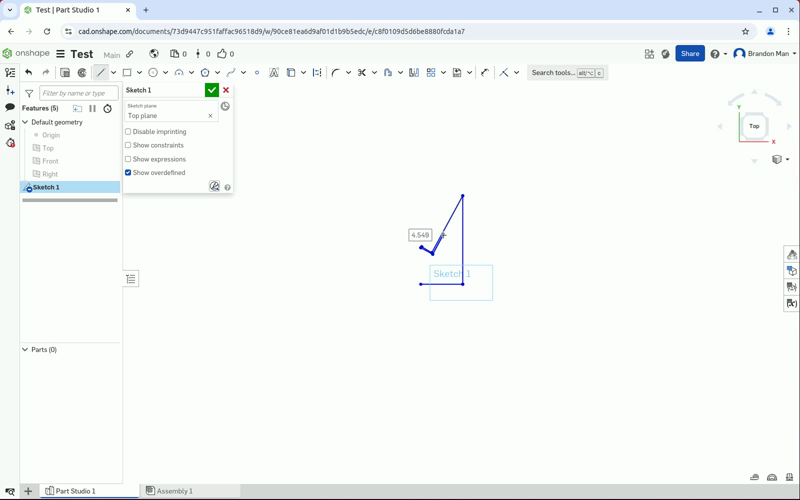
mouse_move(473, 234)
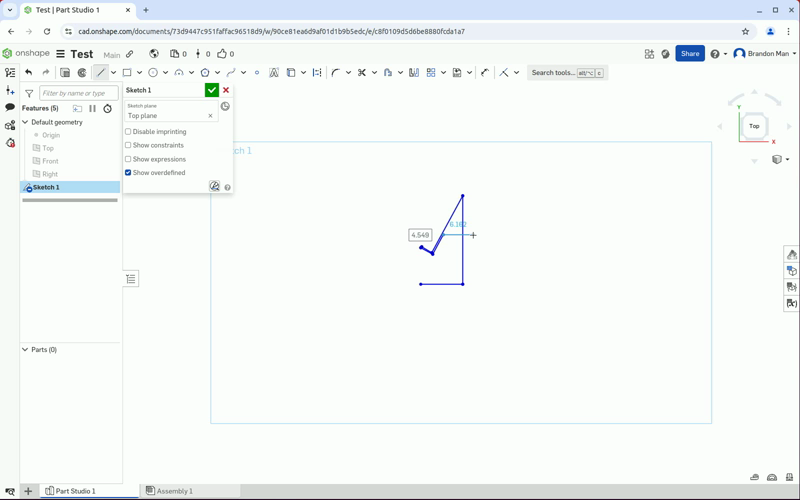
mouse_move(444, 233)
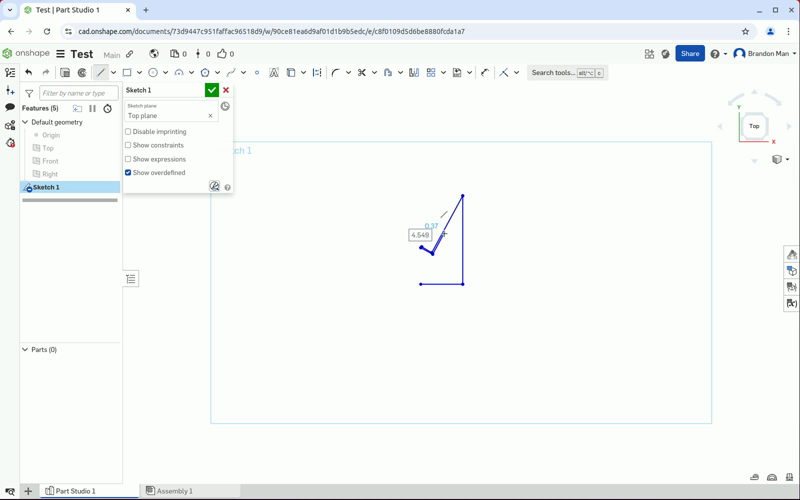
scroll(6)
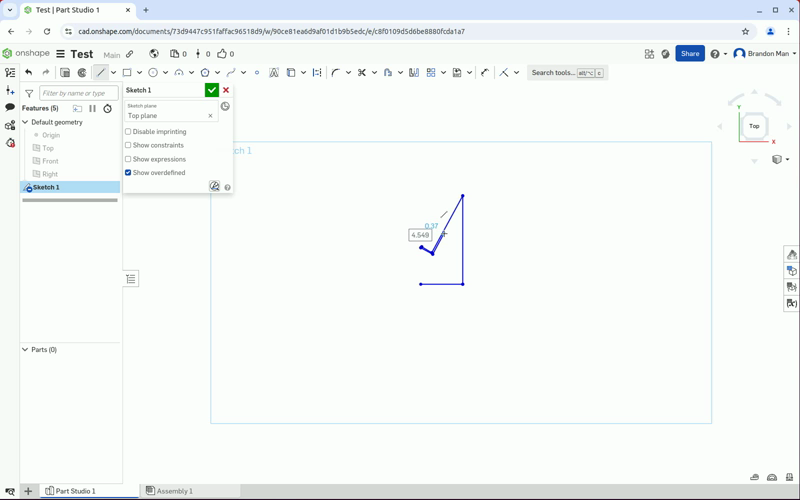
scroll(6)
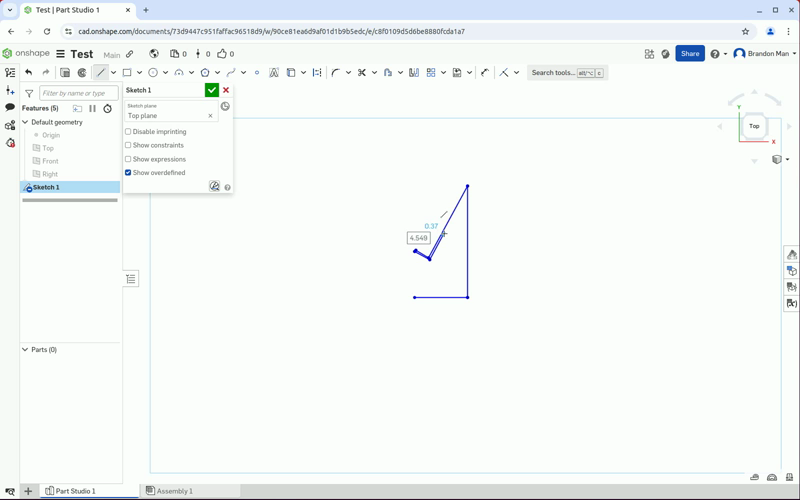
scroll(6)
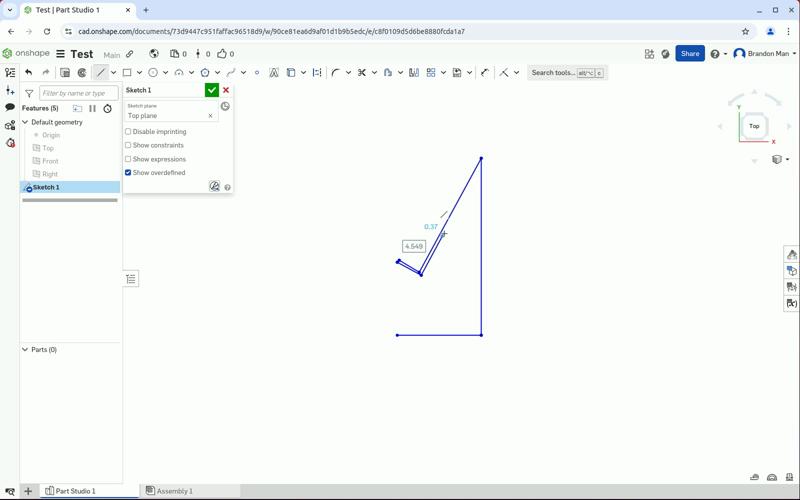
scroll(6)
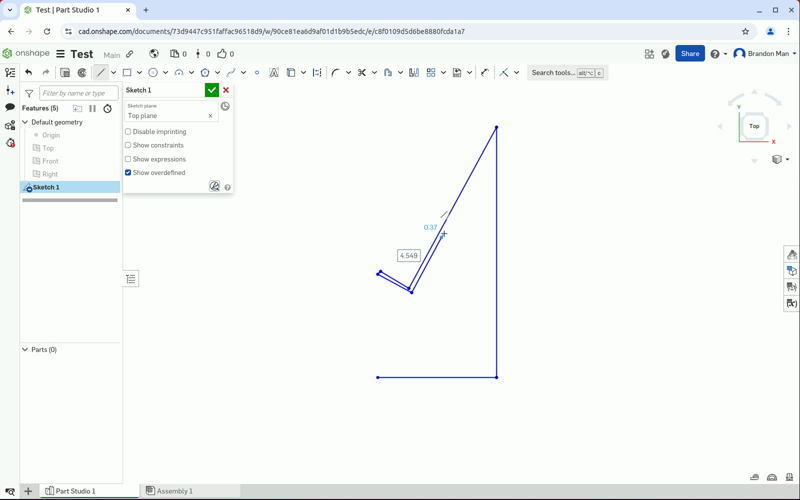
scroll(6)
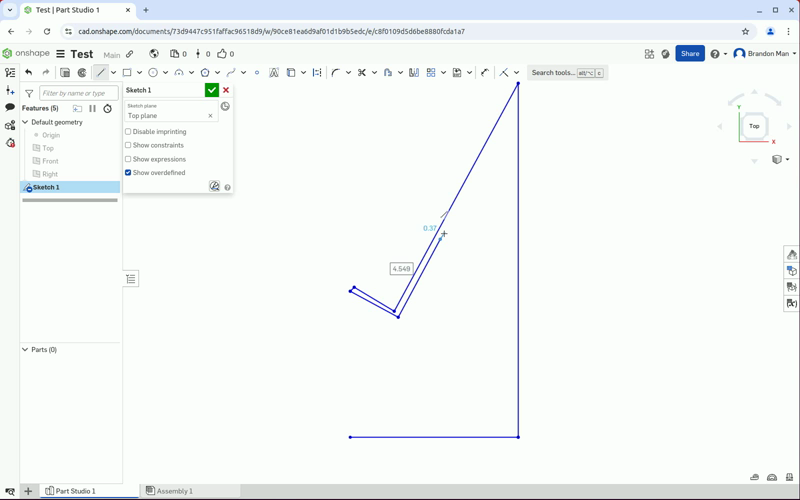
scroll(6)
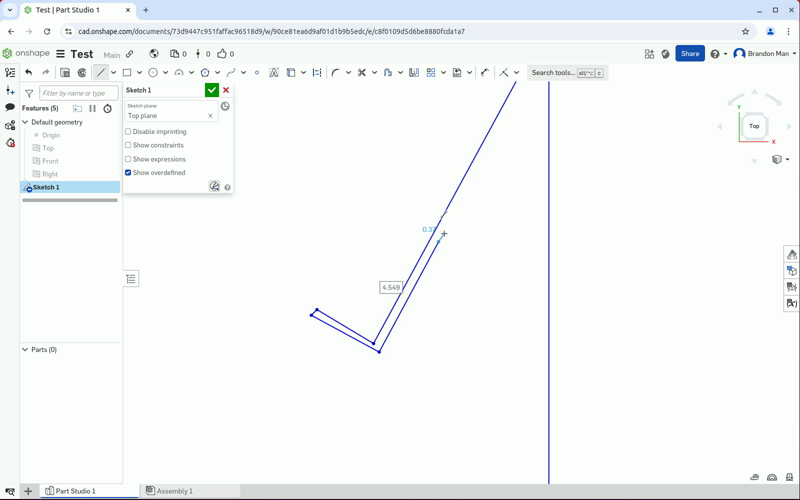
scroll(6)
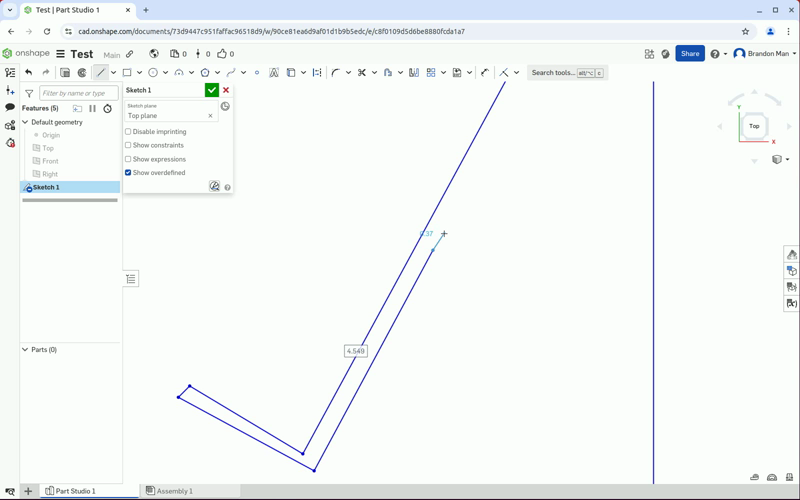
click(444, 233)
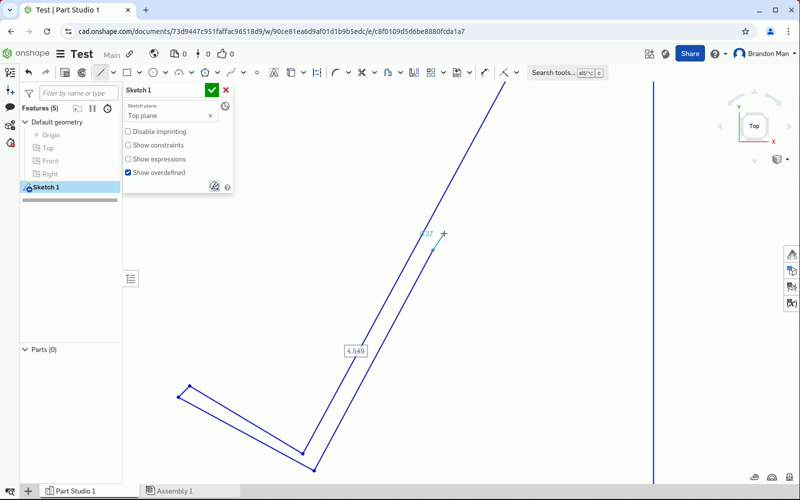
scroll(-6)
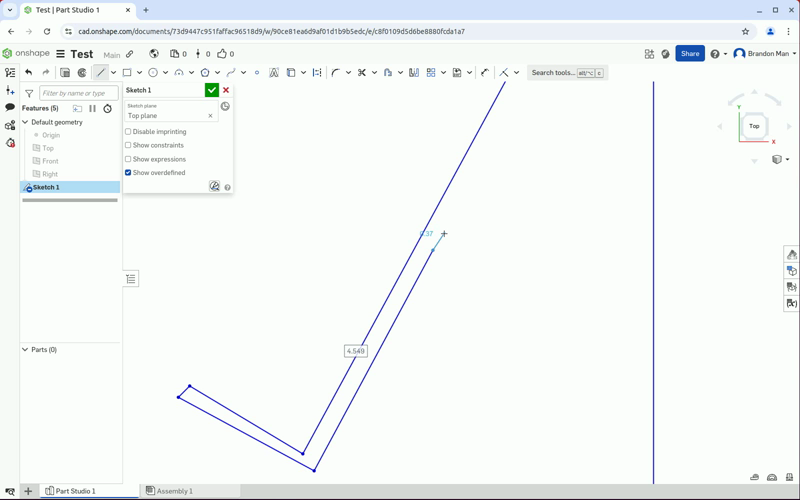
scroll(-6)
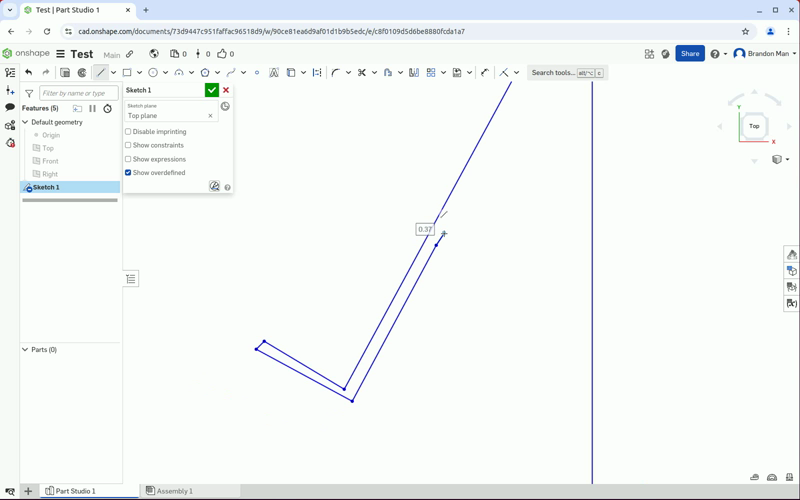
scroll(-6)
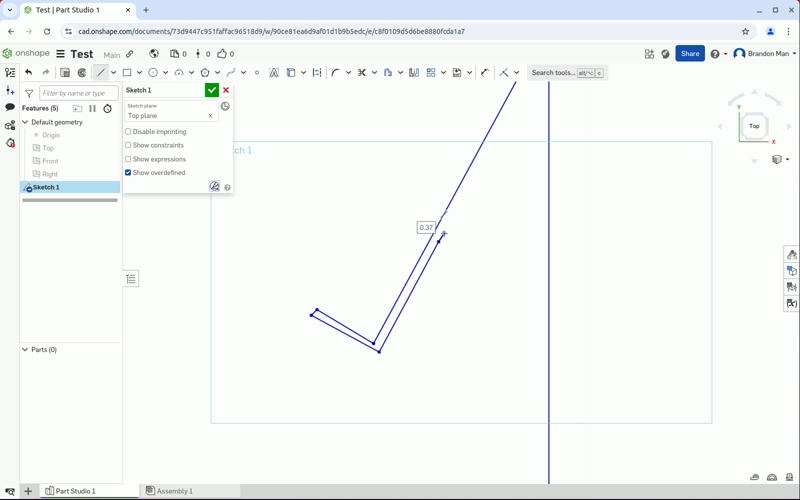
scroll(-6)
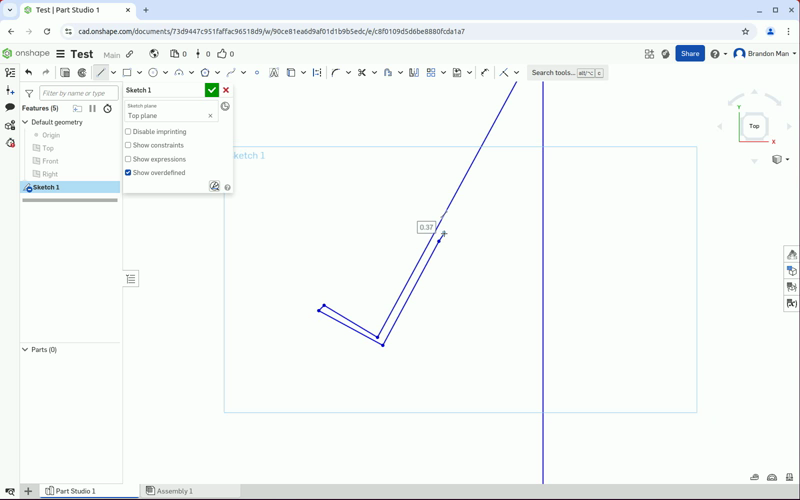
scroll(-6)
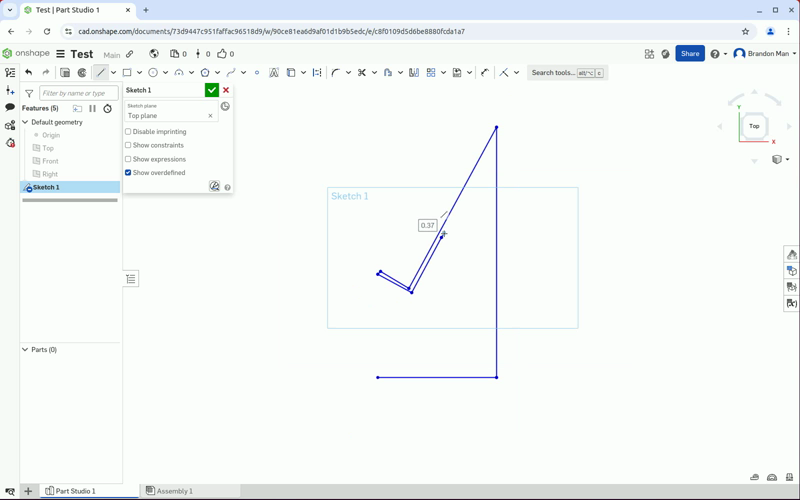
scroll(-6)
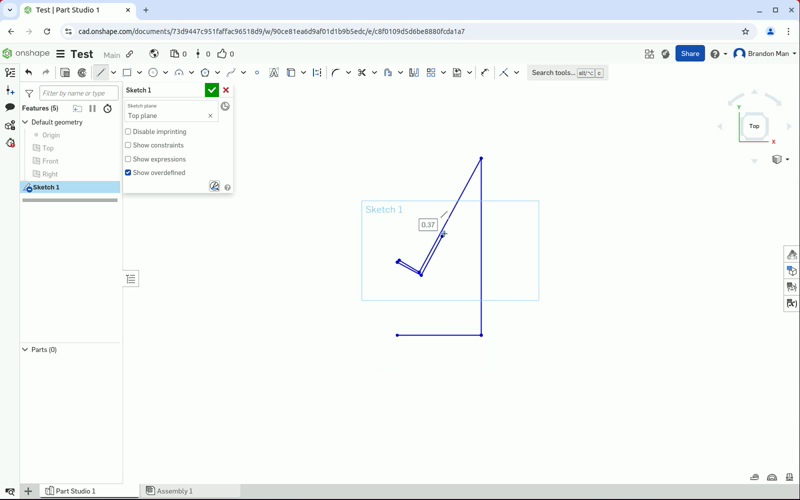
scroll(-6)
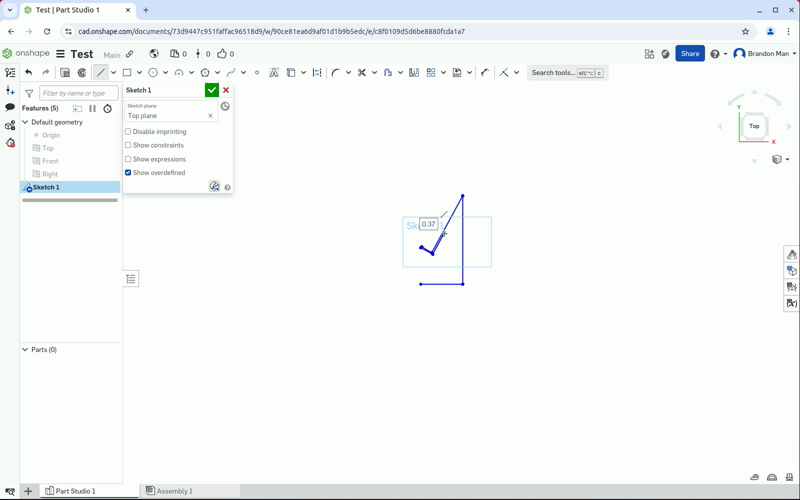
key_up(shift)
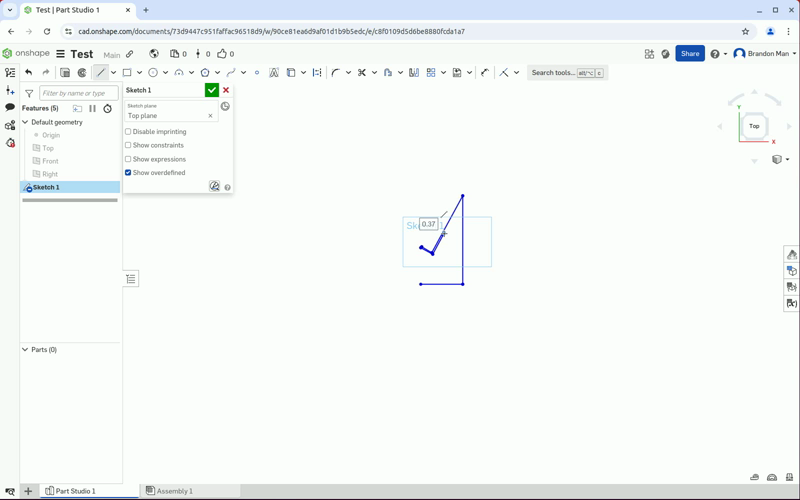
key_down(shift)
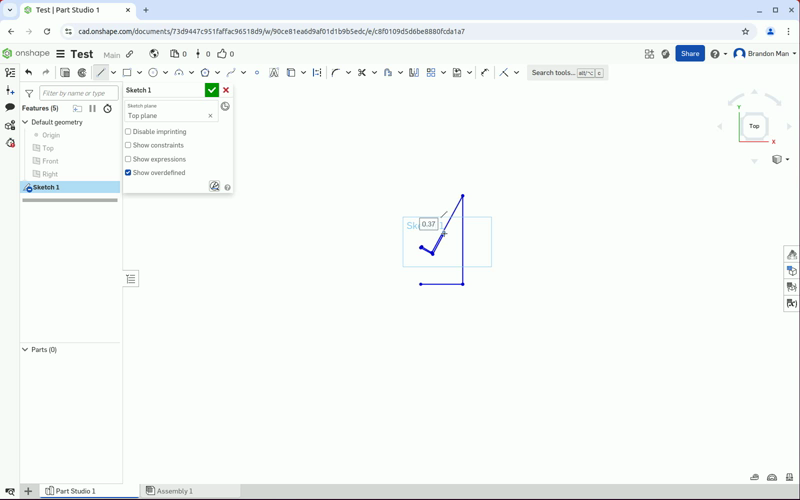
mouse_move(474, 233)
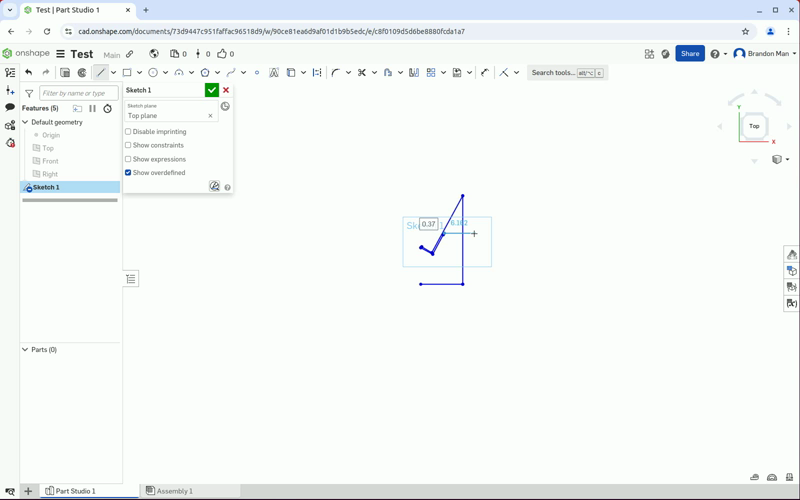
mouse_move(460, 202)
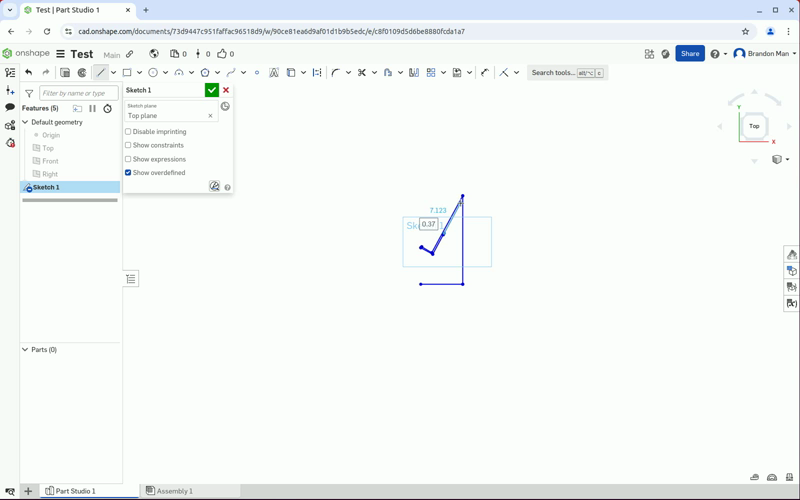
click(460, 202)
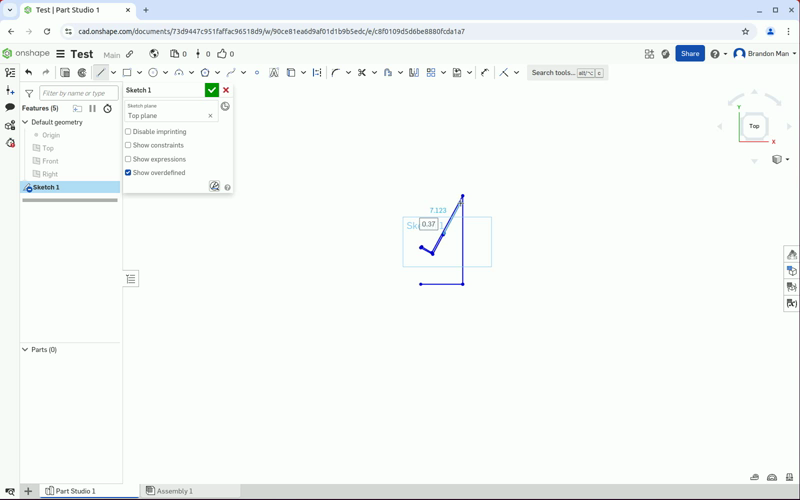
key_up(shift)
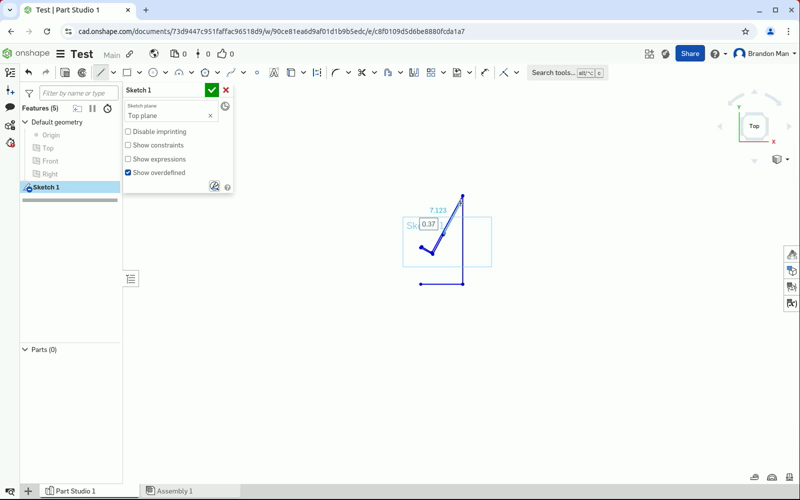
key_down(shift)
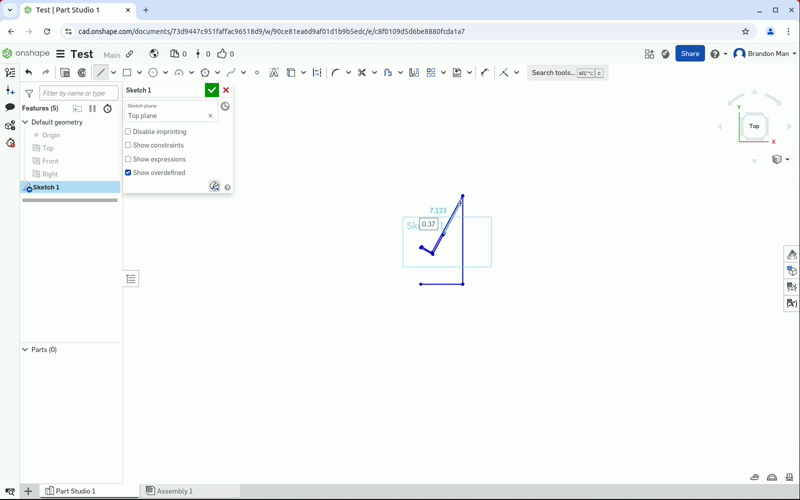
mouse_move(490, 202)
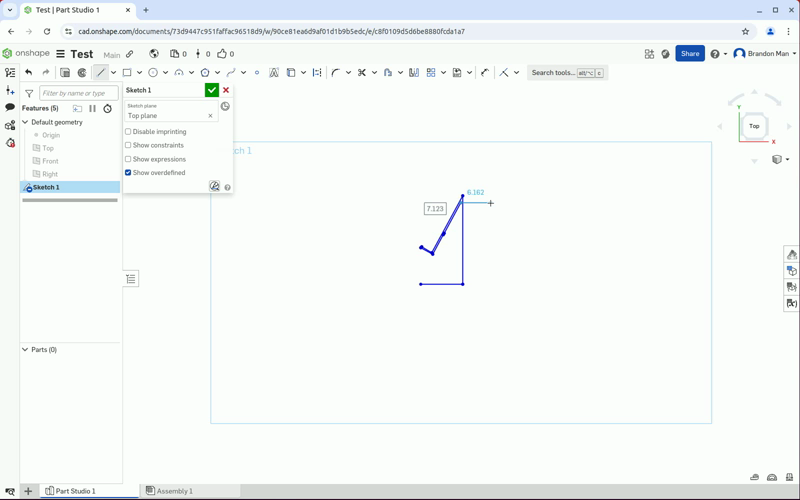
mouse_move(460, 242)
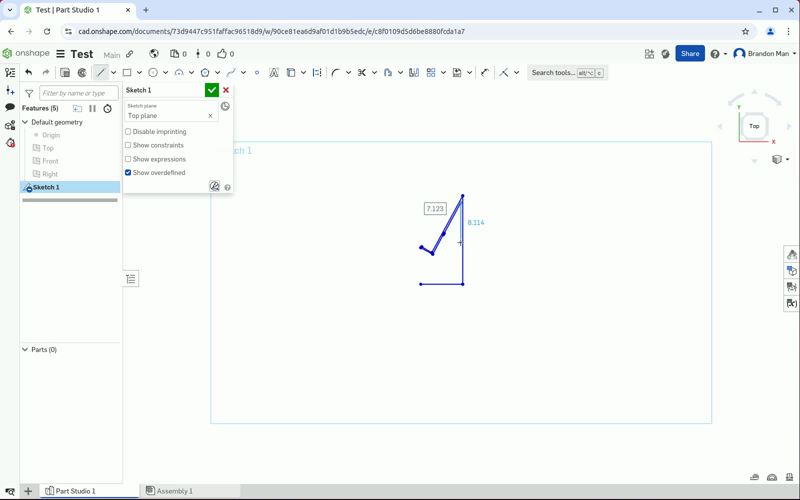
click(460, 242)
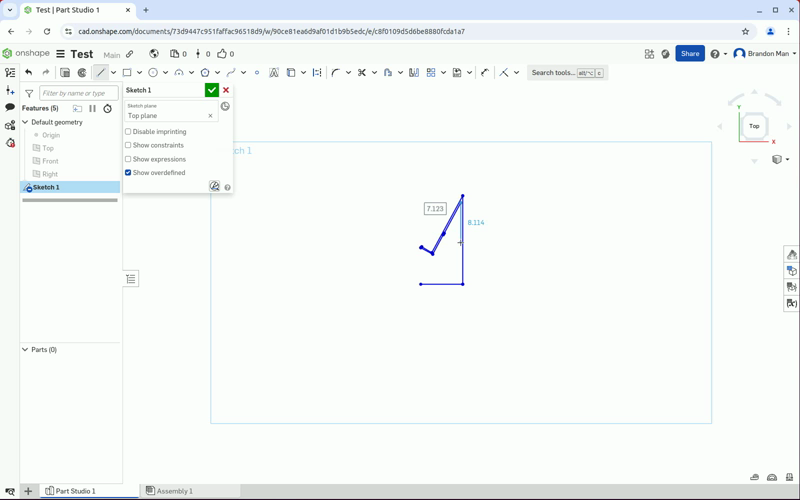
key_up(shift)
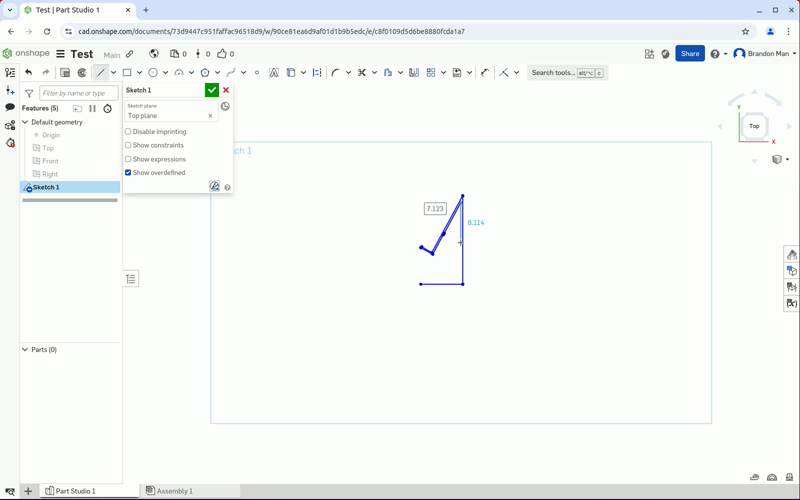
key_down(shift)
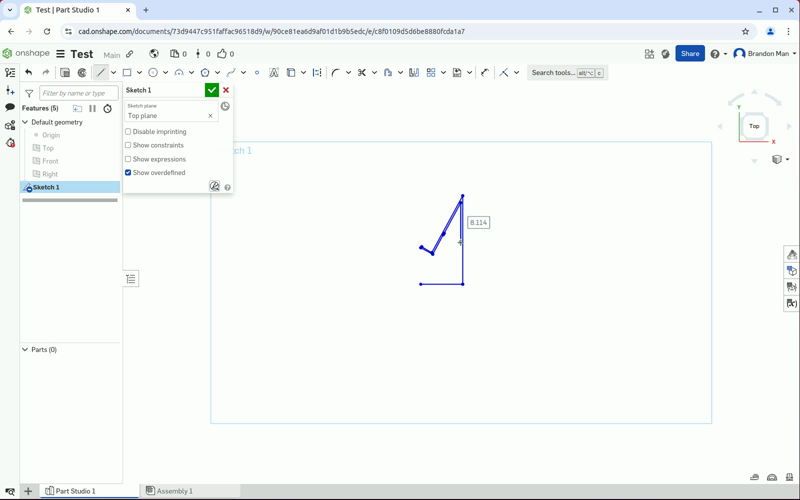
mouse_move(490, 242)
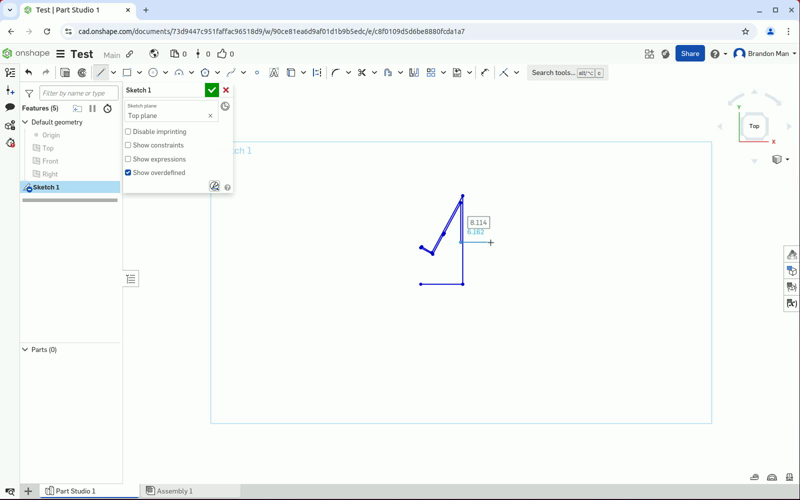
mouse_move(460, 244)
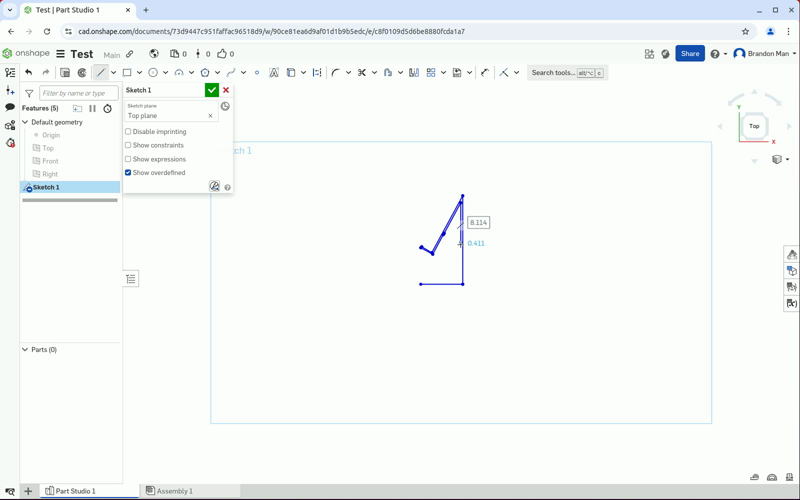
scroll(6)
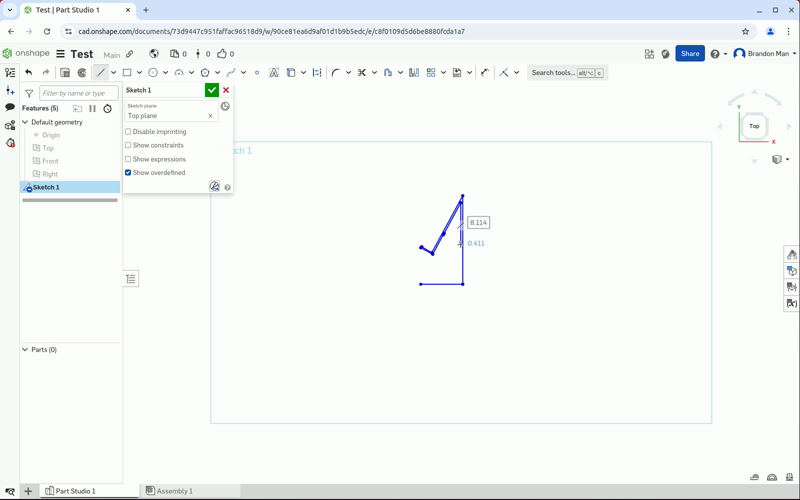
scroll(6)
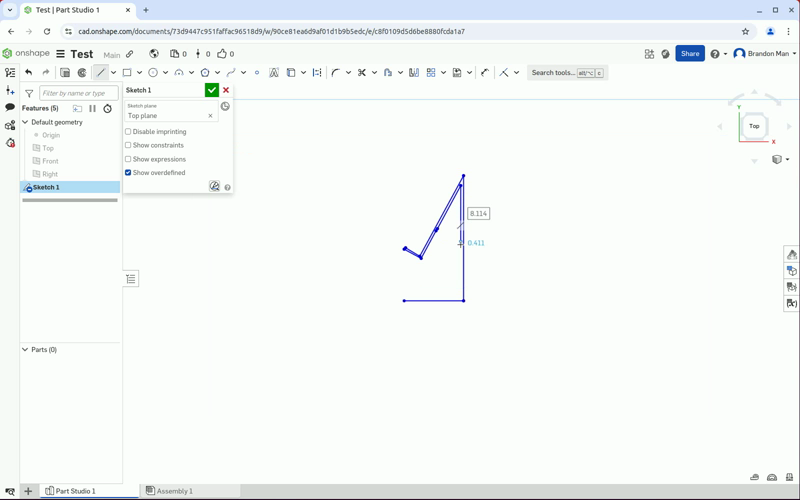
scroll(6)
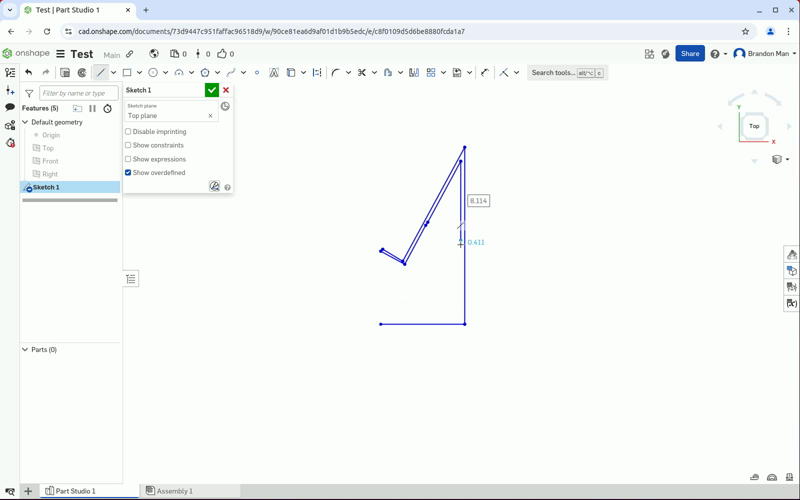
scroll(6)
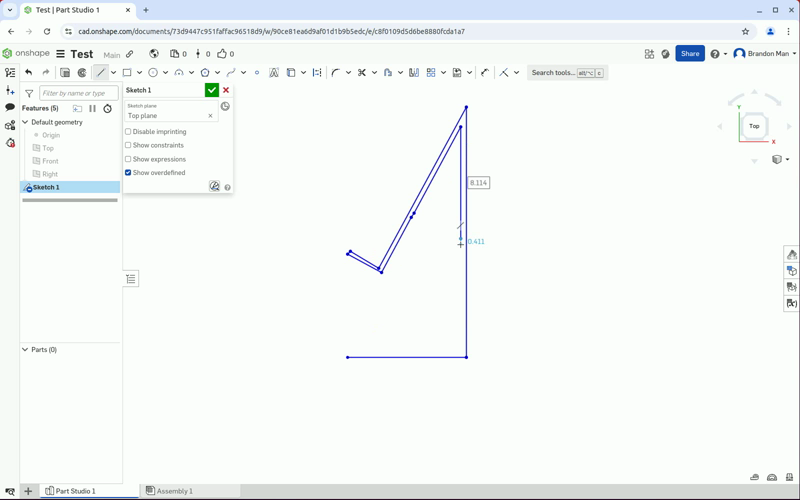
scroll(6)
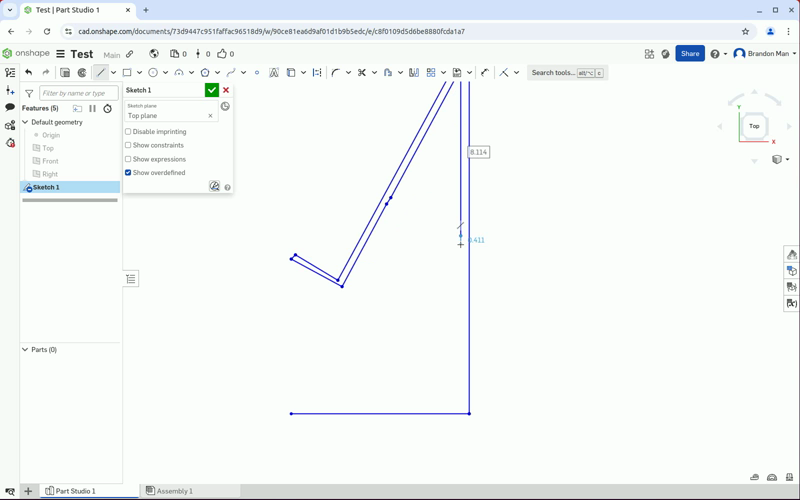
scroll(6)
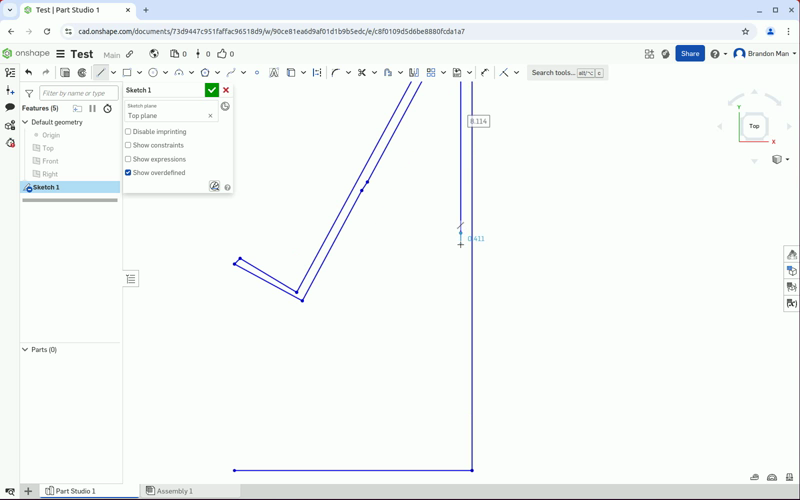
scroll(6)
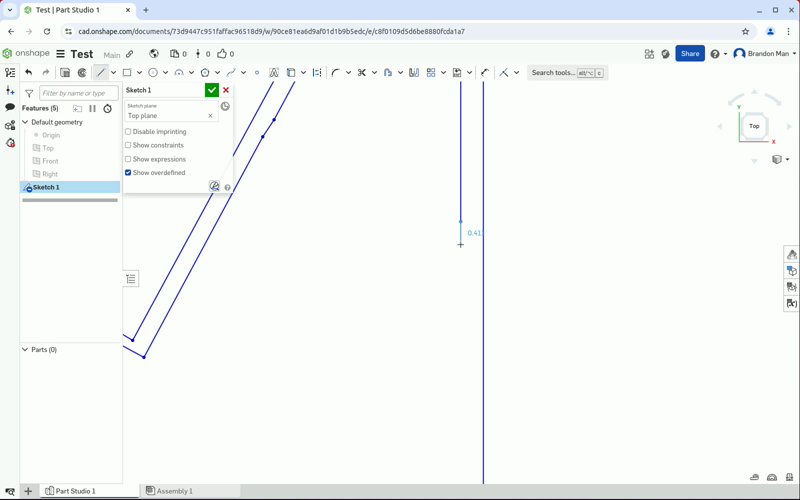
click(460, 244)
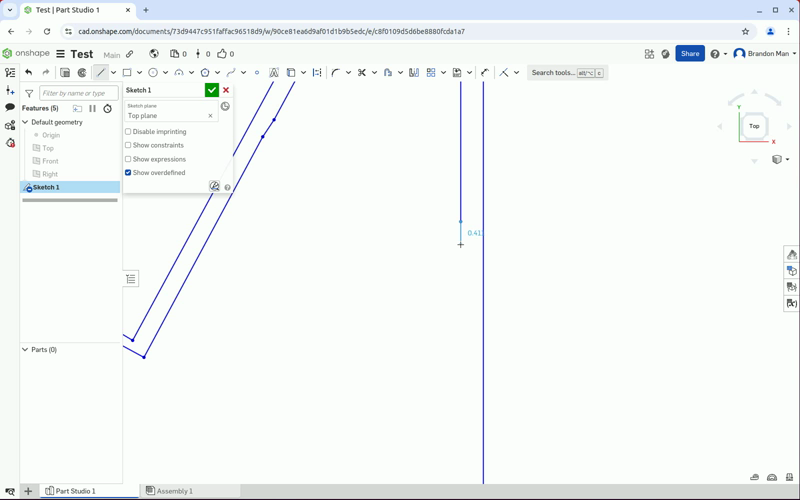
scroll(-6)
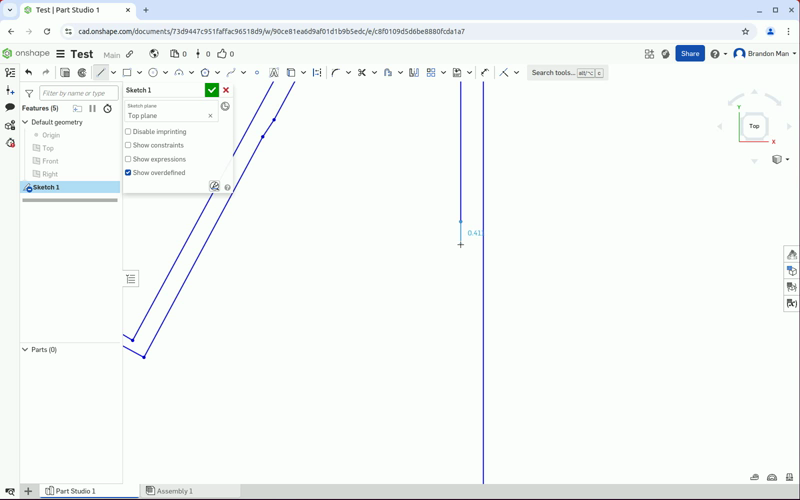
scroll(-6)
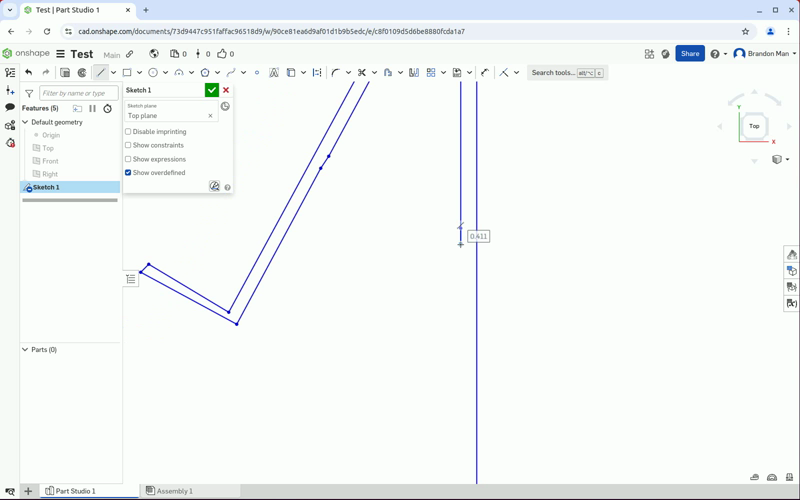
scroll(-6)
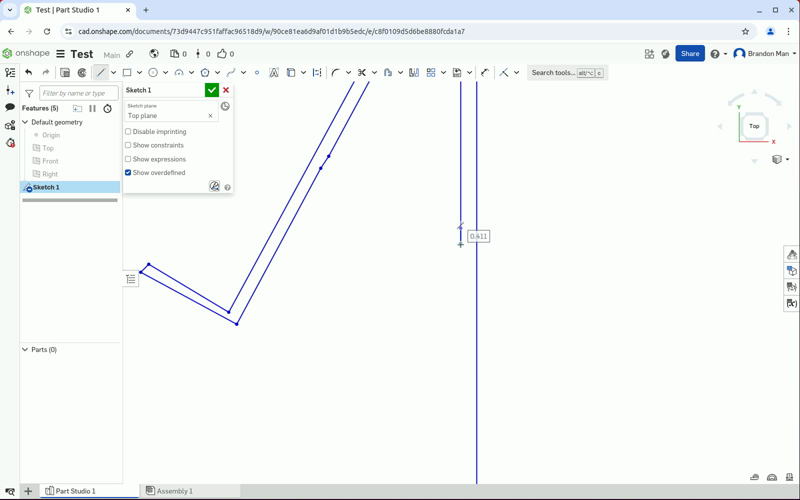
scroll(-6)
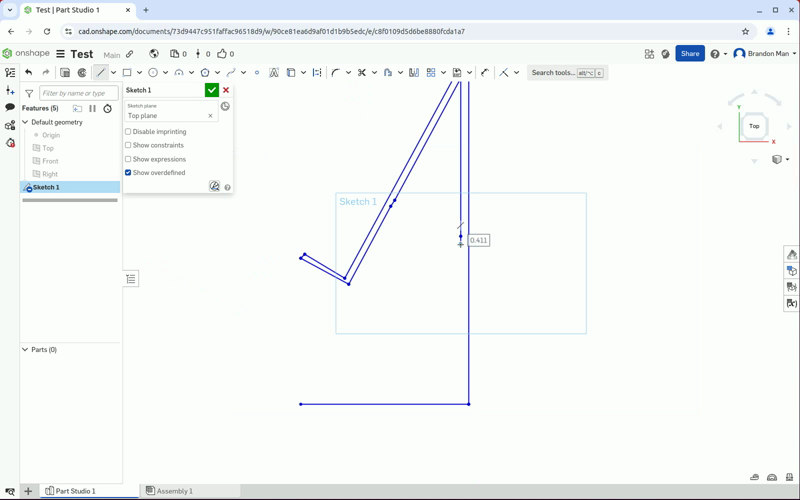
scroll(-6)
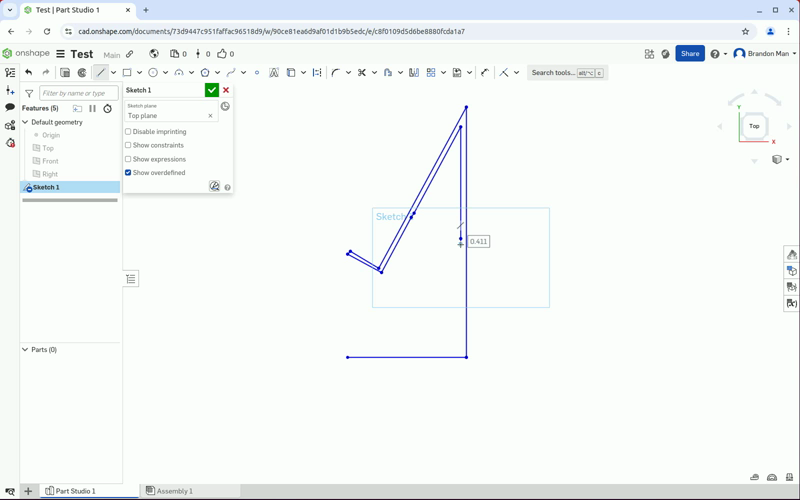
scroll(-6)
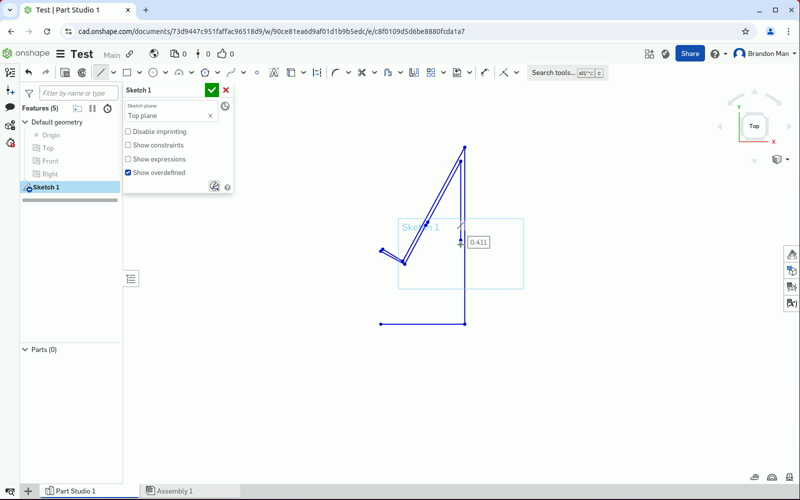
scroll(-6)
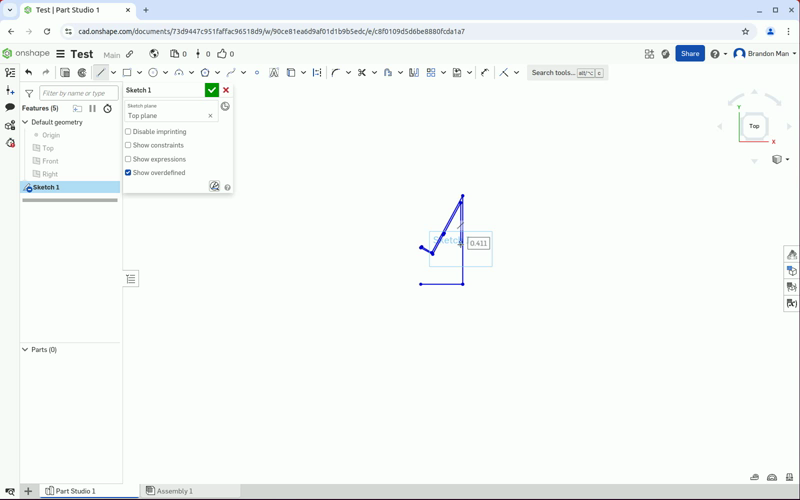
key_up(shift)
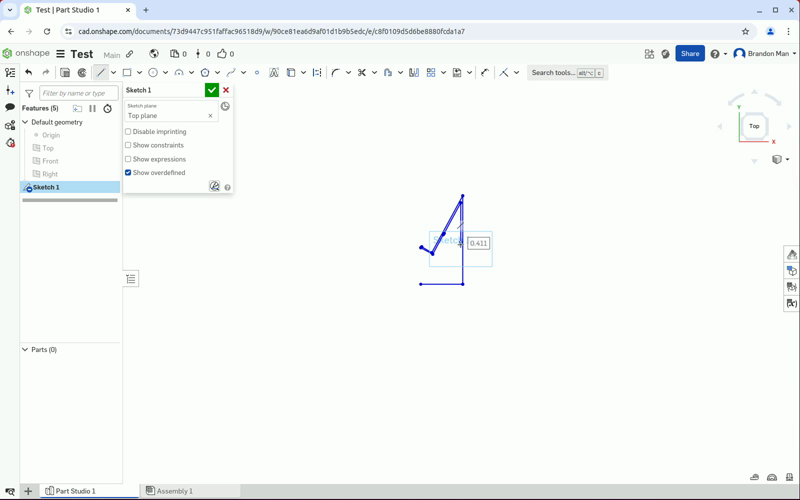
key_down(shift)
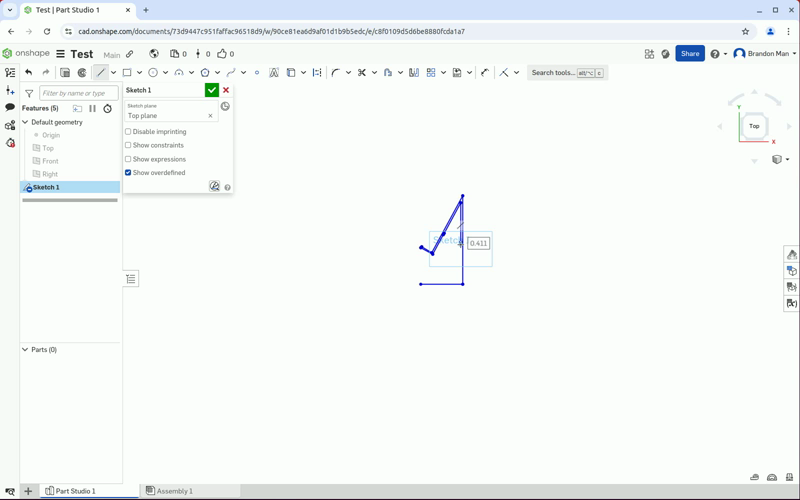
mouse_move(490, 244)
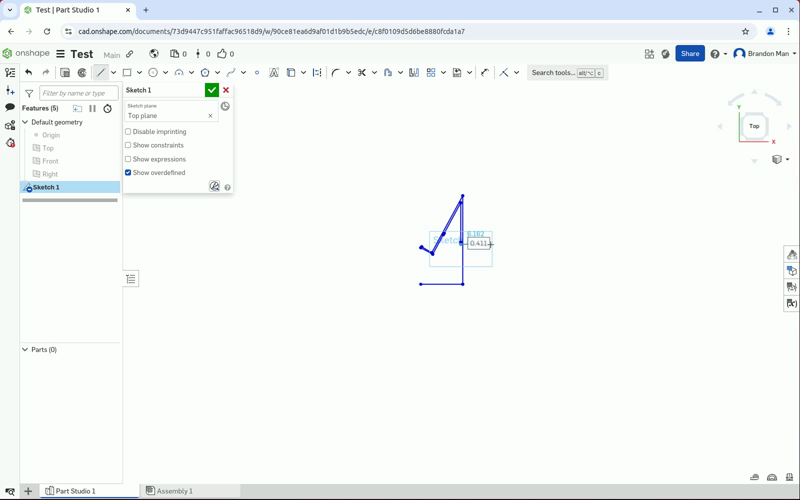
mouse_move(460, 282)
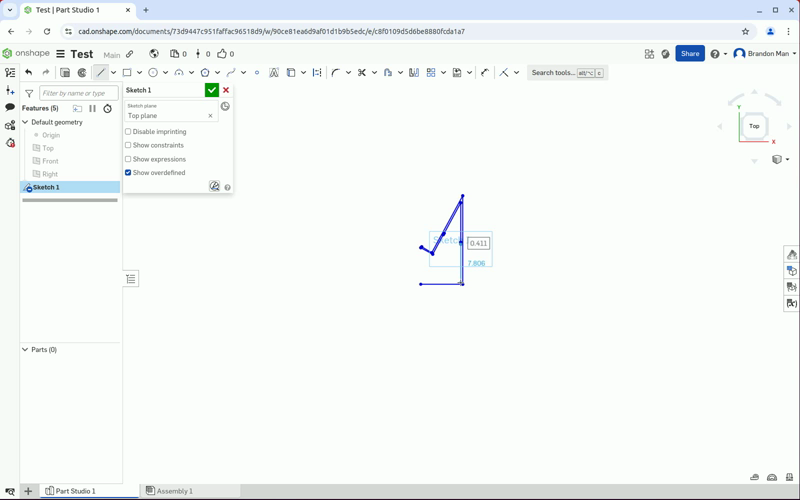
scroll(6)
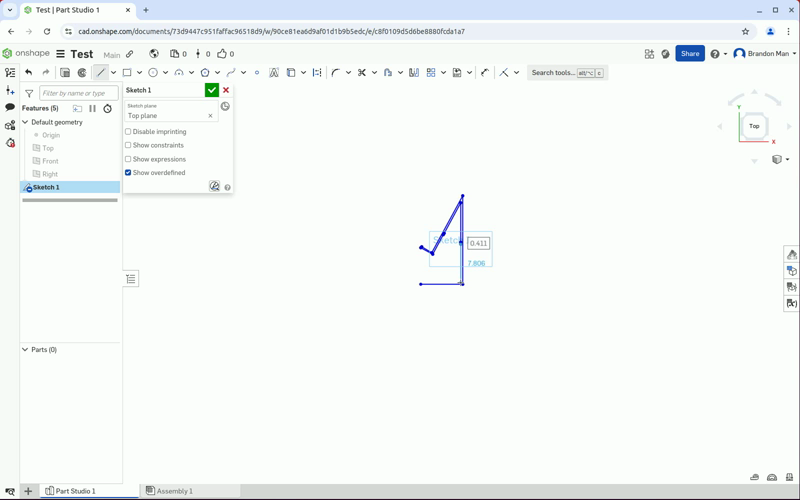
scroll(6)
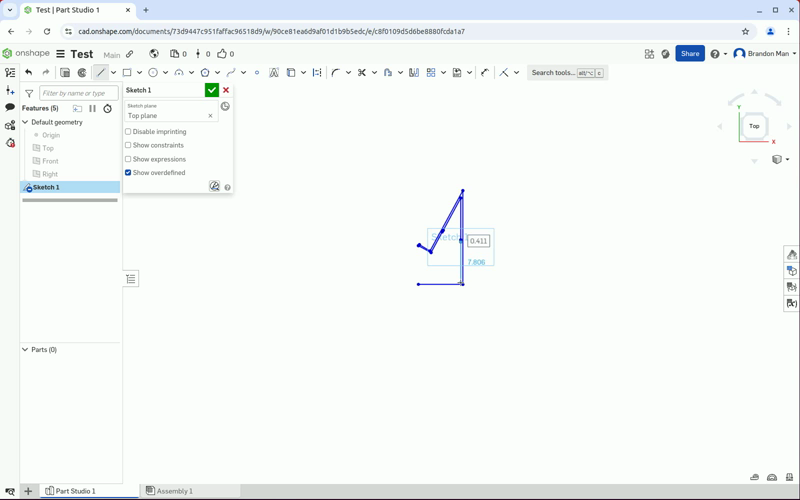
scroll(6)
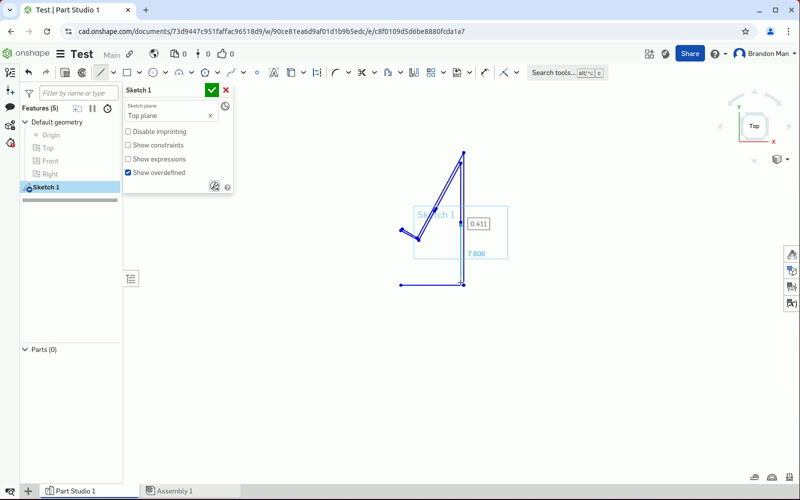
scroll(6)
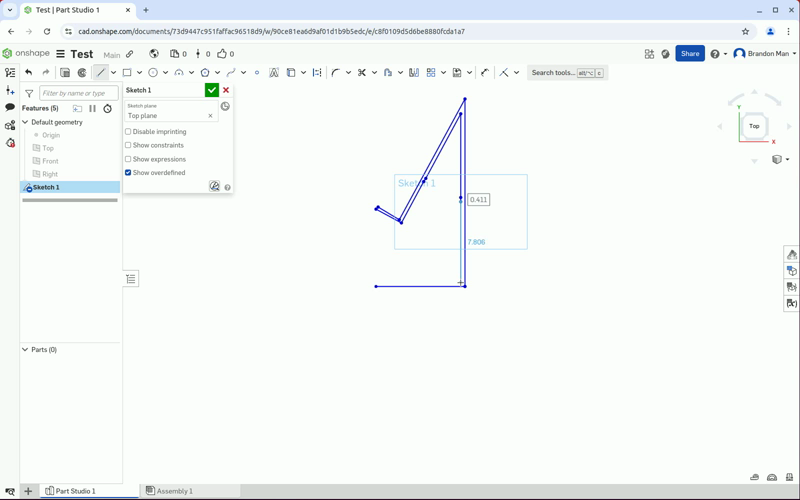
scroll(6)
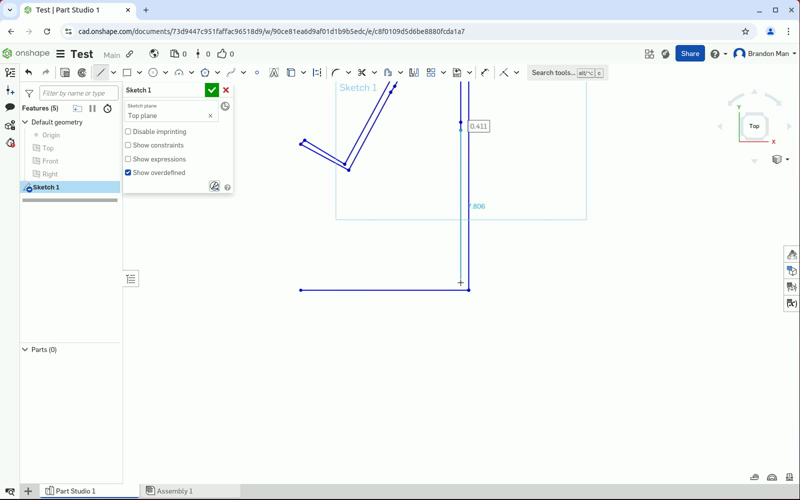
scroll(6)
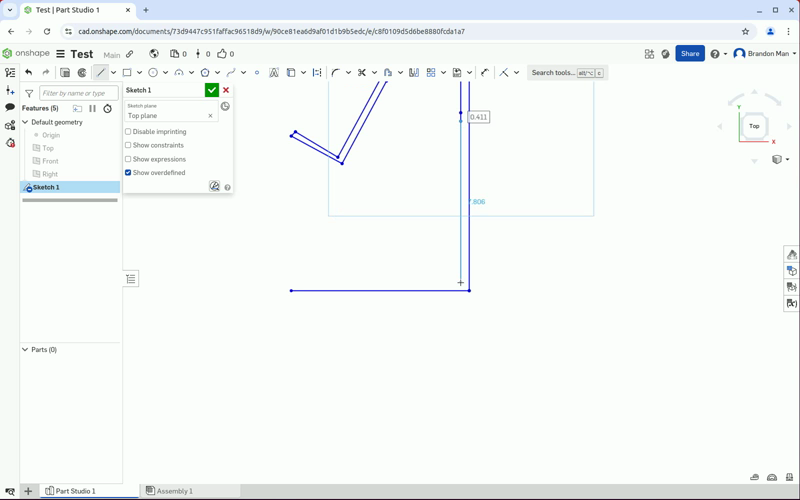
scroll(6)
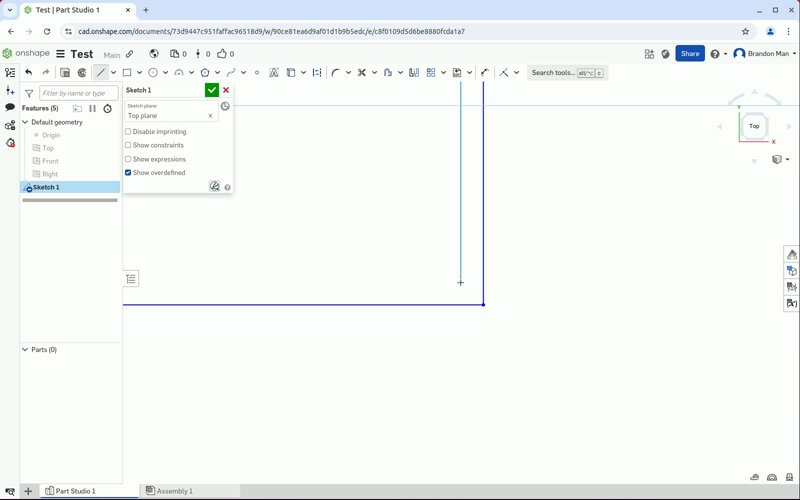
click(460, 282)
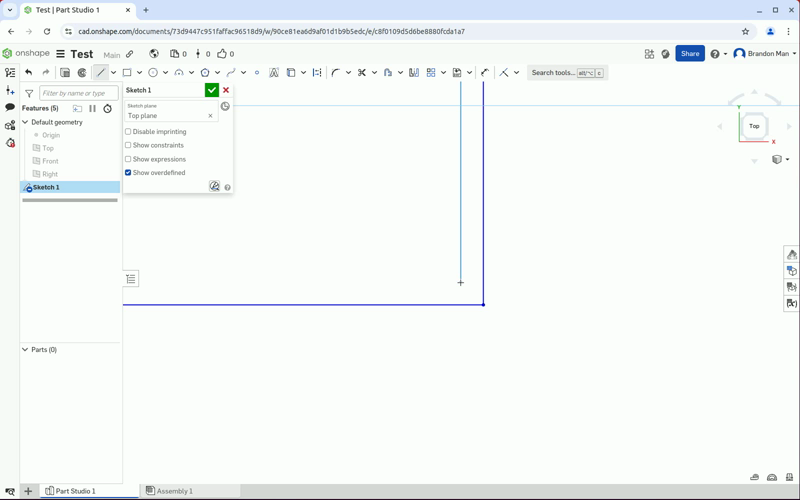
scroll(-6)
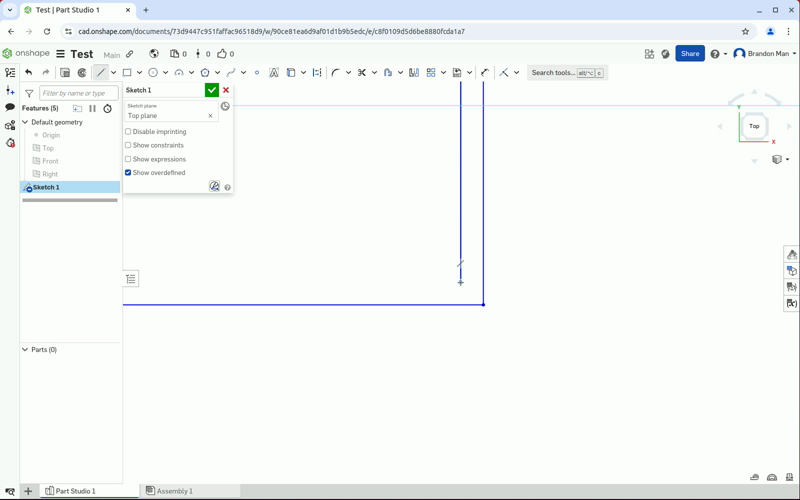
scroll(-6)
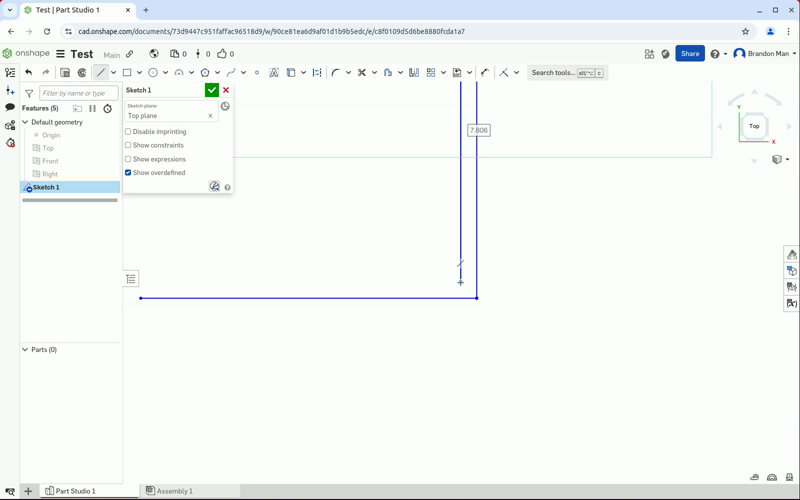
scroll(-6)
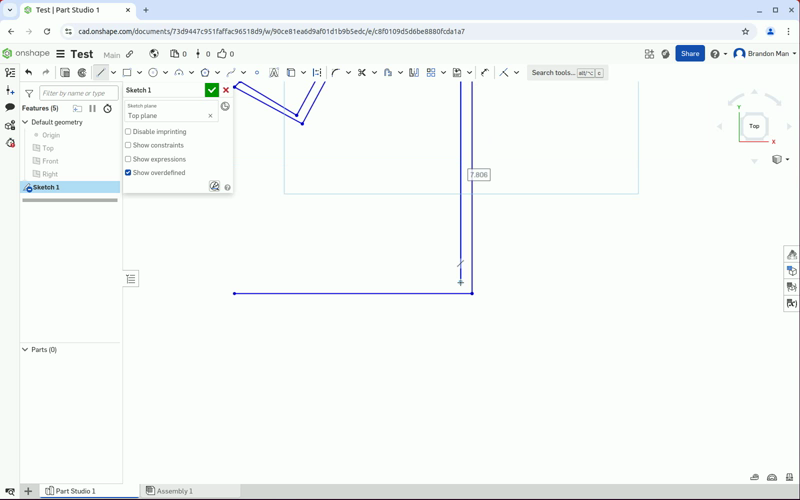
scroll(-6)
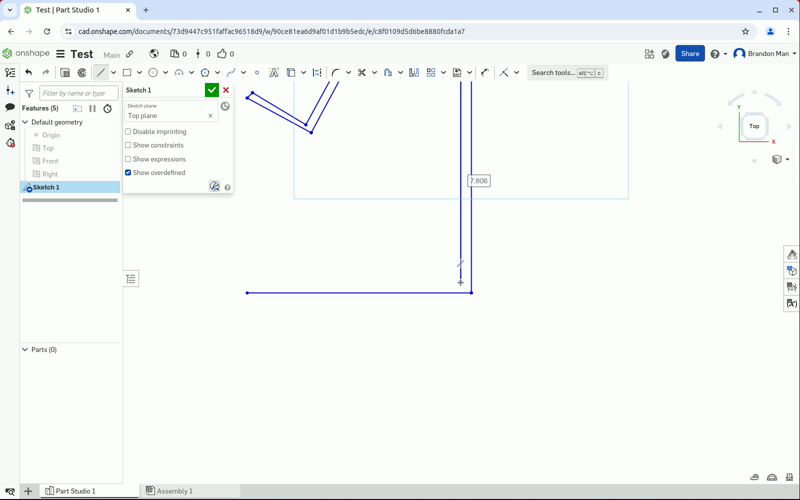
scroll(-6)
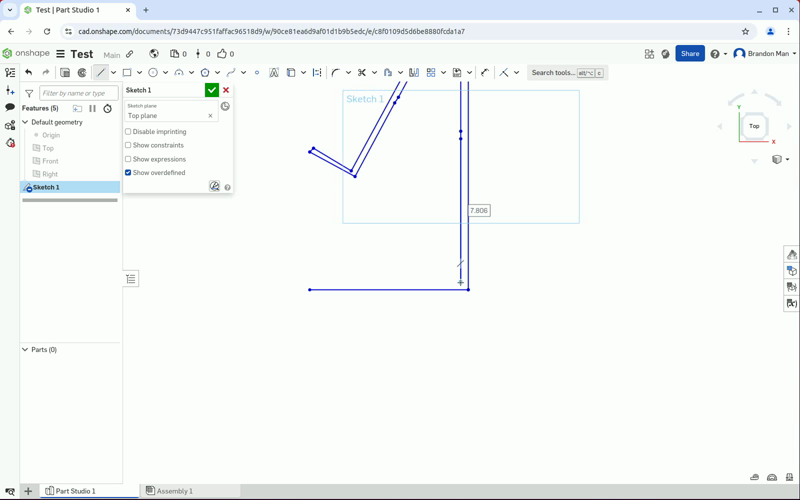
scroll(-6)
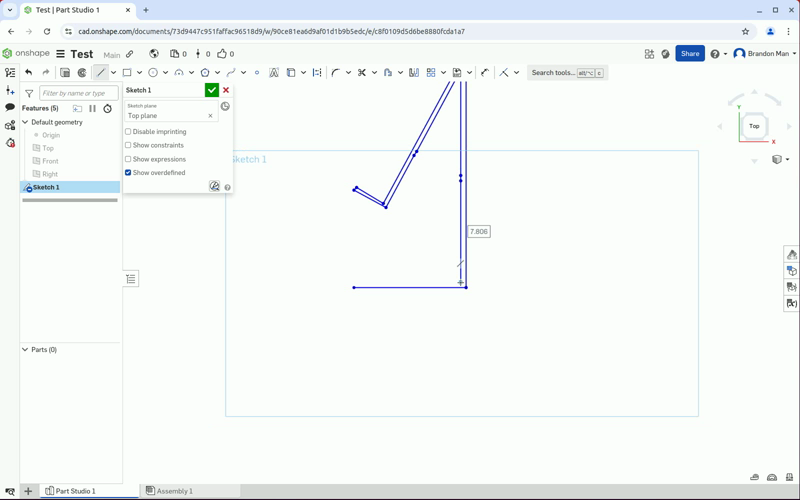
scroll(-6)
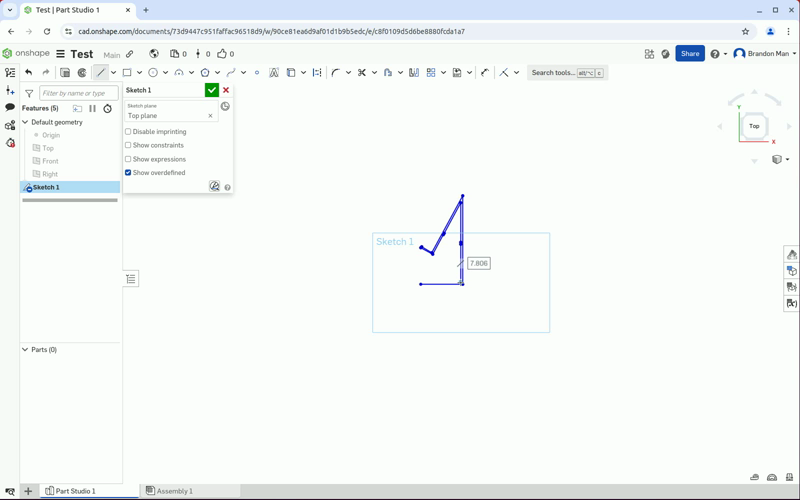
key_up(shift)
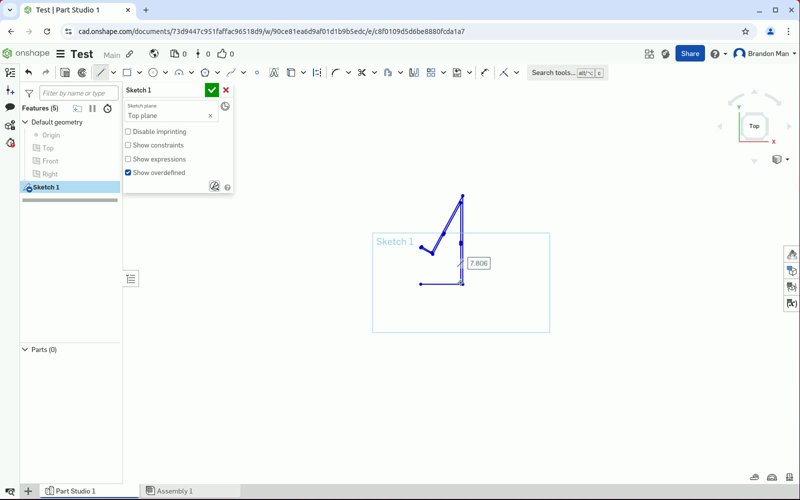
key_down(shift)
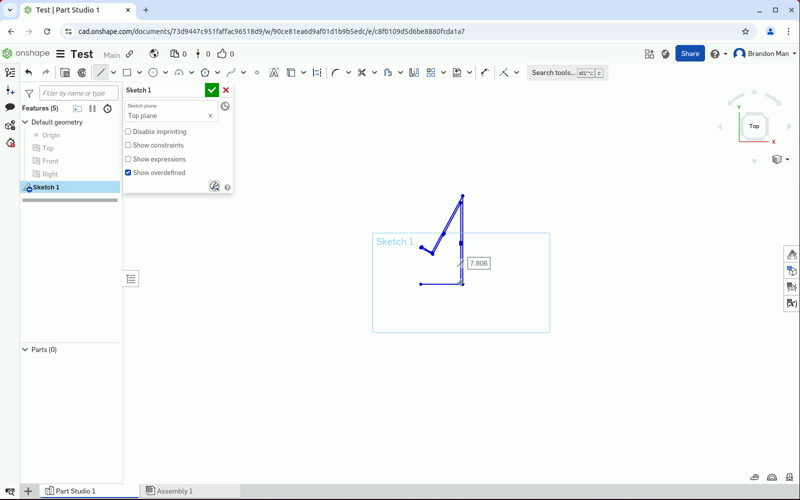
mouse_move(490, 282)
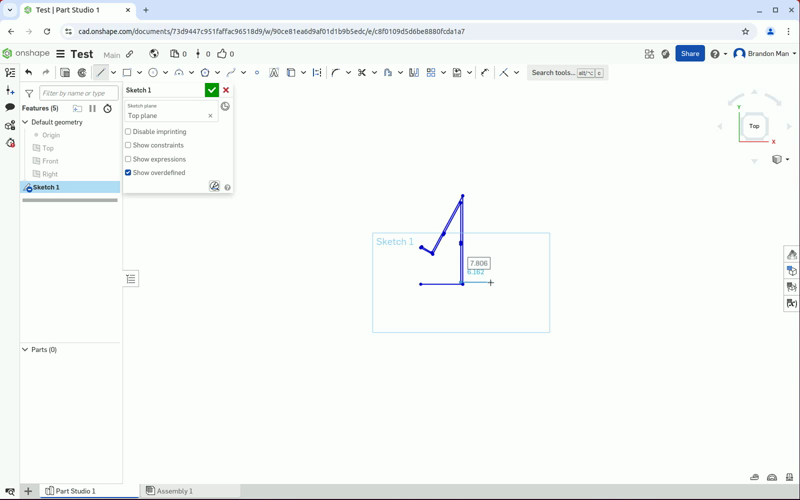
mouse_move(420, 282)
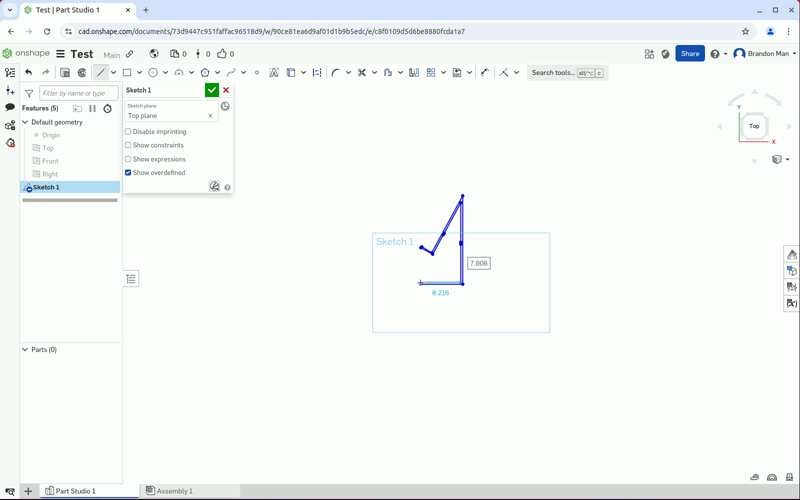
scroll(6)
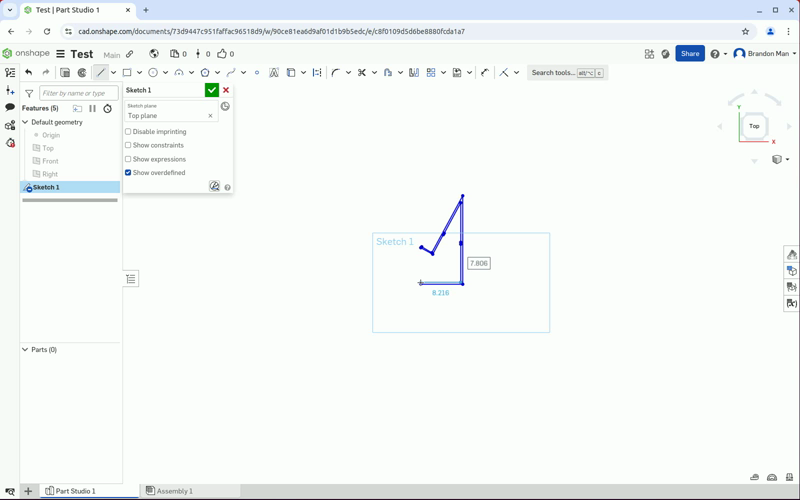
scroll(6)
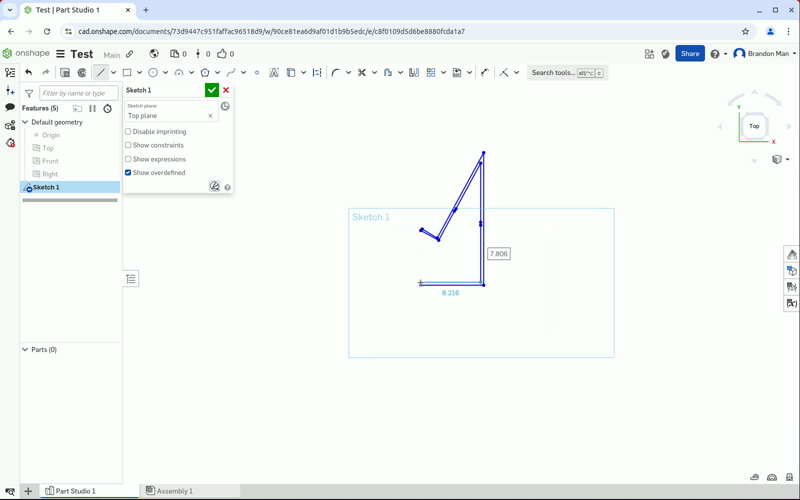
scroll(6)
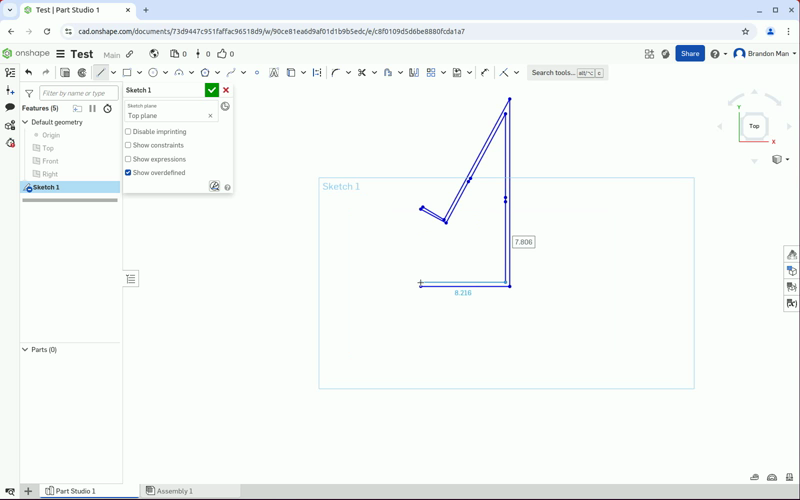
scroll(6)
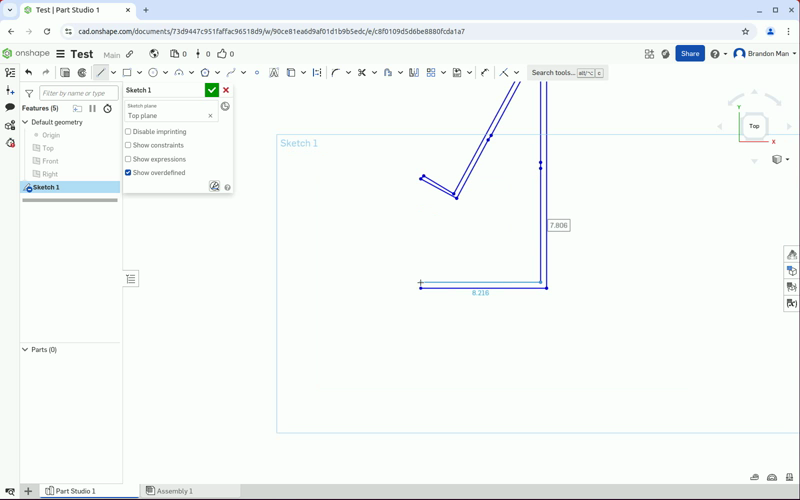
scroll(6)
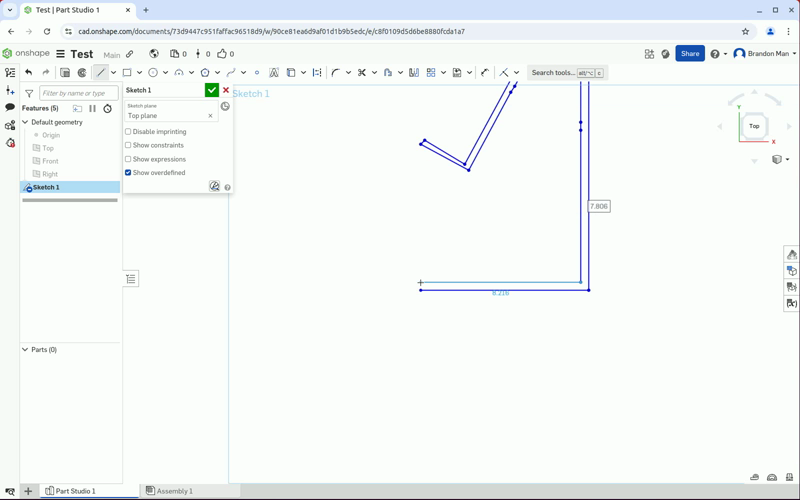
scroll(6)
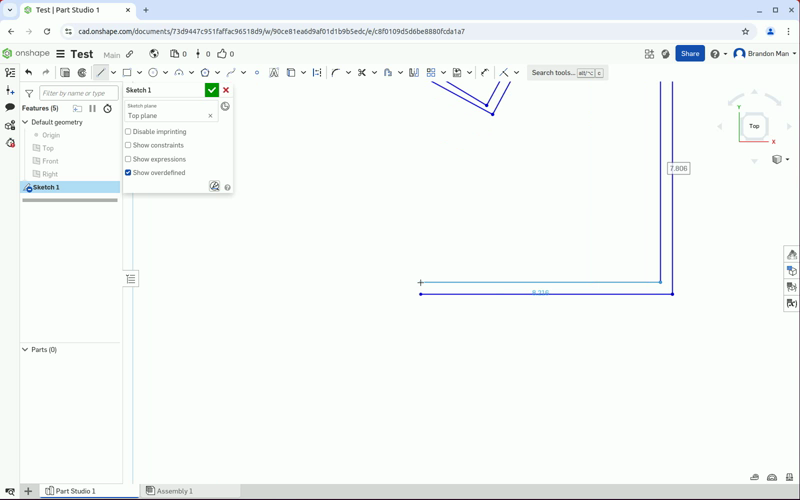
scroll(6)
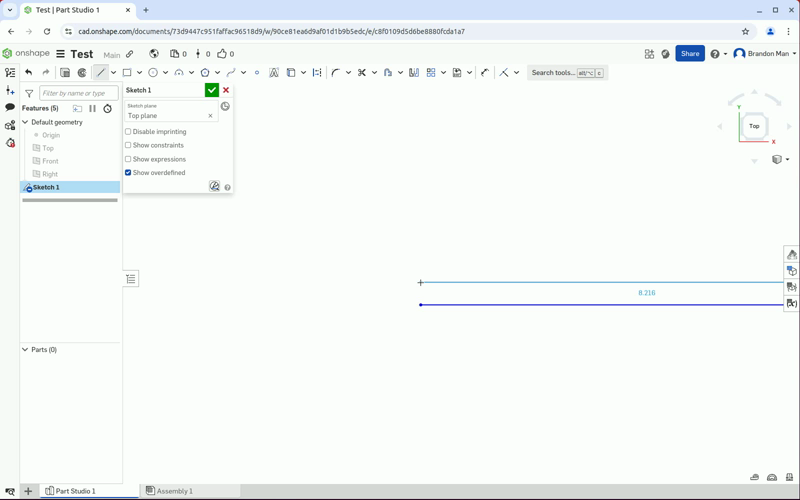
click(420, 282)
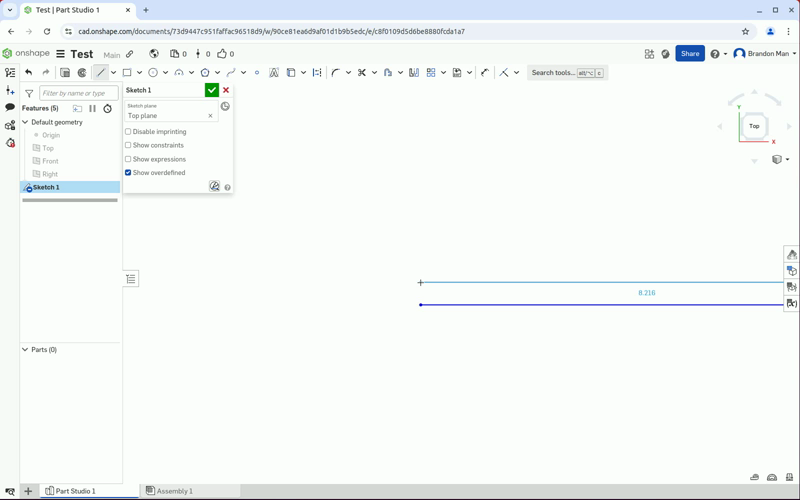
scroll(-6)
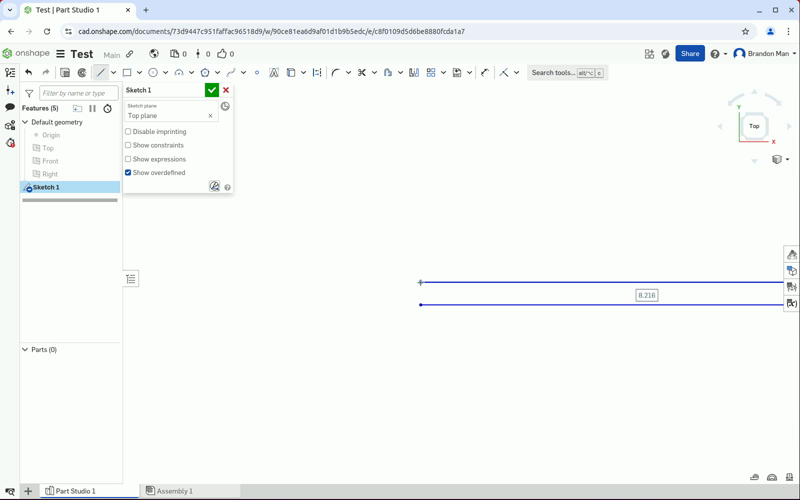
scroll(-6)
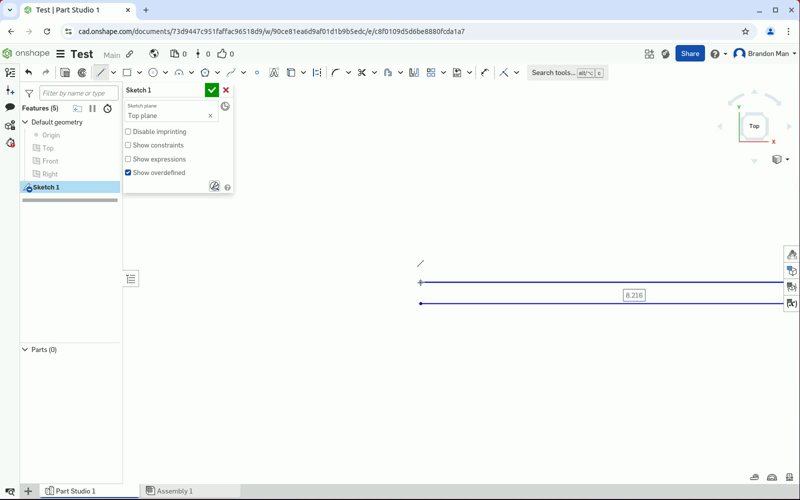
scroll(-6)
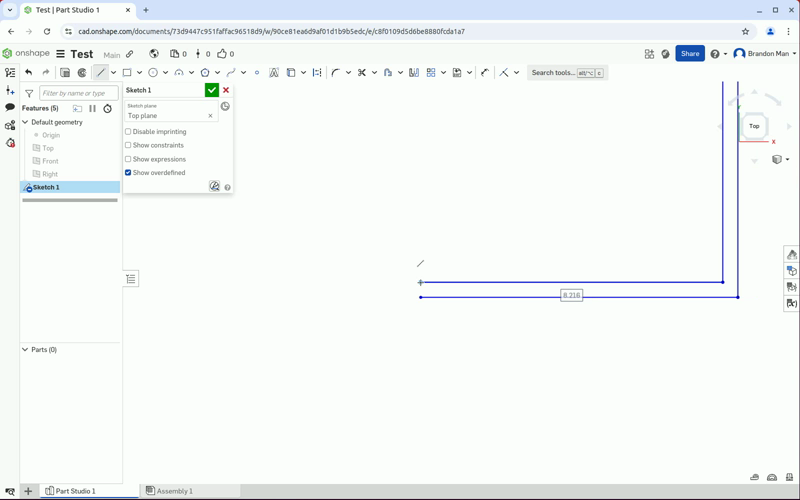
scroll(-6)
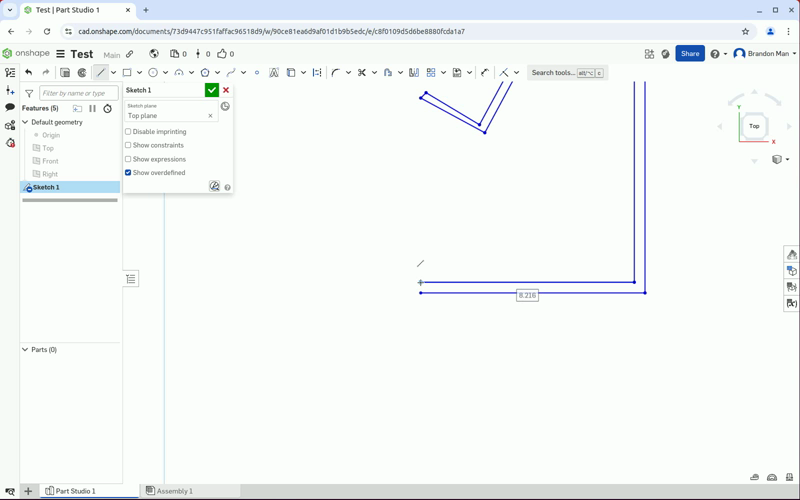
scroll(-6)
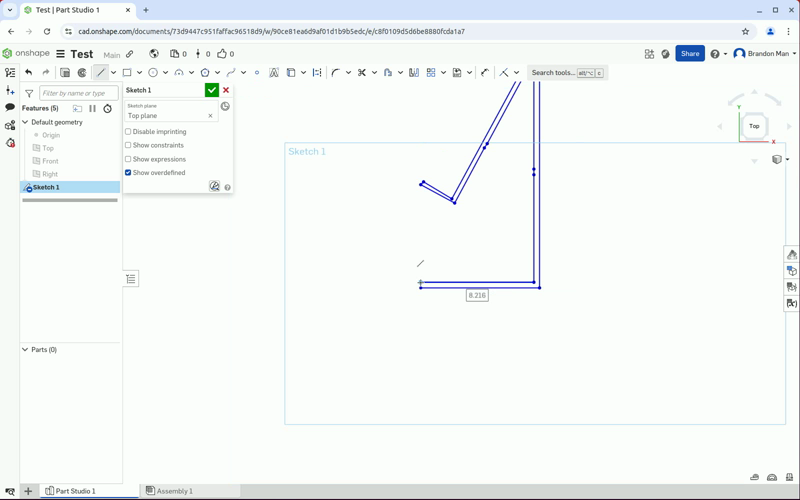
scroll(-6)
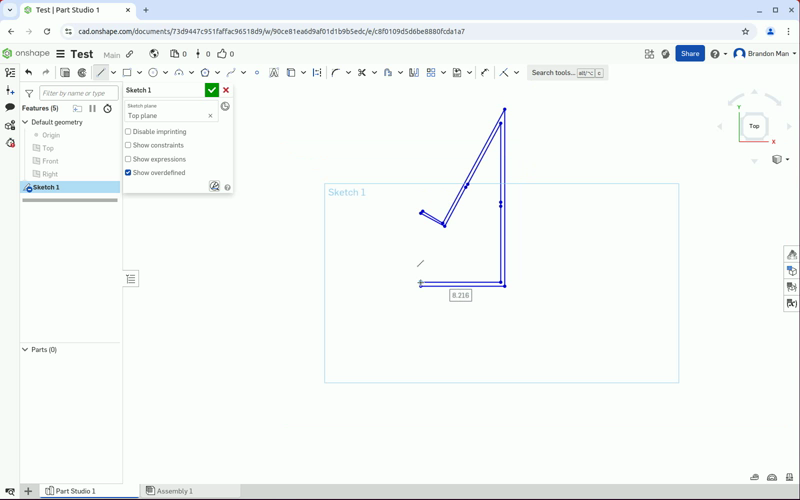
scroll(-6)
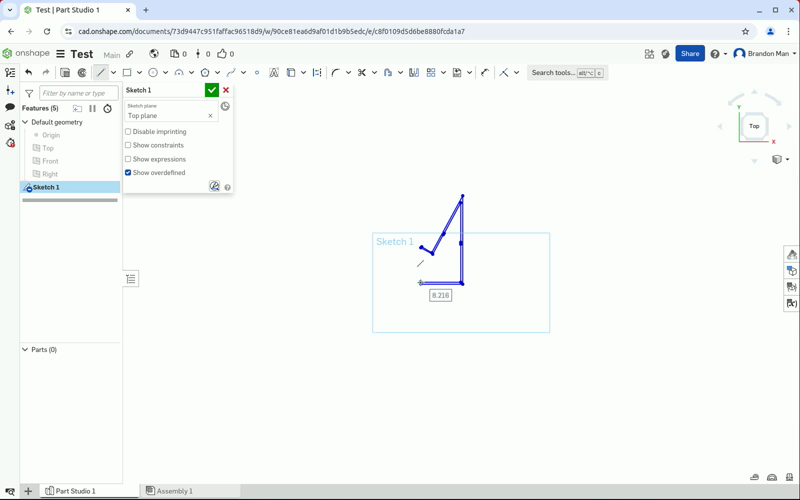
key_up(shift)
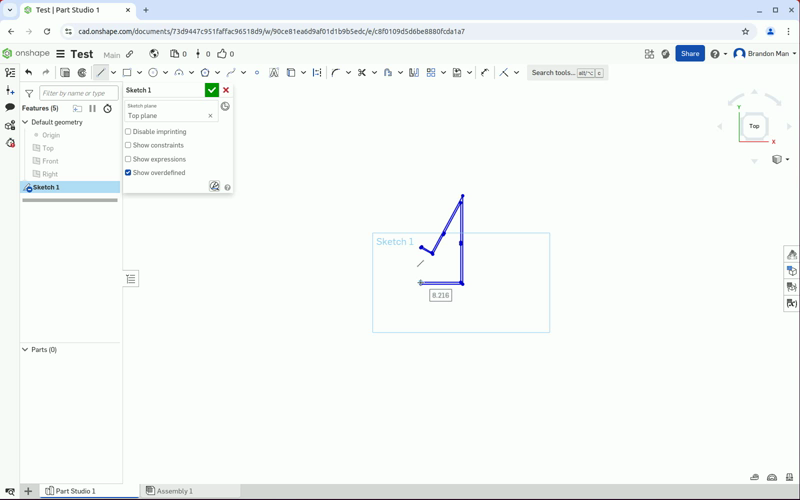
mouse_move(450, 282)
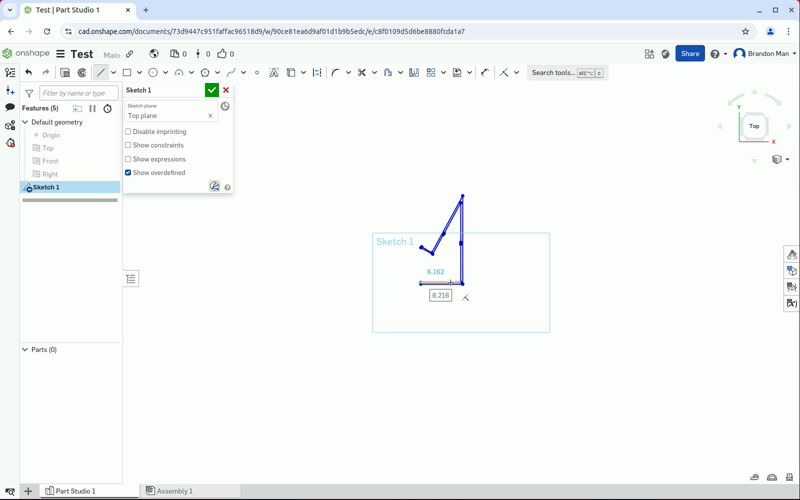
key_down(shift)
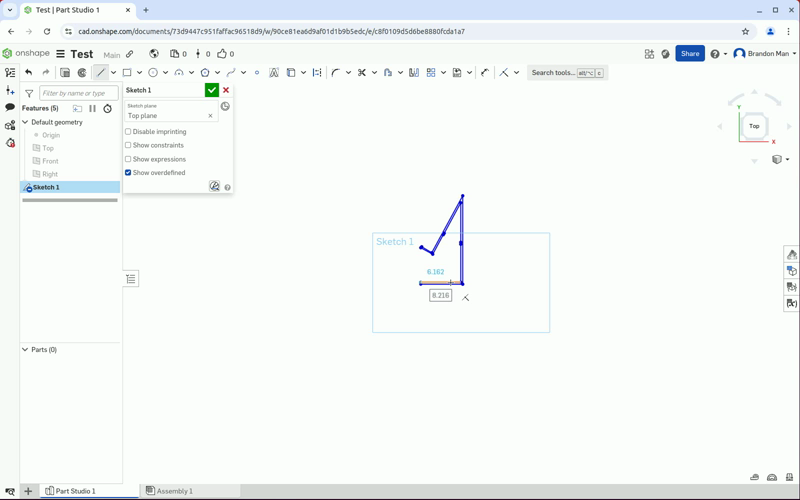
mouse_move(420, 284)
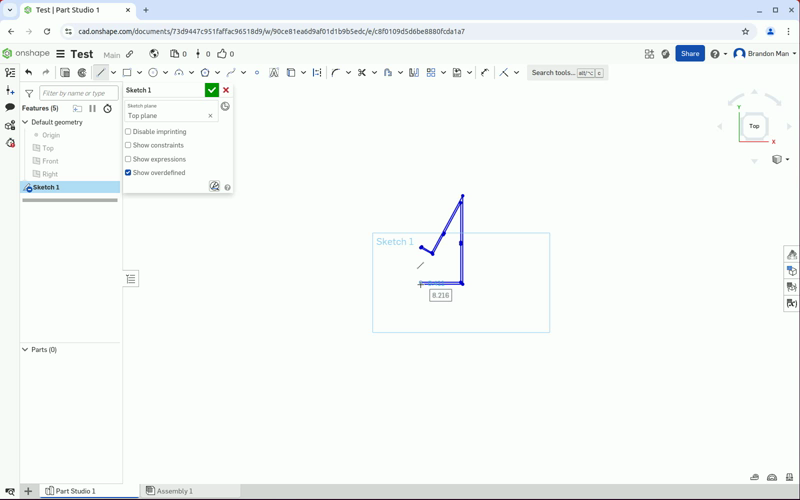
scroll(6)
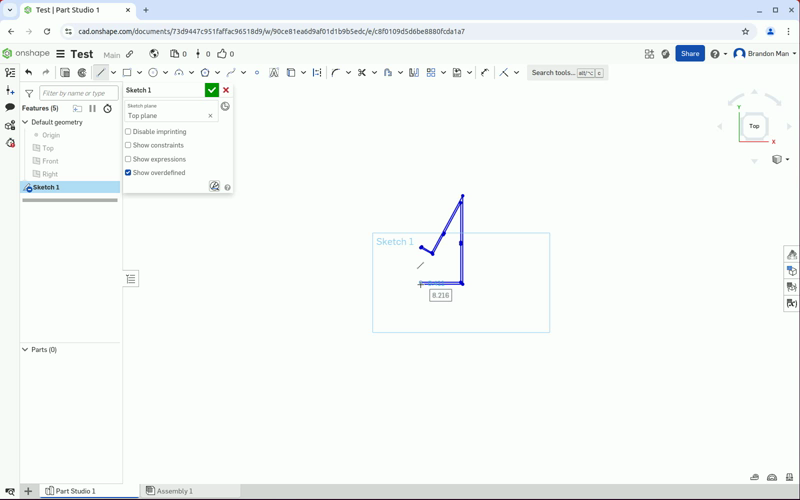
scroll(6)
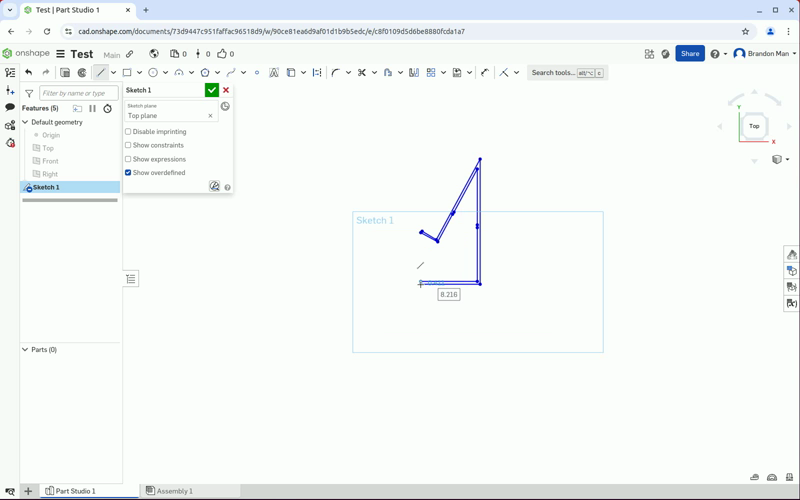
scroll(6)
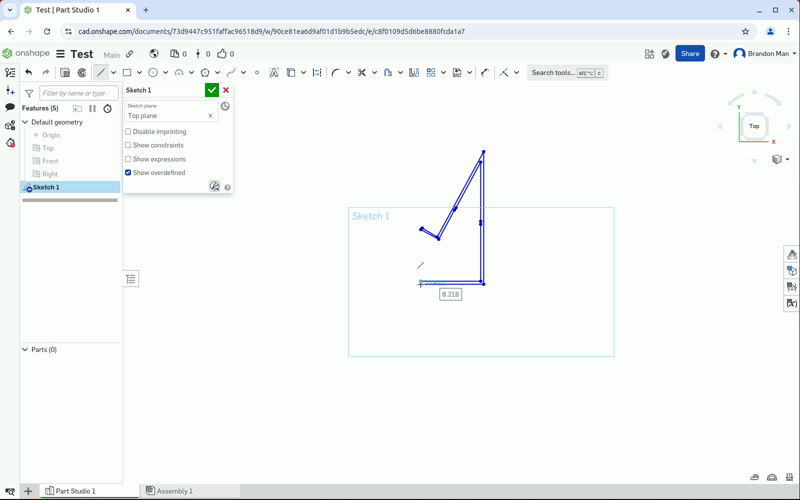
scroll(6)
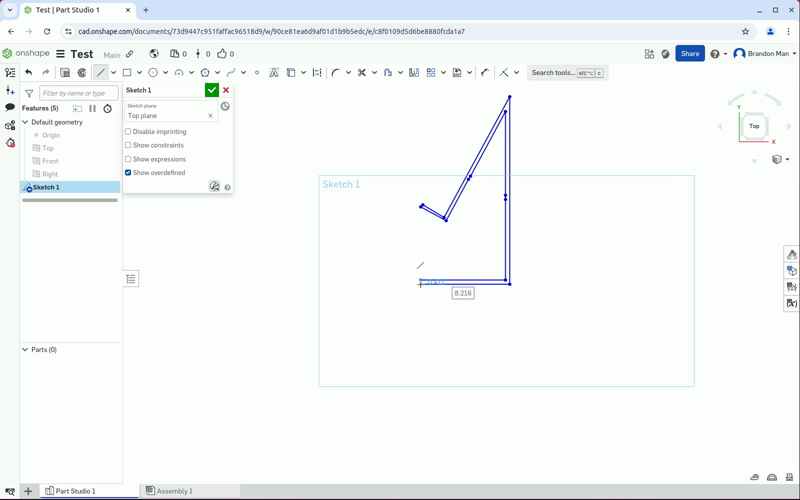
scroll(6)
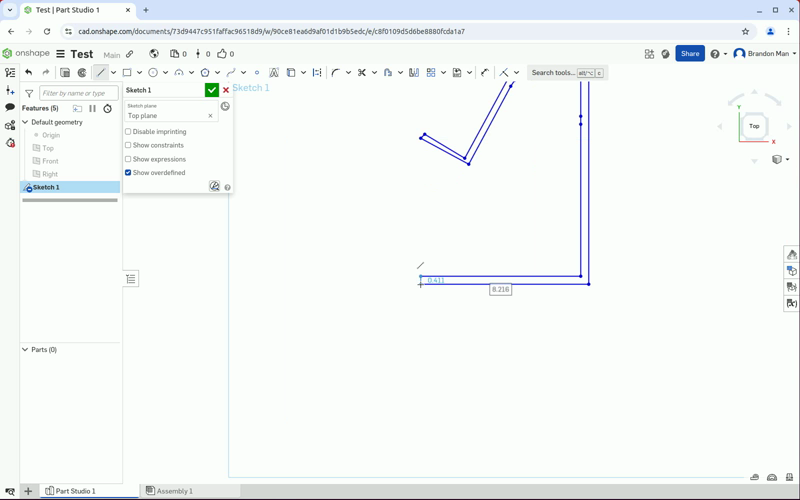
scroll(6)
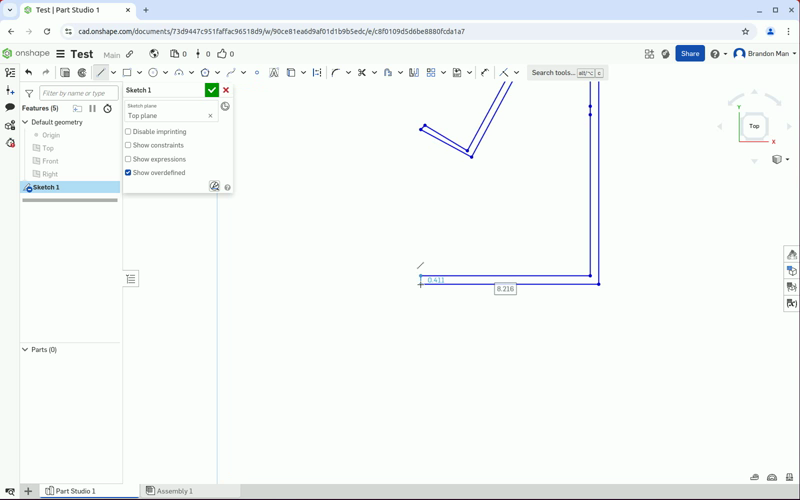
scroll(6)
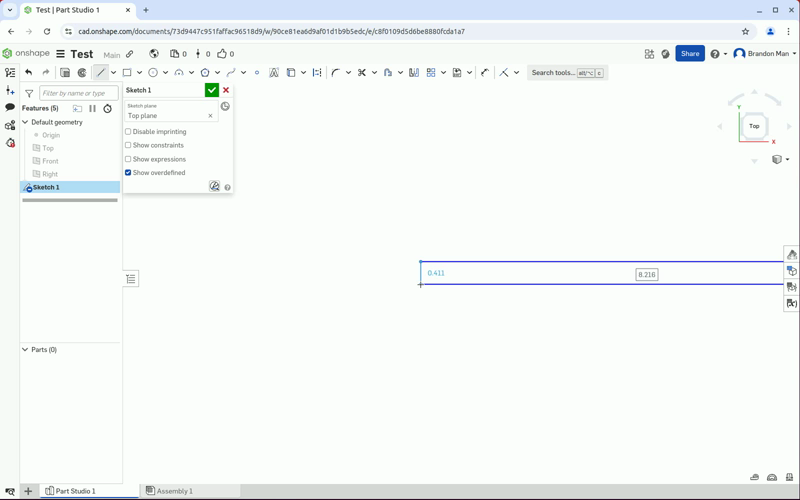
key_up(shift)
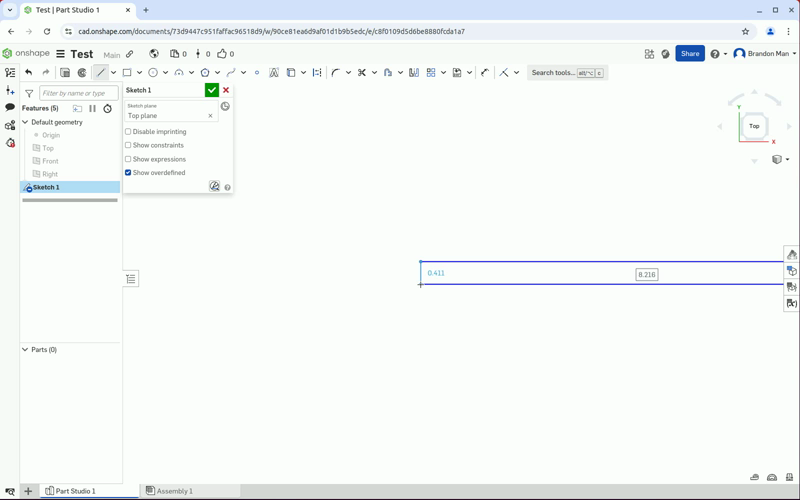
click(420, 284)
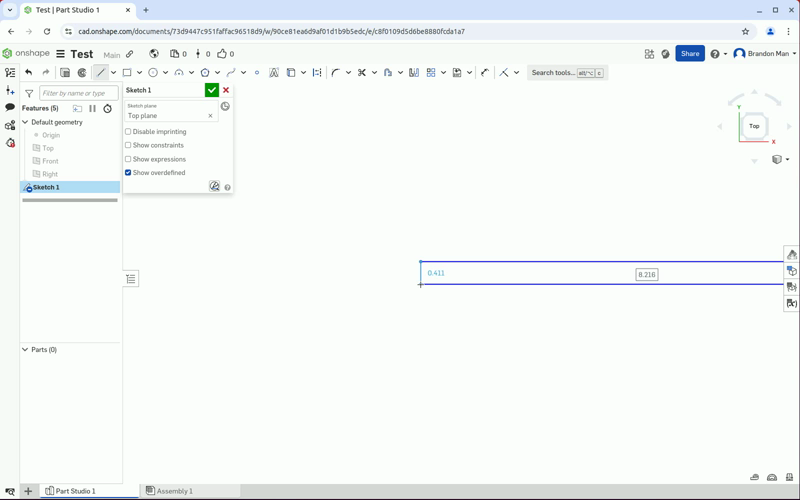
scroll(-6)
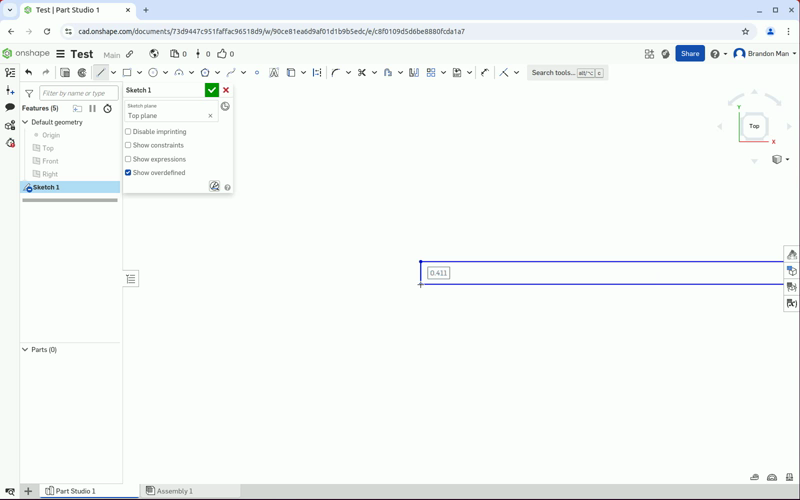
scroll(-6)
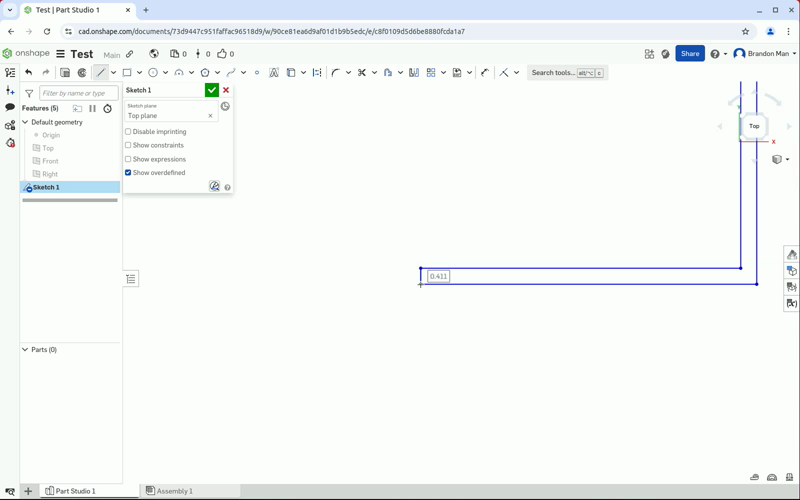
scroll(-6)
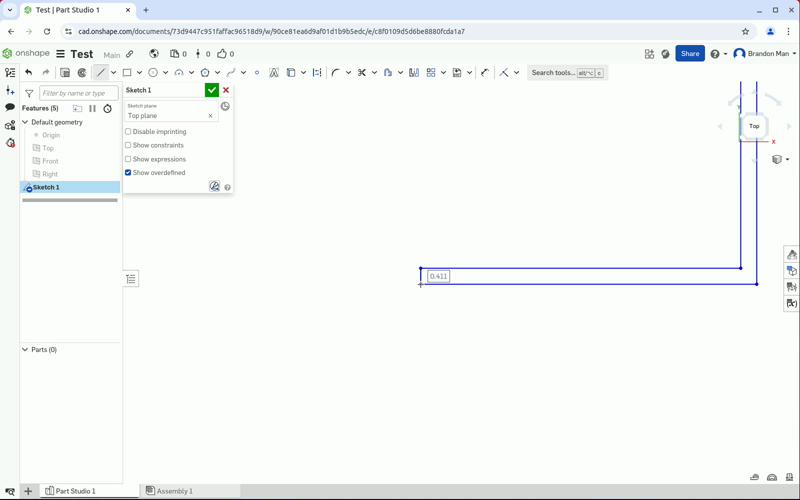
scroll(-6)
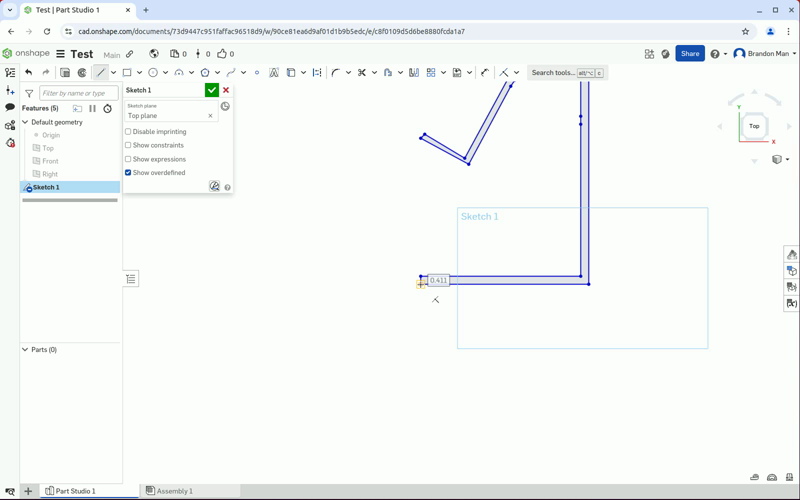
scroll(-6)
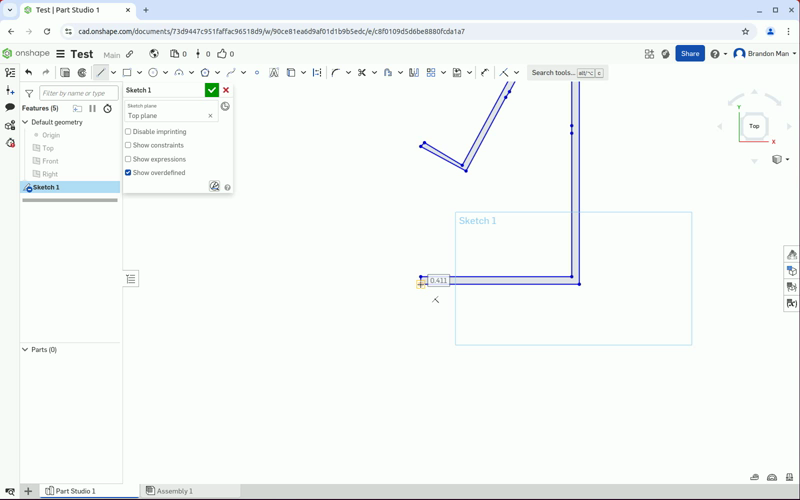
scroll(-6)
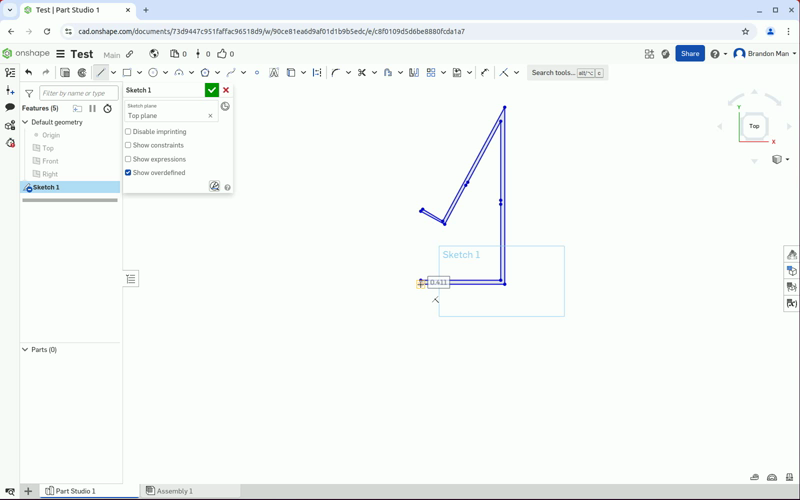
scroll(-6)
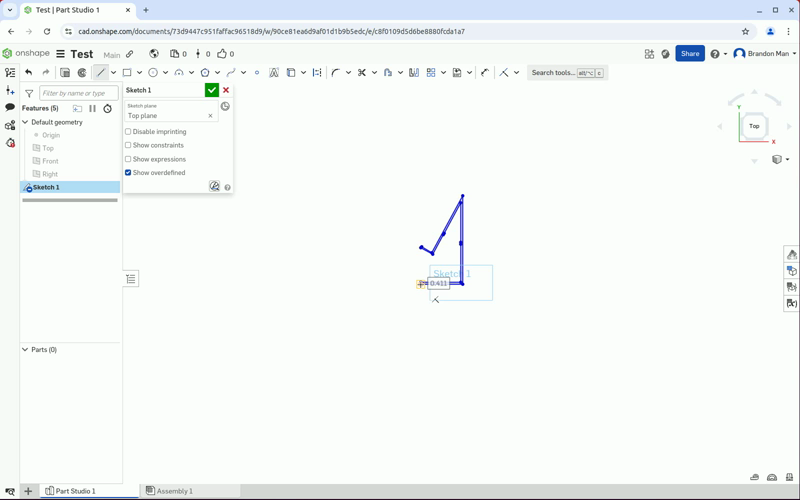
key(esc)
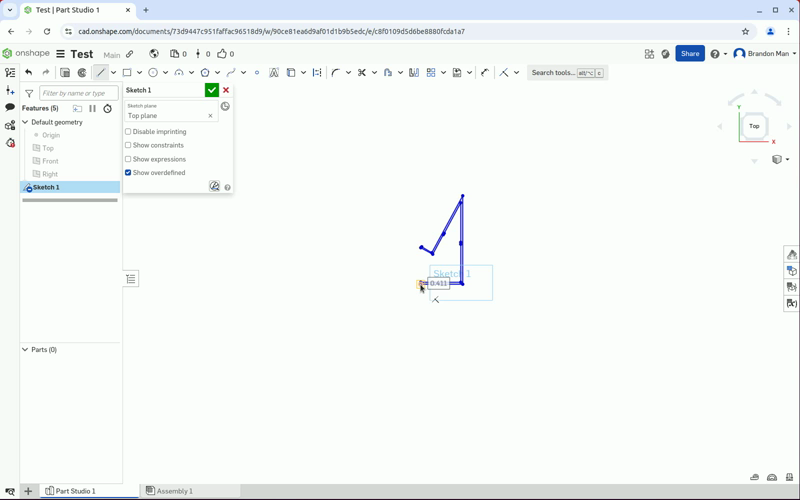
mouse_move(461, 241)
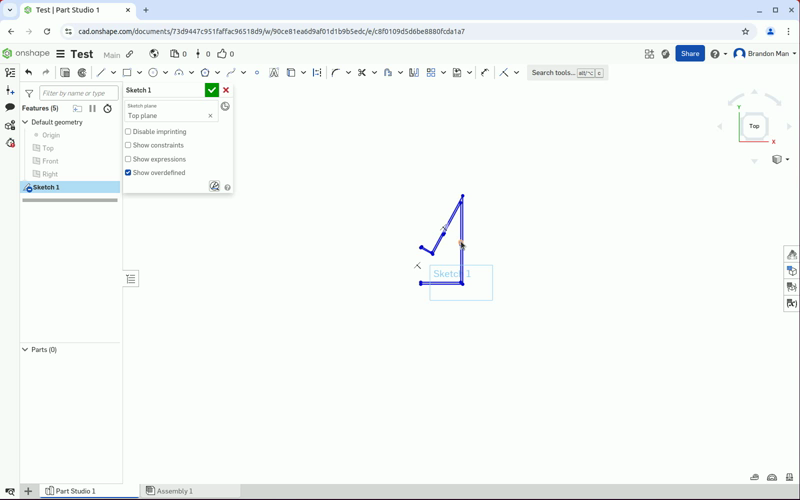
scroll(6)
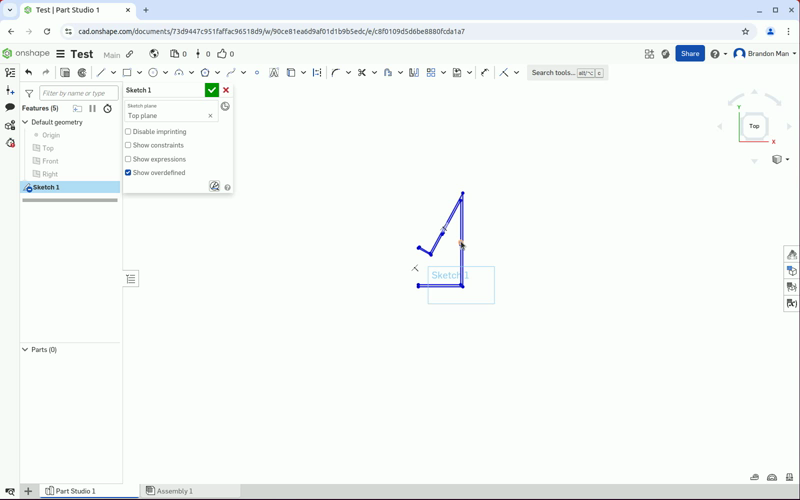
scroll(6)
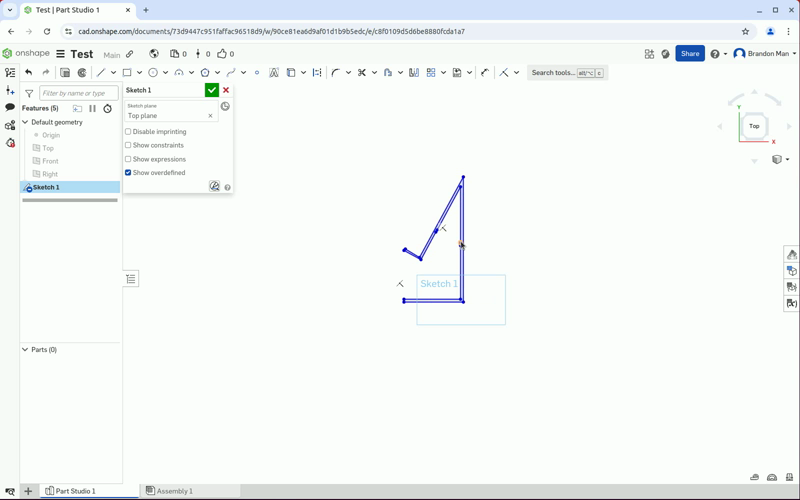
scroll(6)
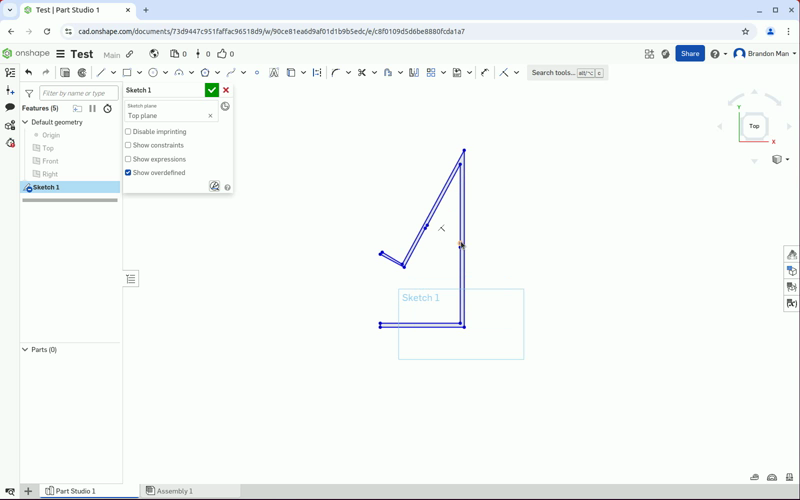
scroll(6)
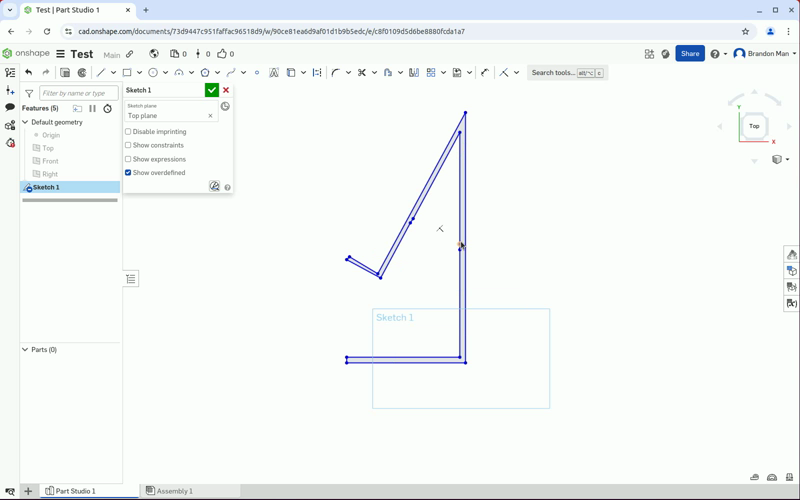
scroll(6)
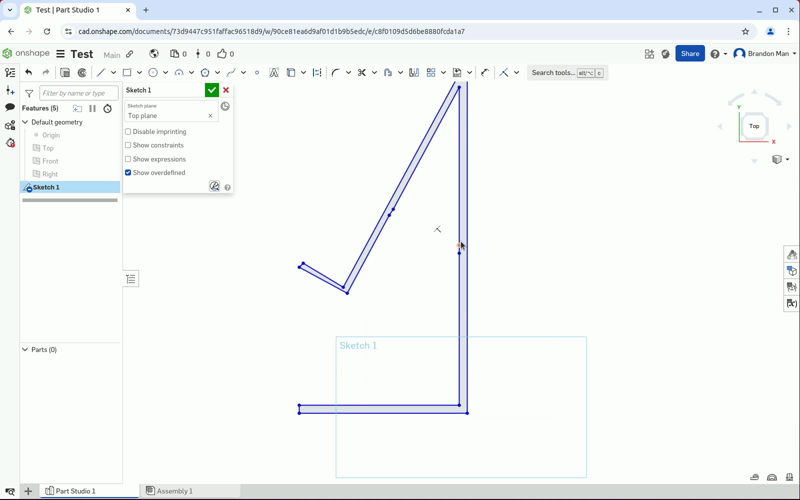
scroll(6)
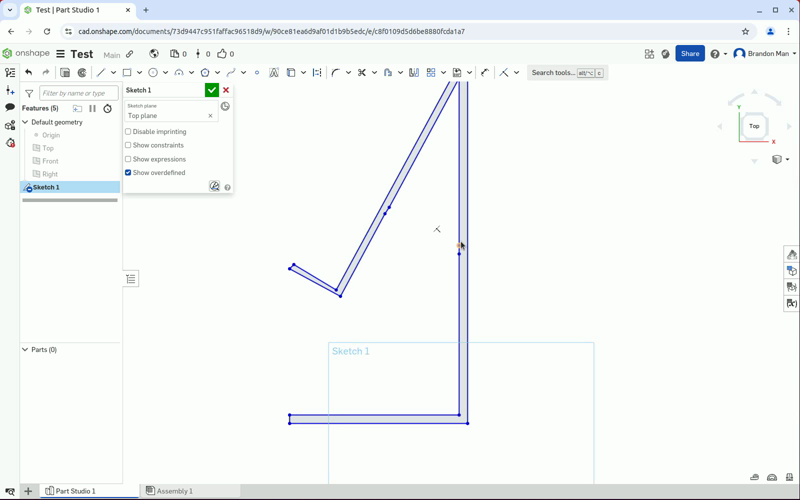
scroll(6)
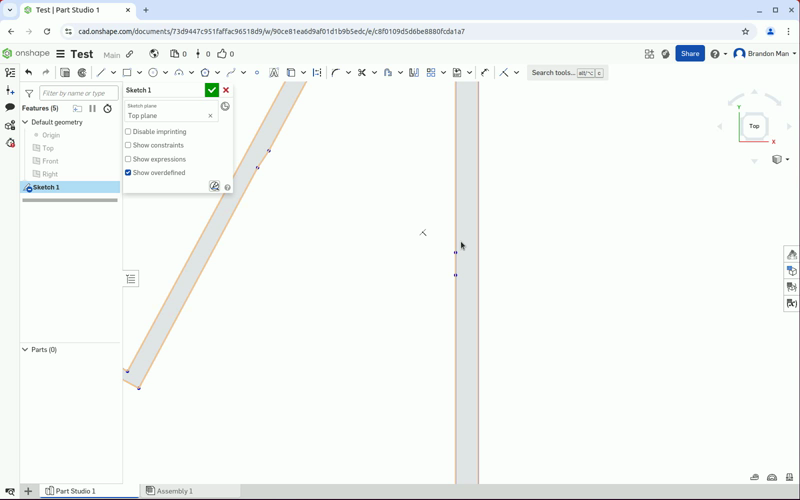
click(461, 241)
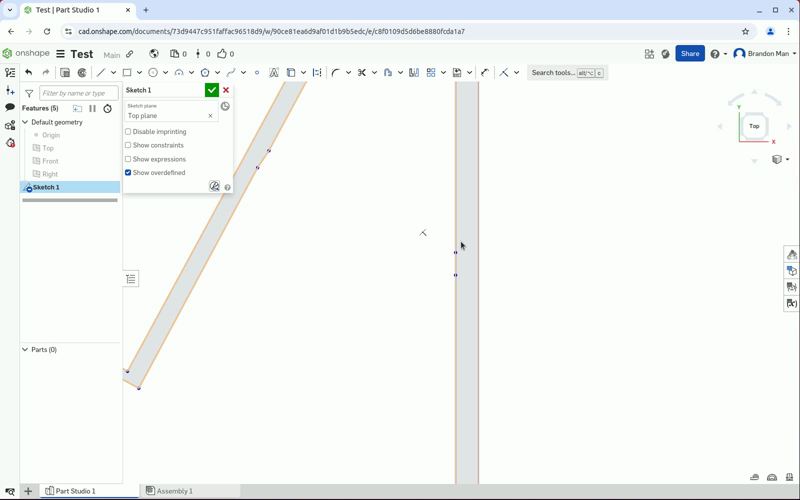
scroll(-6)
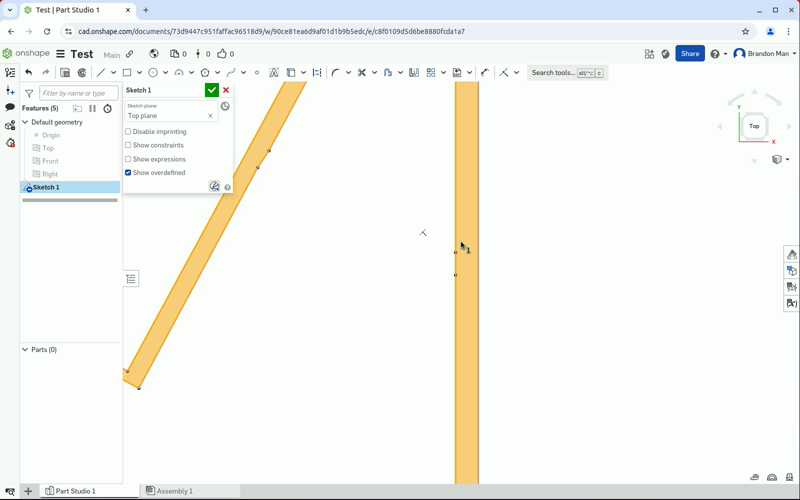
scroll(-6)
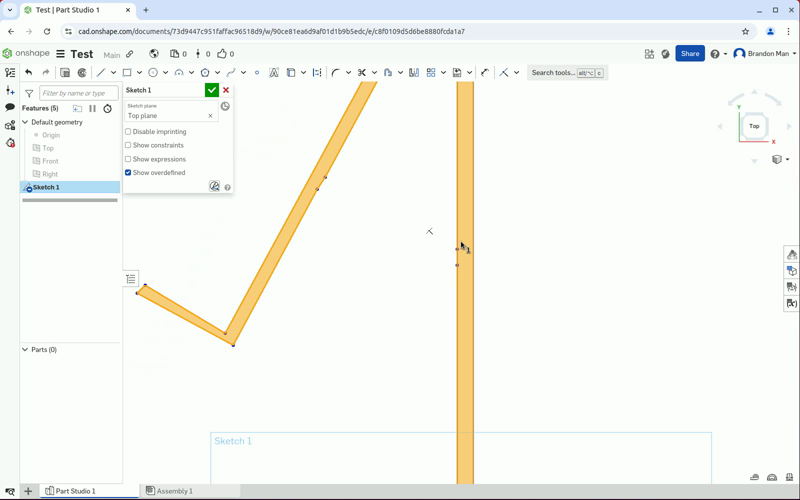
scroll(-6)
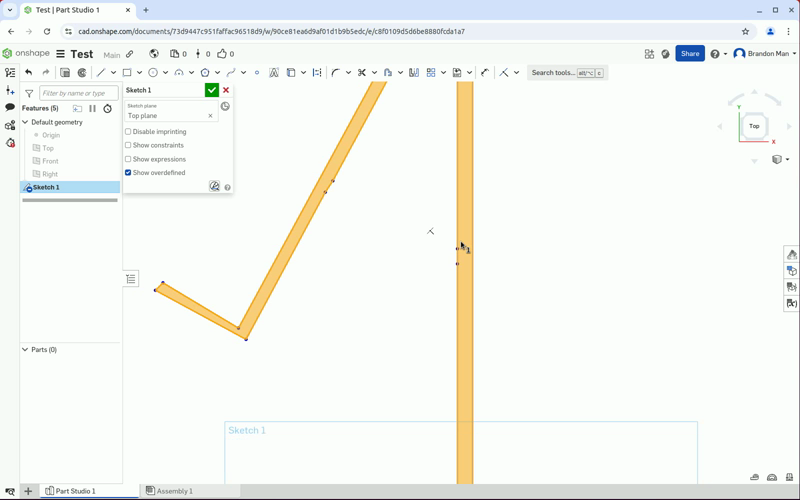
scroll(-6)
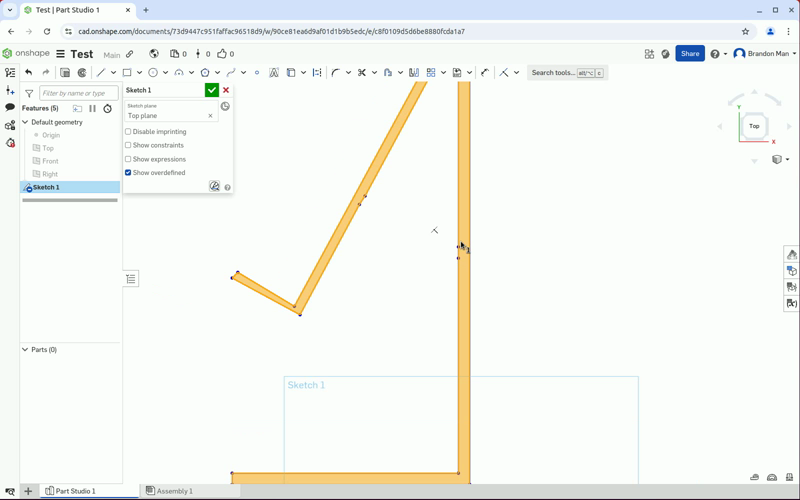
scroll(-6)
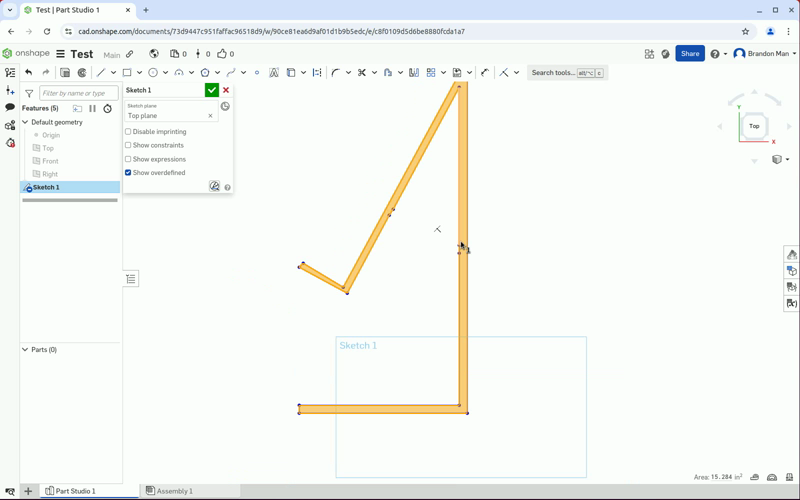
scroll(-6)
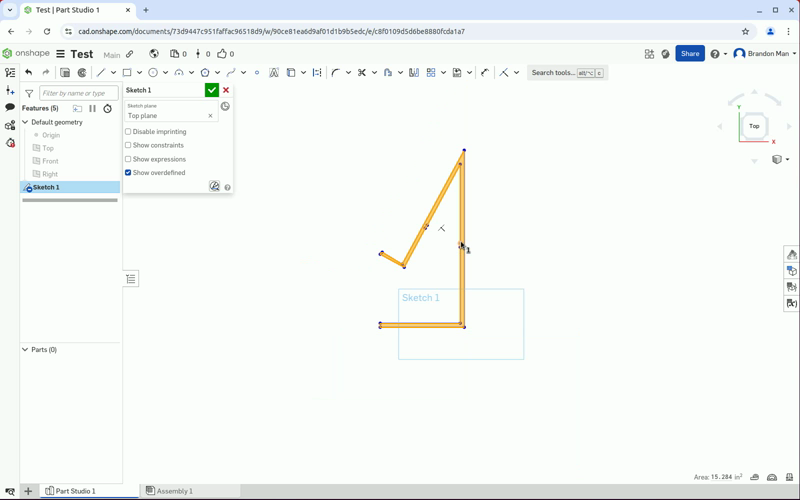
scroll(-6)
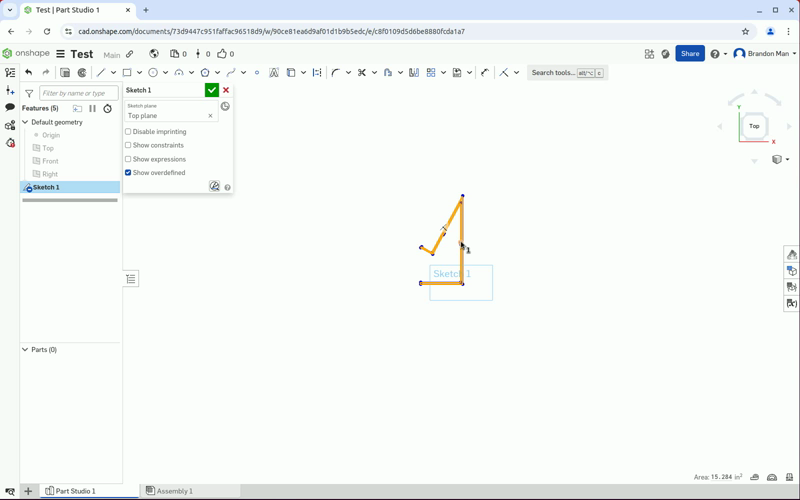
mouse_move(73, 352)
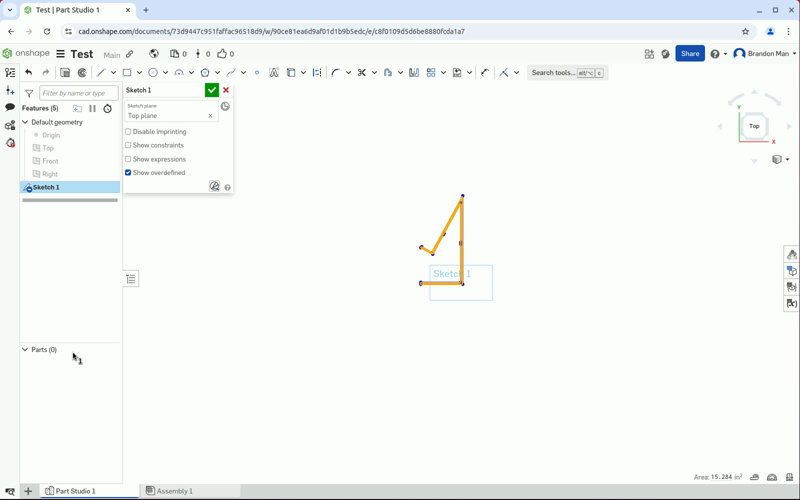
key(shift+y)
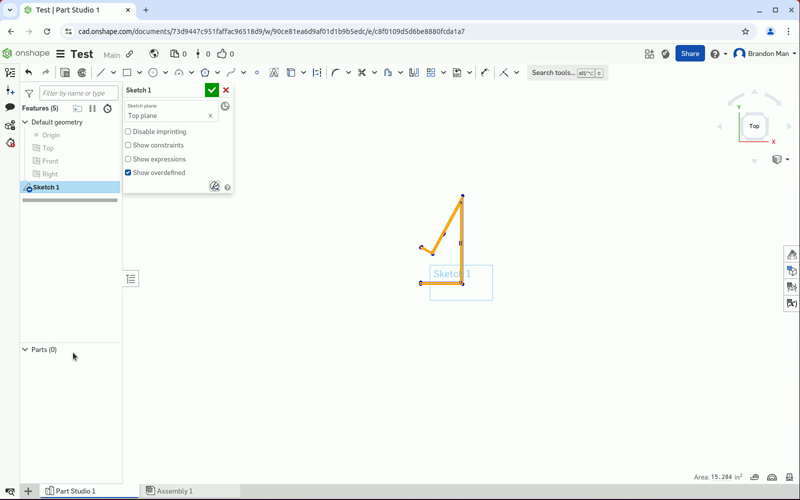
key(shift+e)
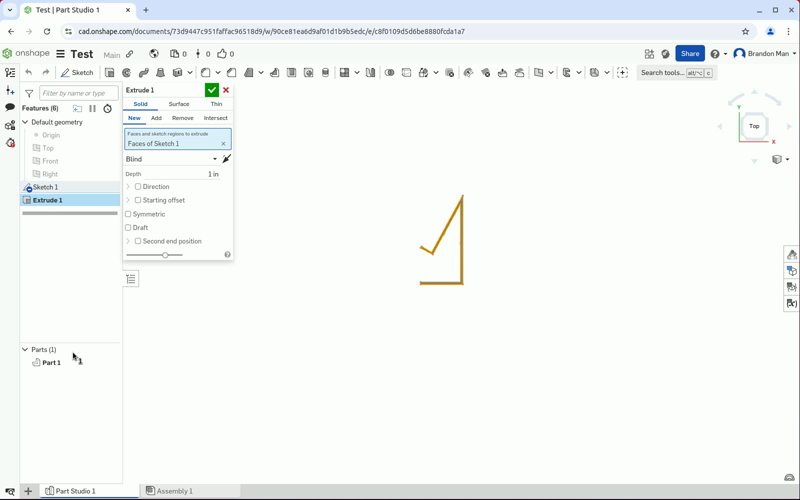
mouse_move(143, 106)
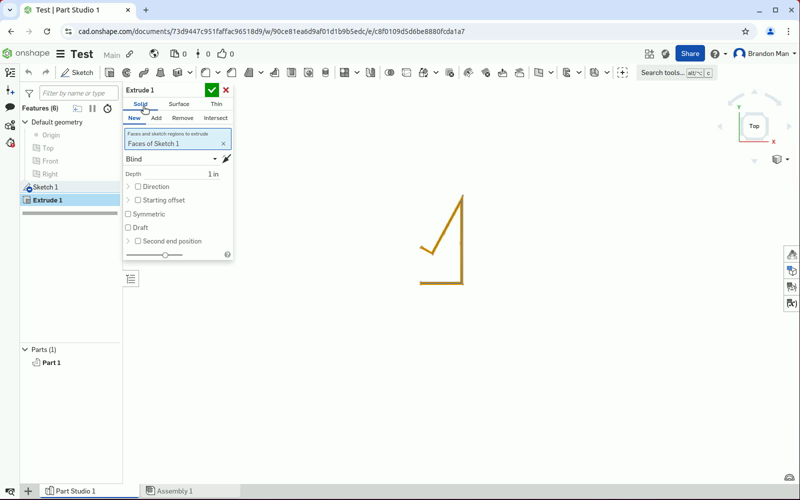
click(143, 106)
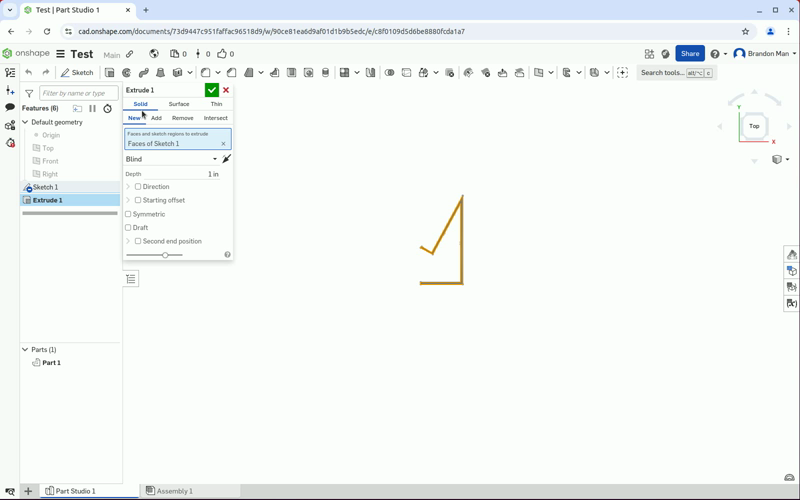
mouse_move(137, 120)
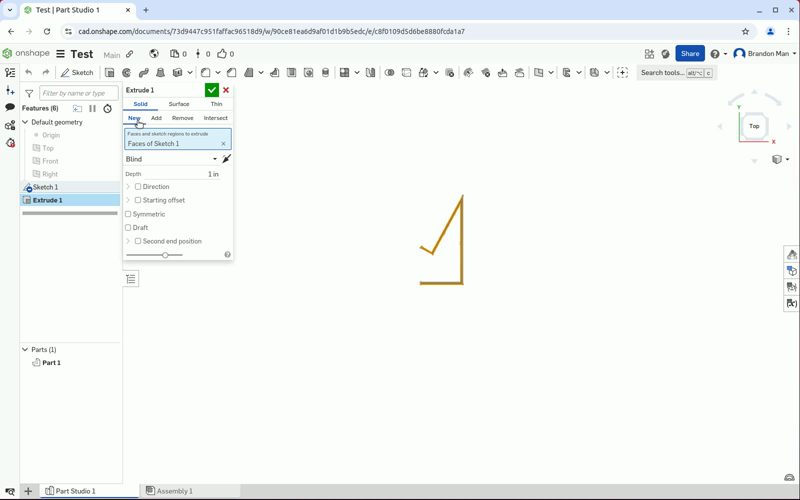
click(137, 120)
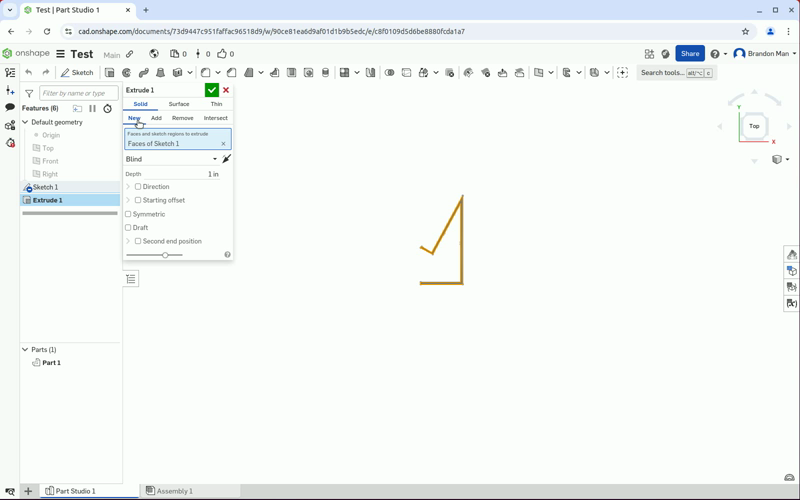
key(tab, 4)
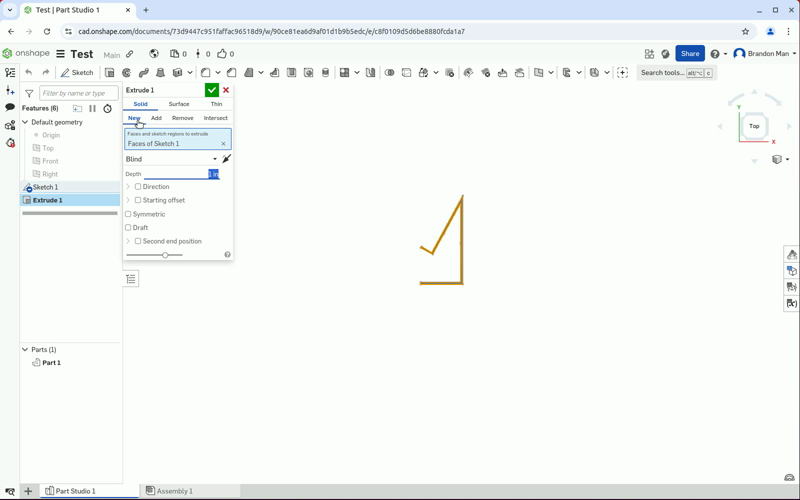
text(23.108)
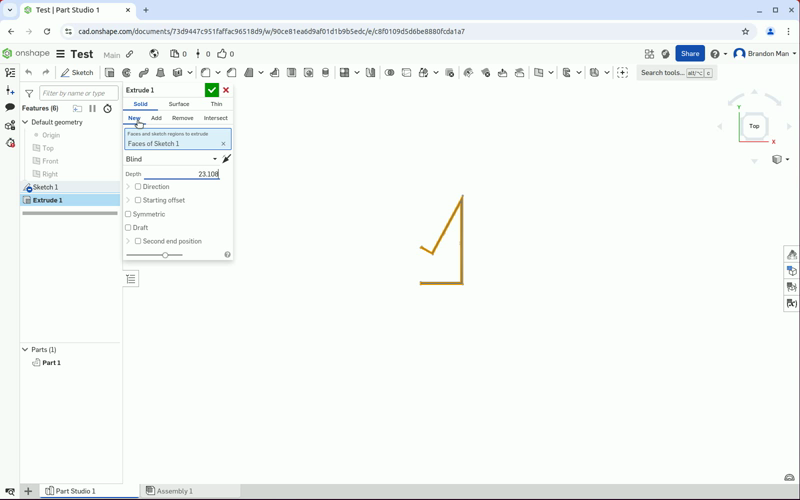
key(enter)
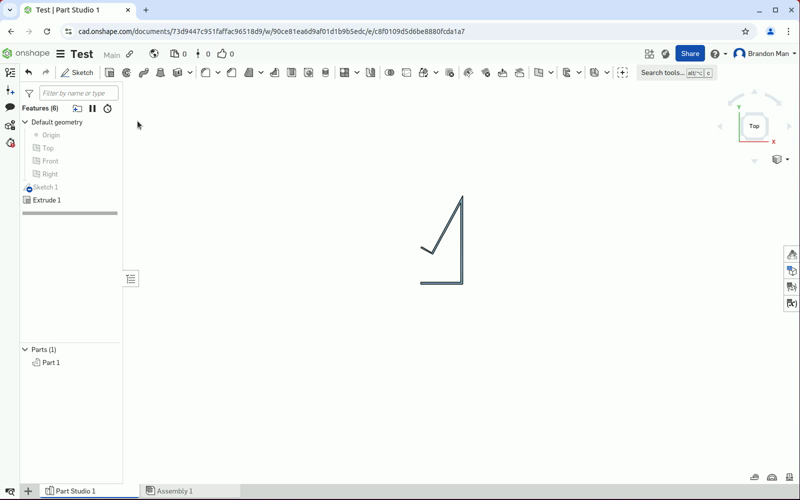
key(shift+h)
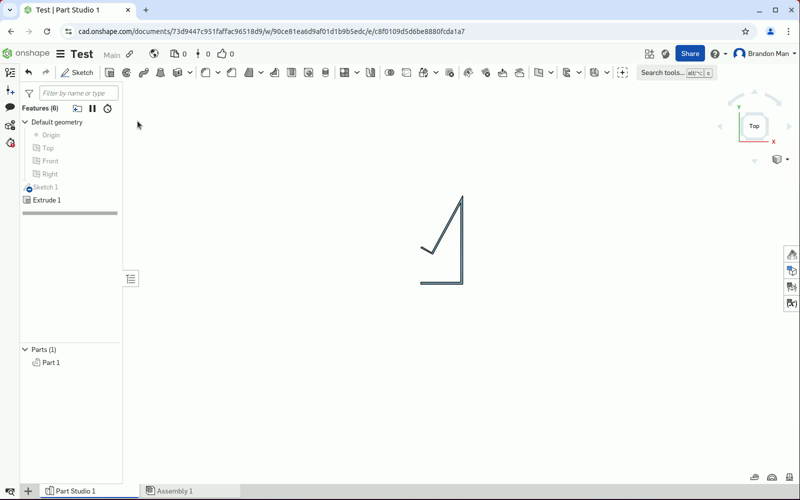
key(shift+h)
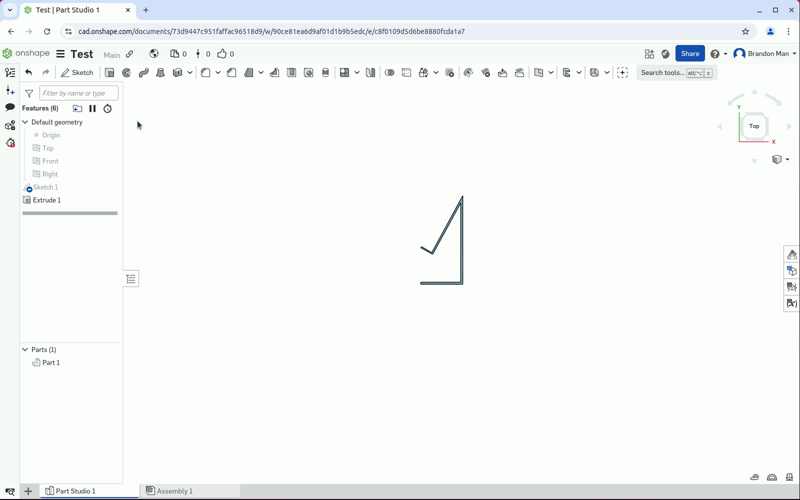
mouse_move(73, 189)
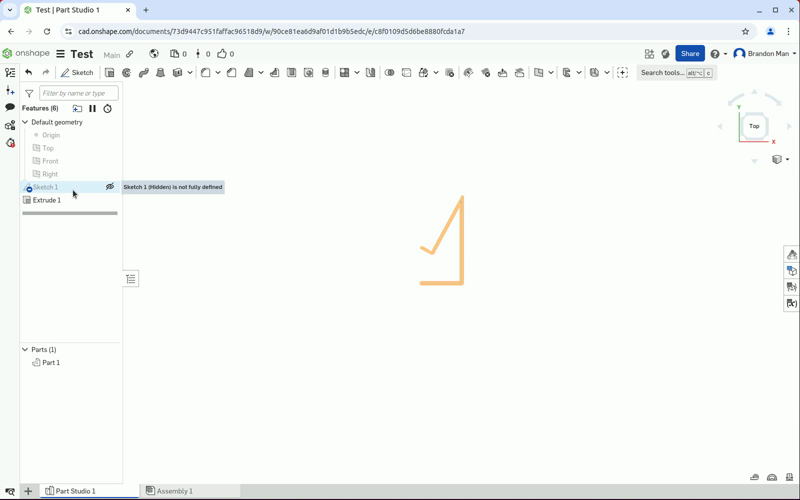
click(73, 189)
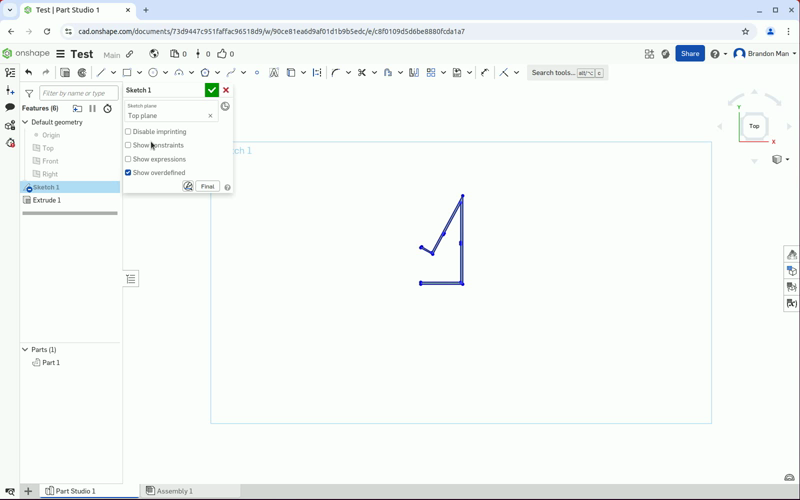
mouse_move(229, 92)
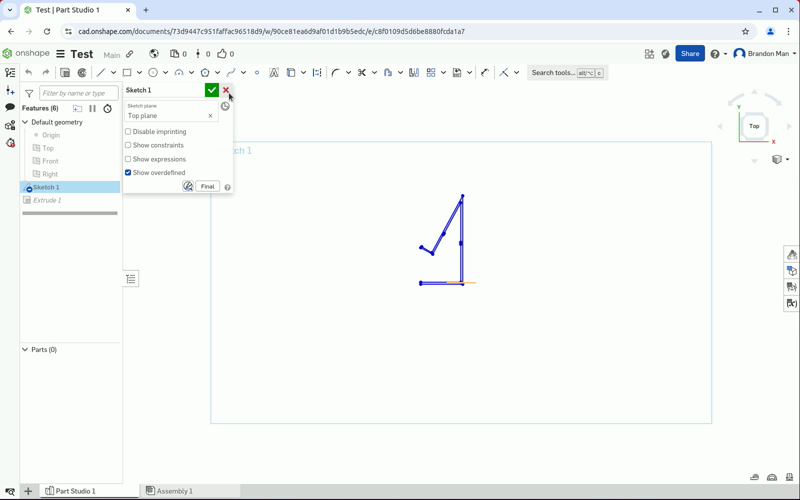
click(229, 92)
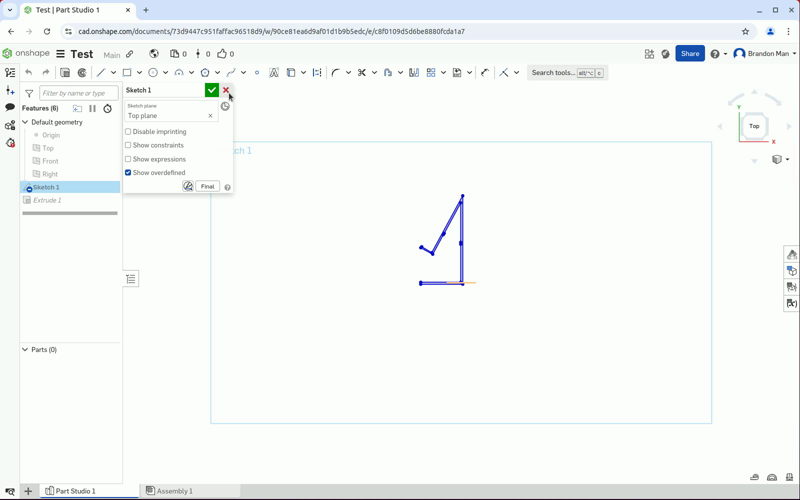
key(shift+s)
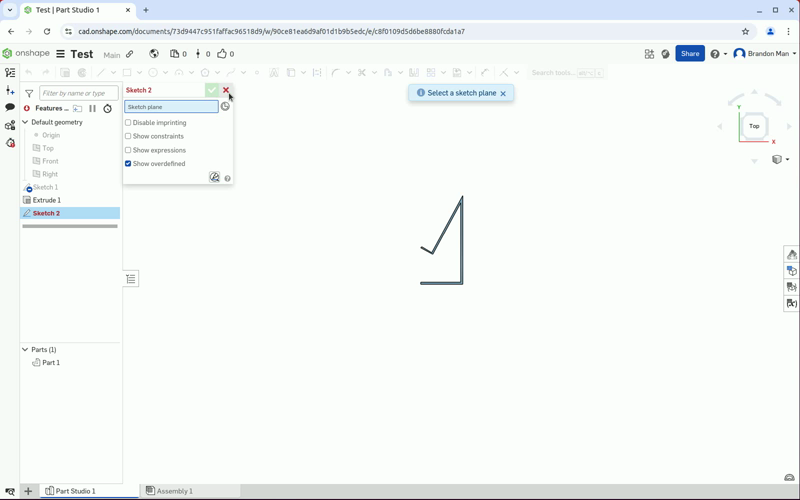
mouse_move(73, 150)
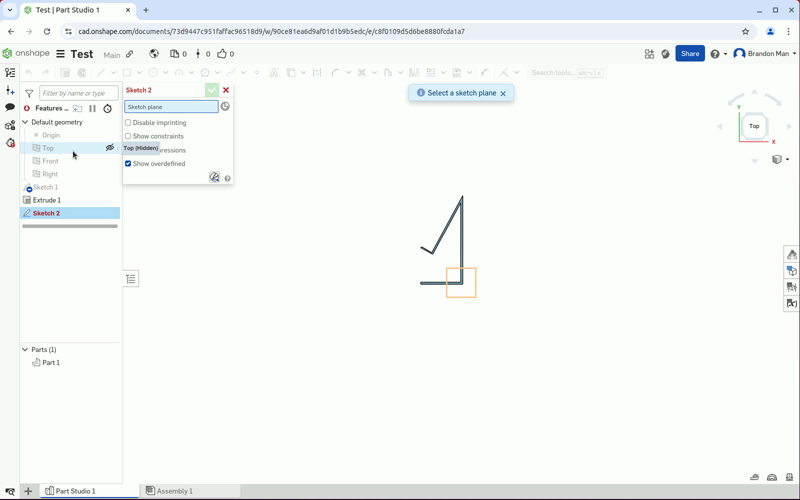
click(73, 150)
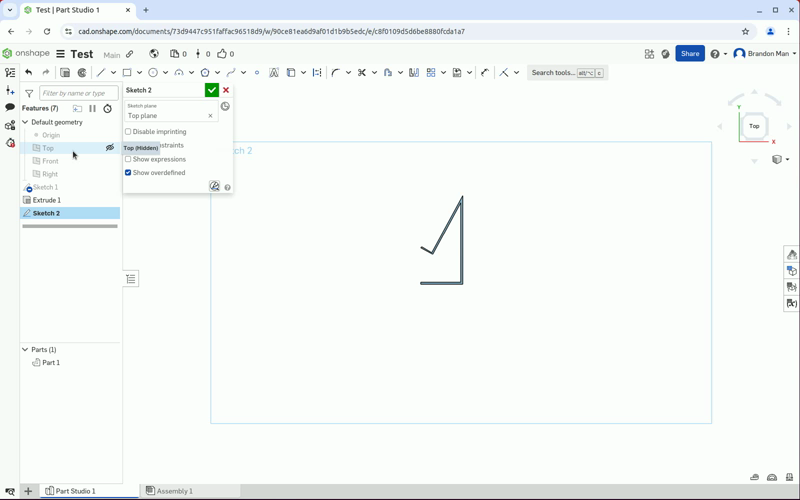
mouse_move(73, 352)
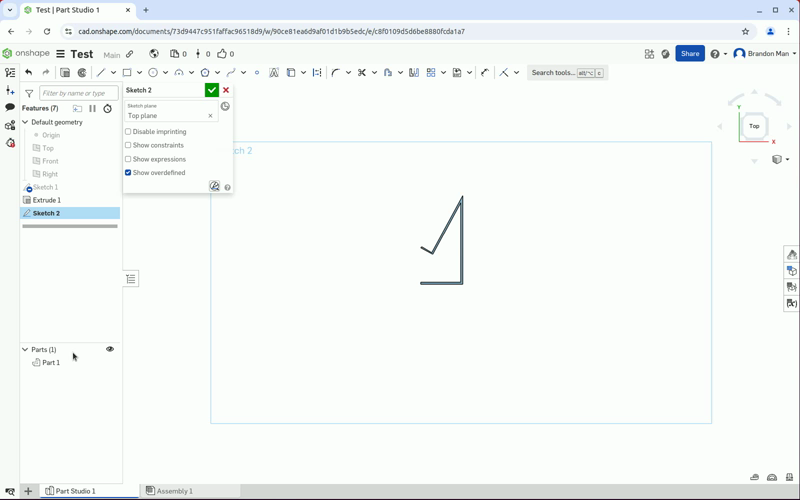
key(y)
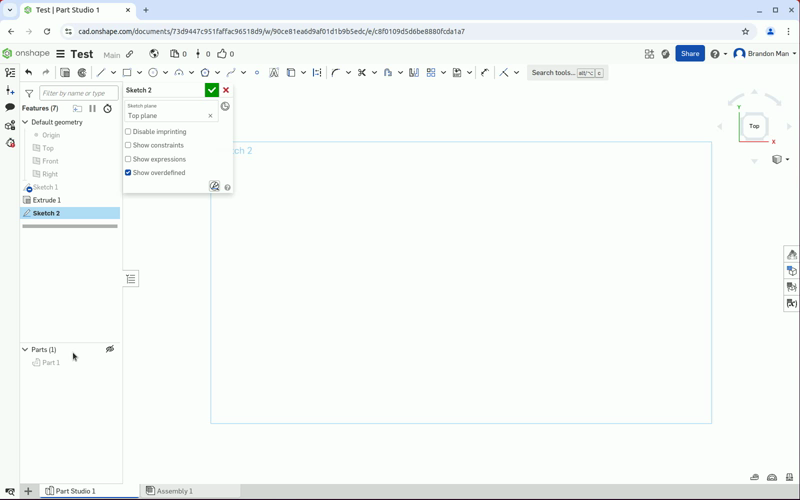
key(l)
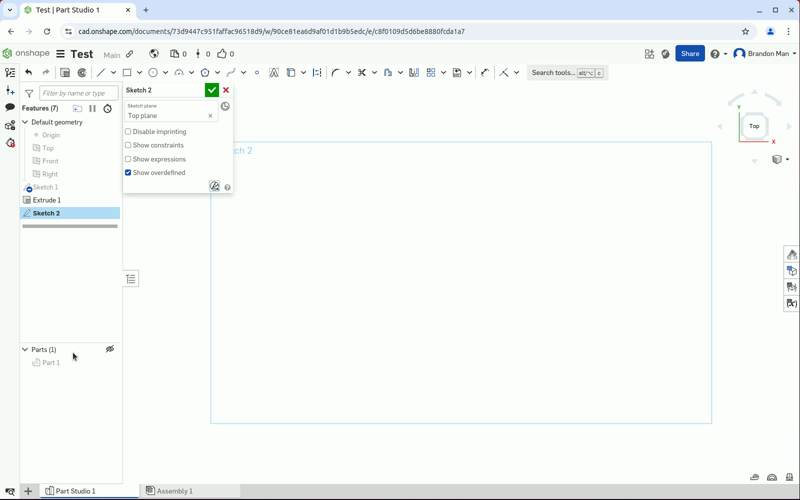
key_down(shift)
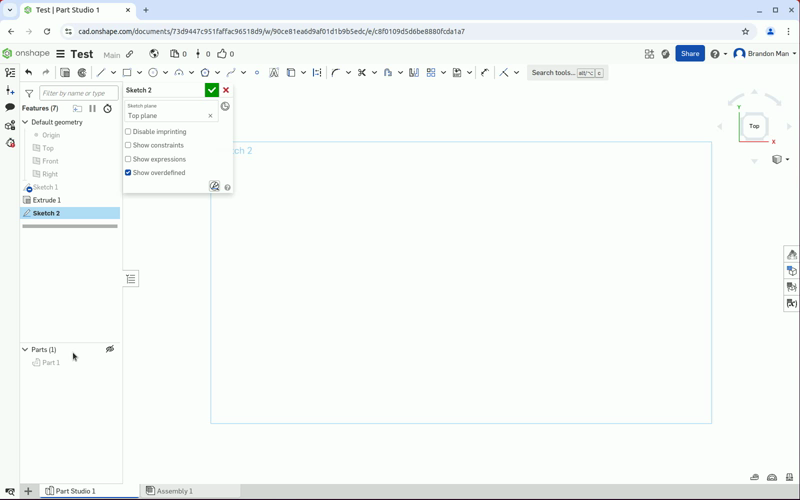
mouse_move(443, 234)
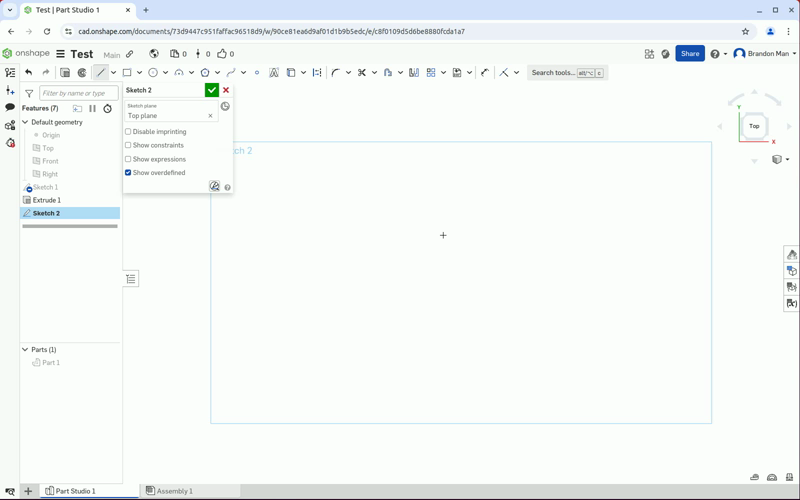
click(443, 234)
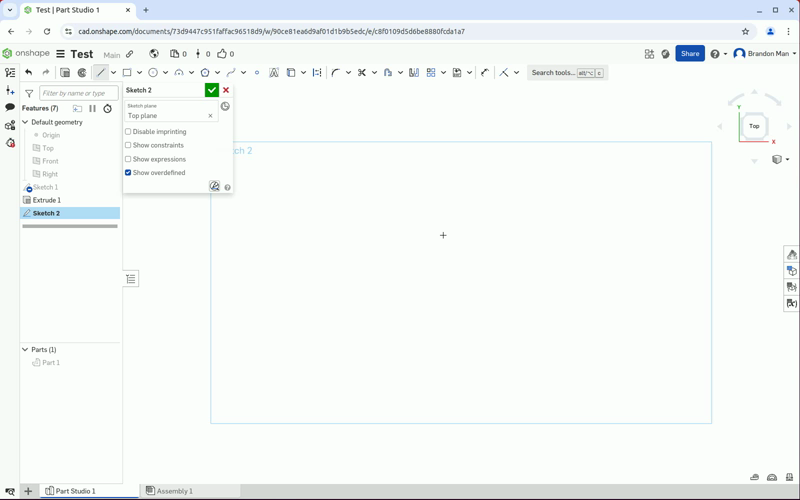
key_up(shift)
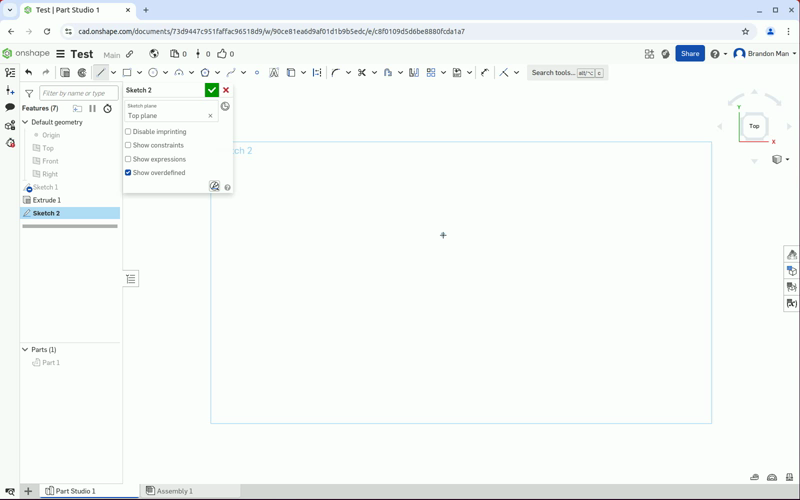
key_down(shift)
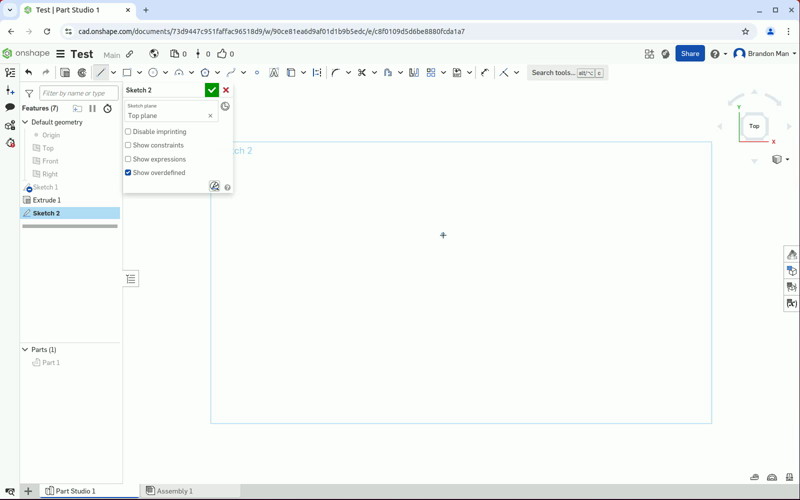
mouse_move(473, 234)
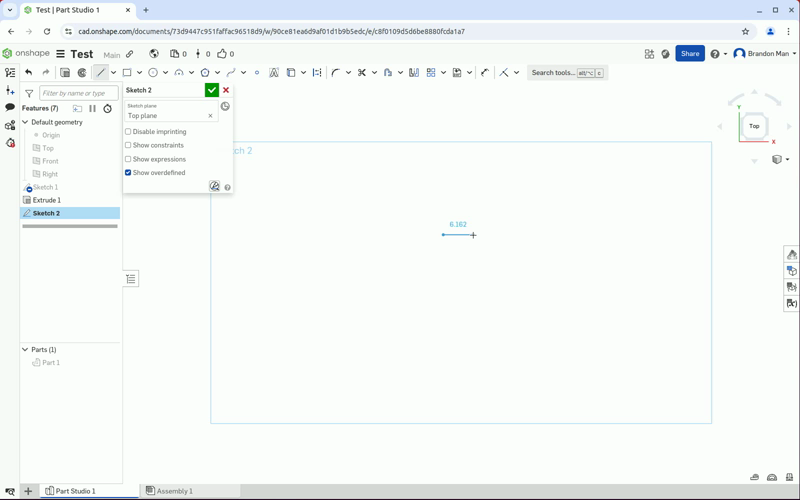
mouse_move(461, 245)
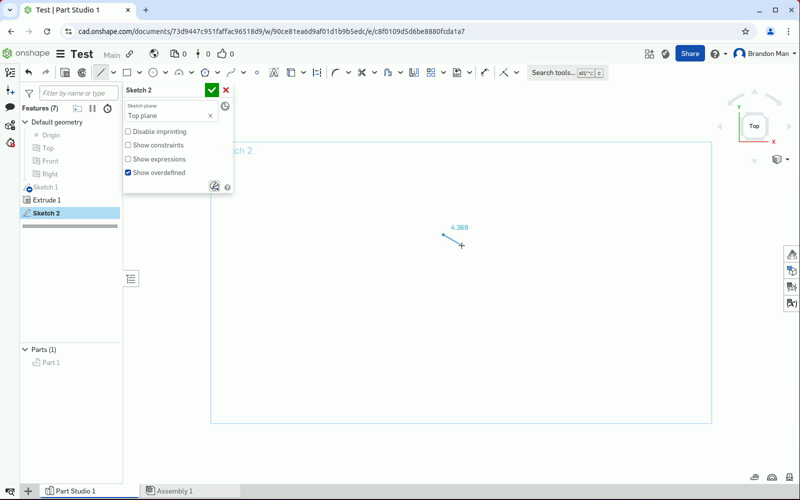
click(461, 245)
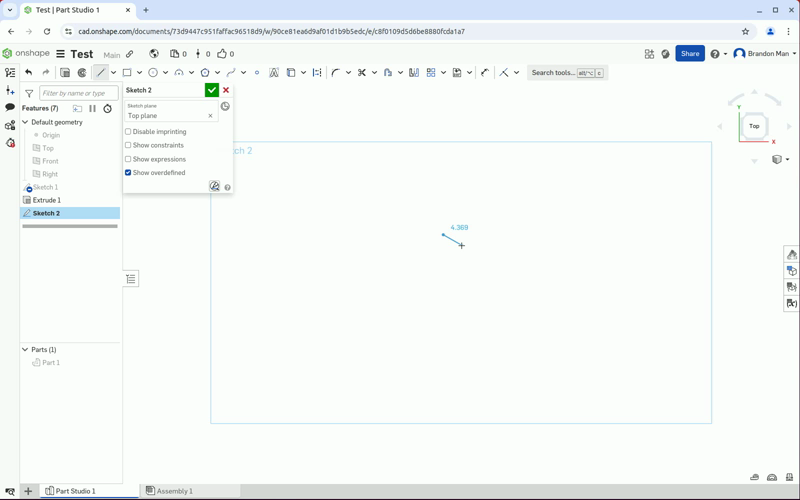
key_up(shift)
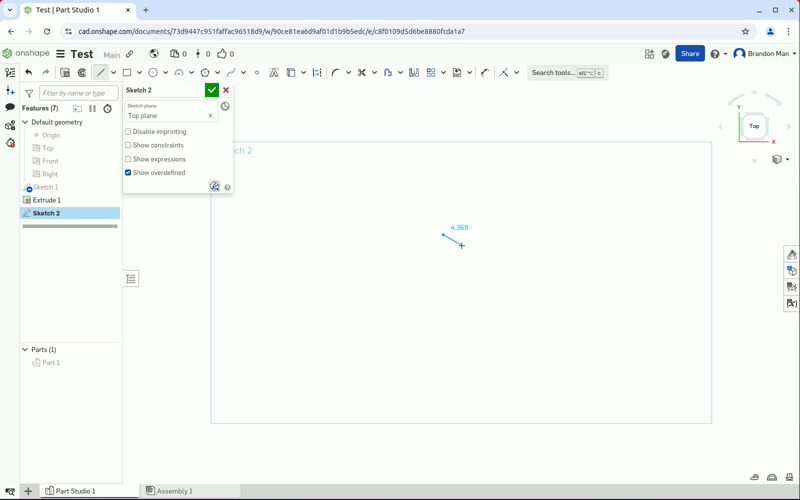
key_down(shift)
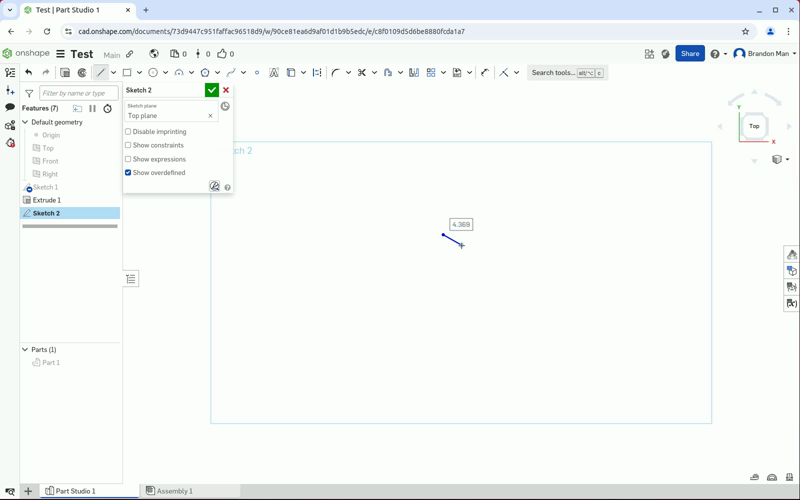
mouse_move(491, 245)
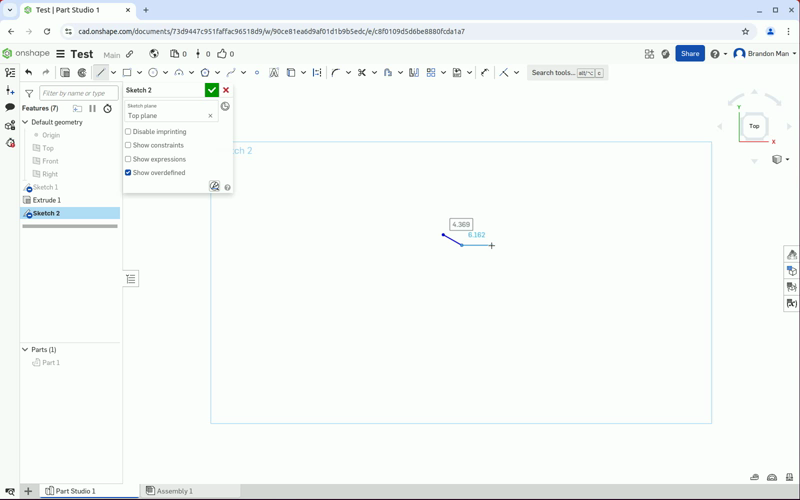
mouse_move(461, 243)
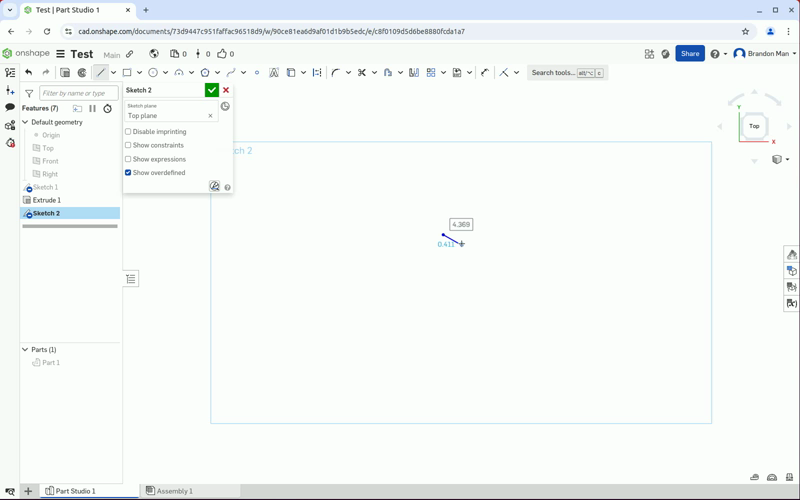
scroll(6)
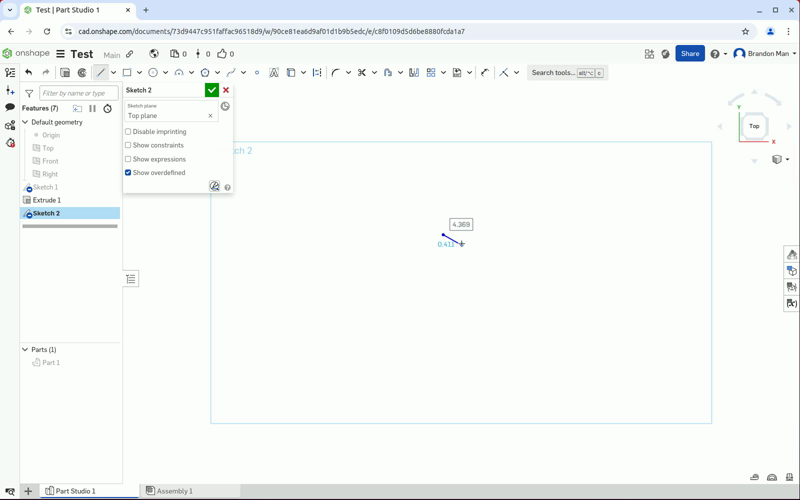
scroll(6)
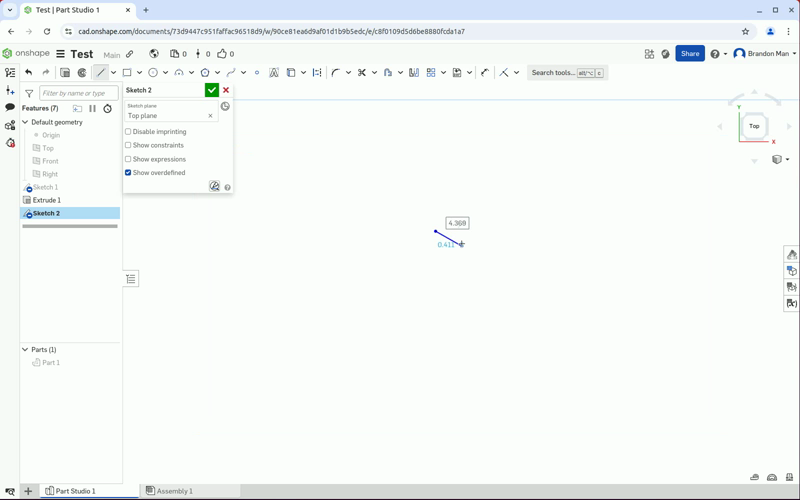
scroll(6)
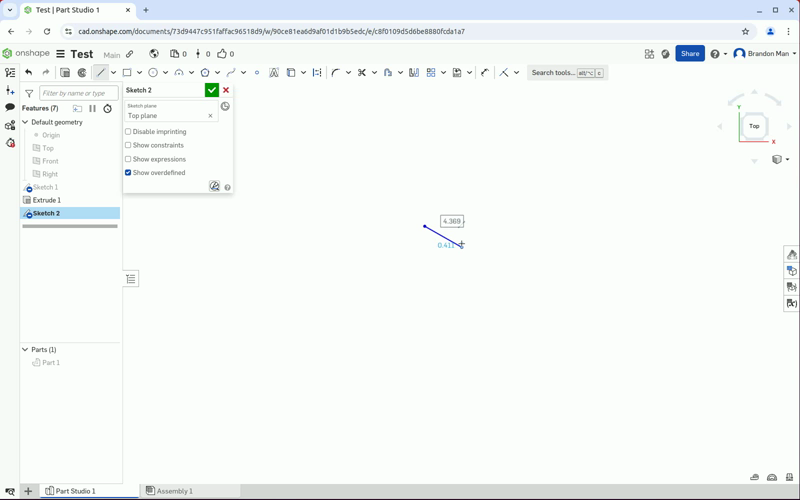
scroll(6)
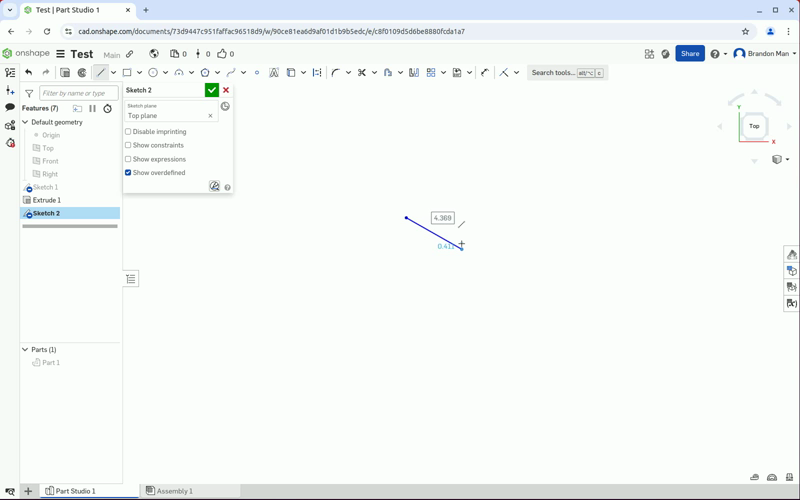
scroll(6)
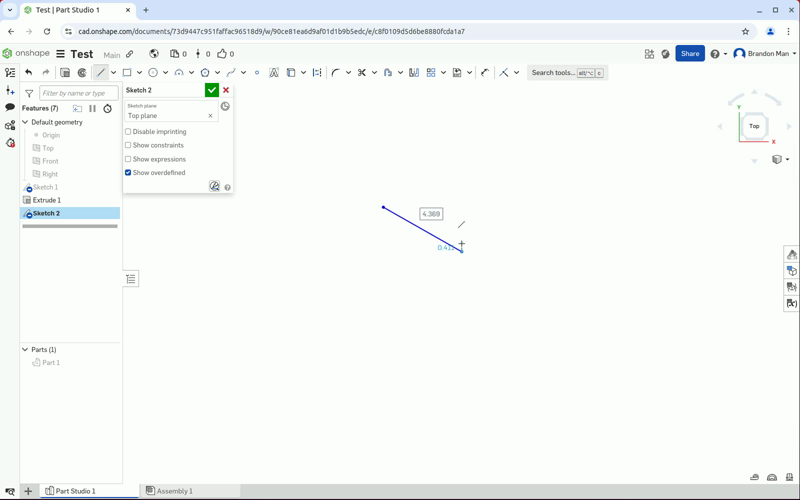
scroll(6)
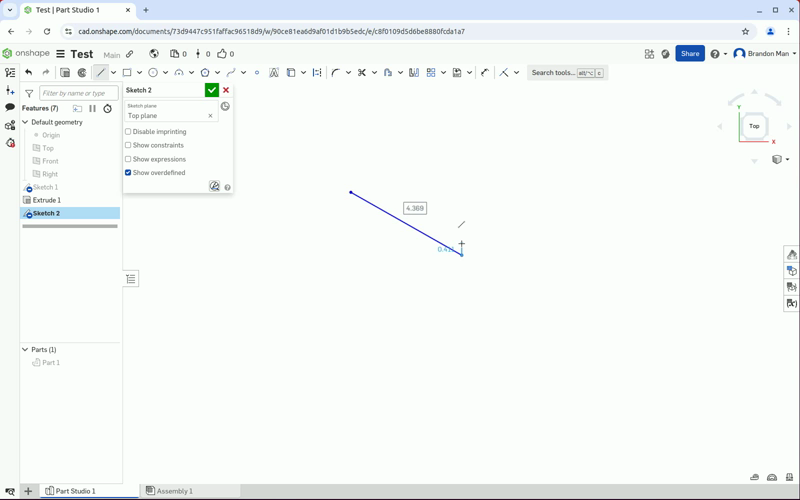
scroll(6)
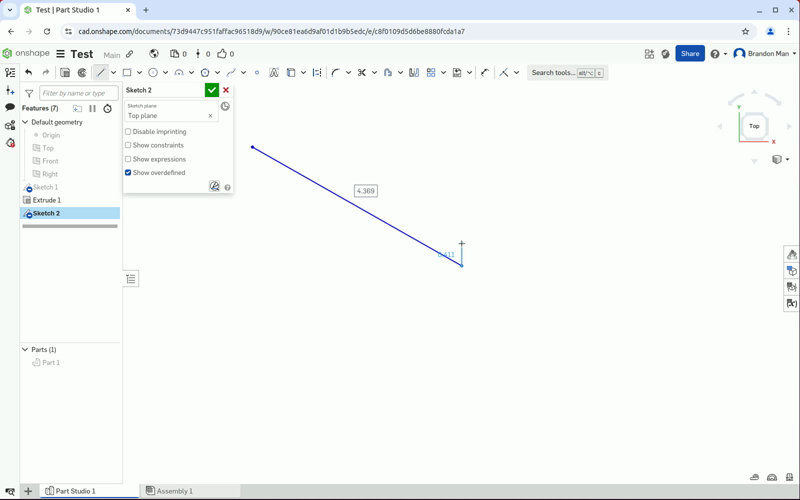
click(461, 243)
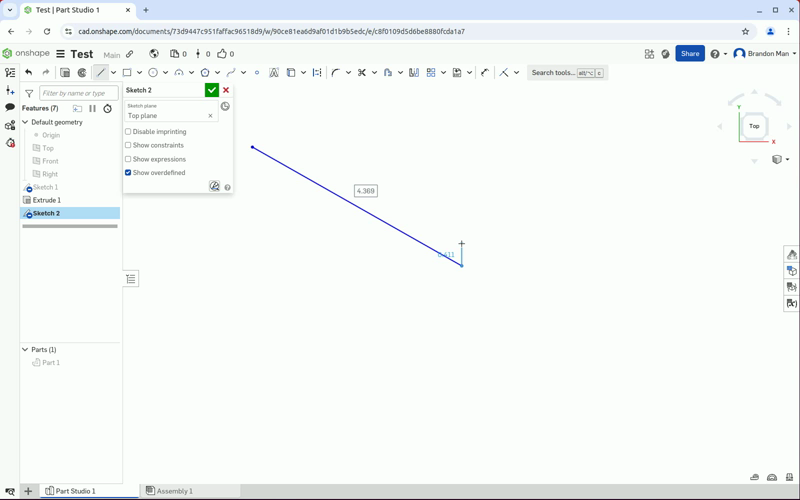
scroll(-6)
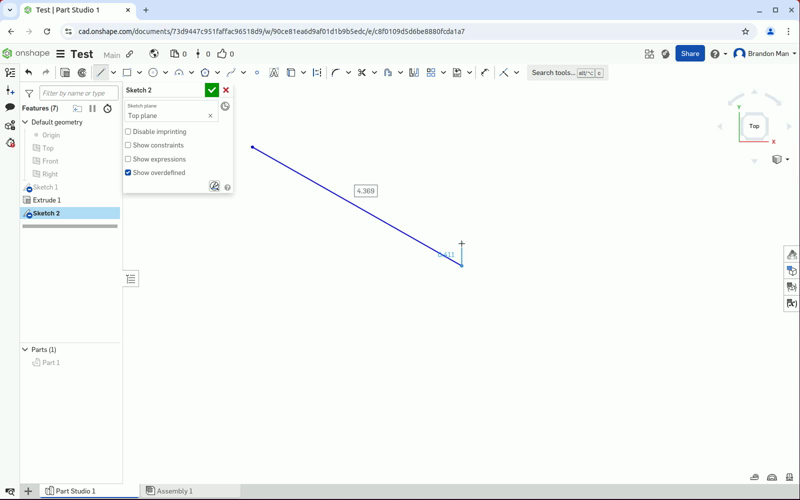
scroll(-6)
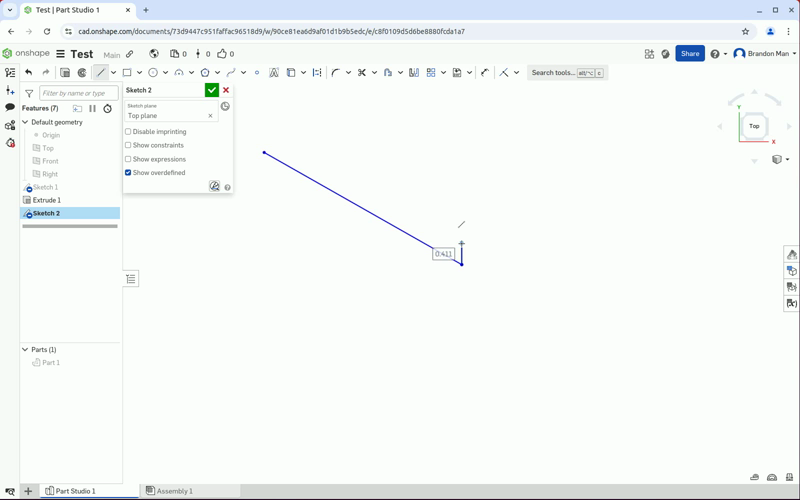
scroll(-6)
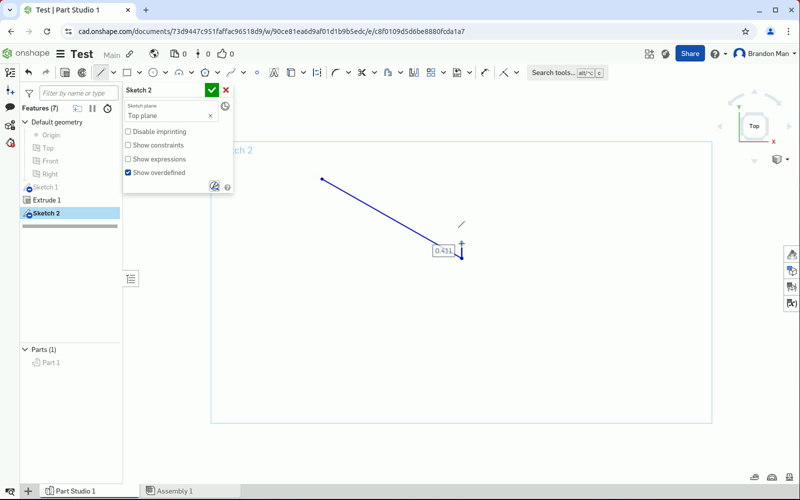
scroll(-6)
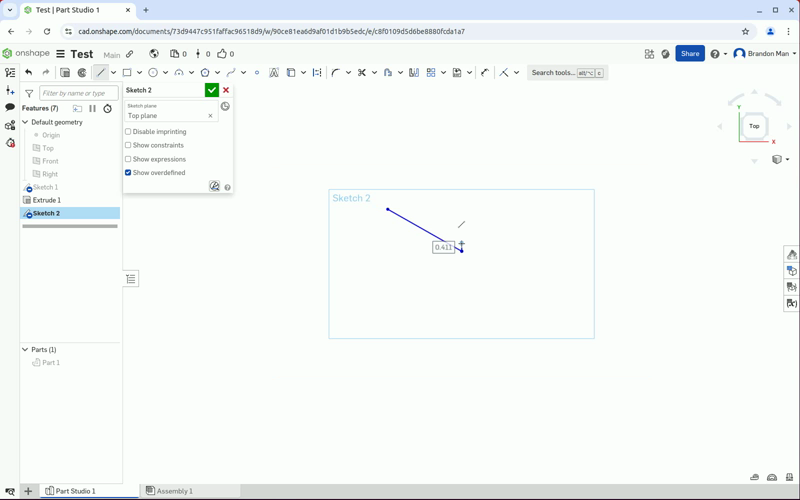
scroll(-6)
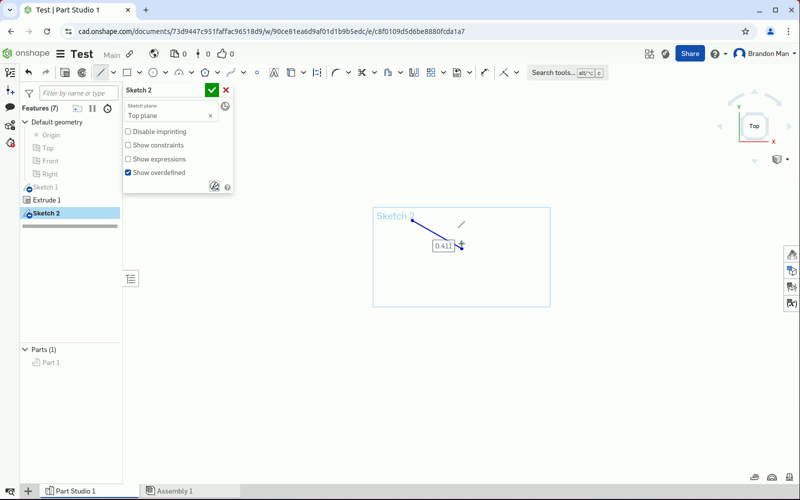
scroll(-6)
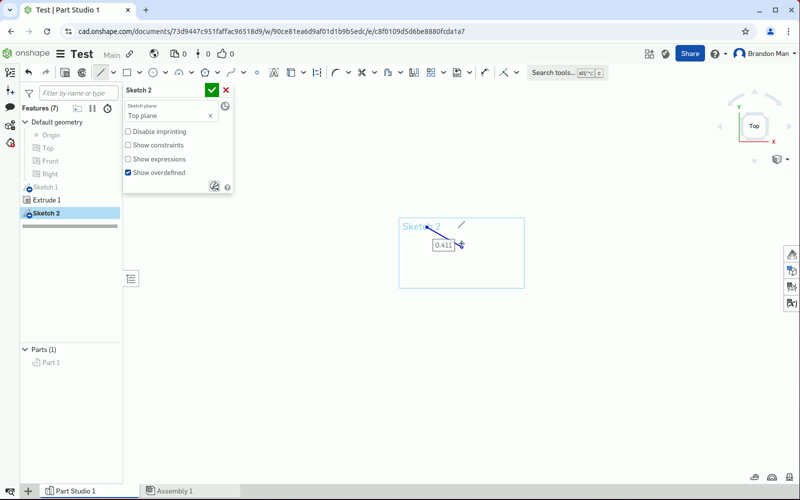
scroll(-6)
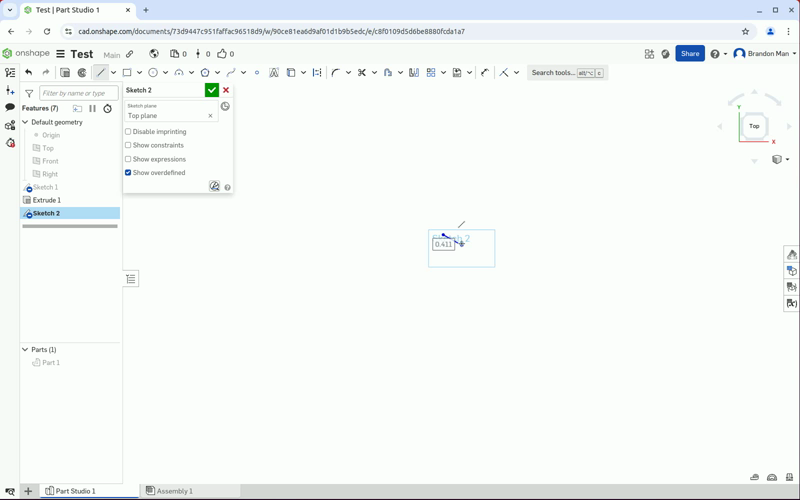
key_up(shift)
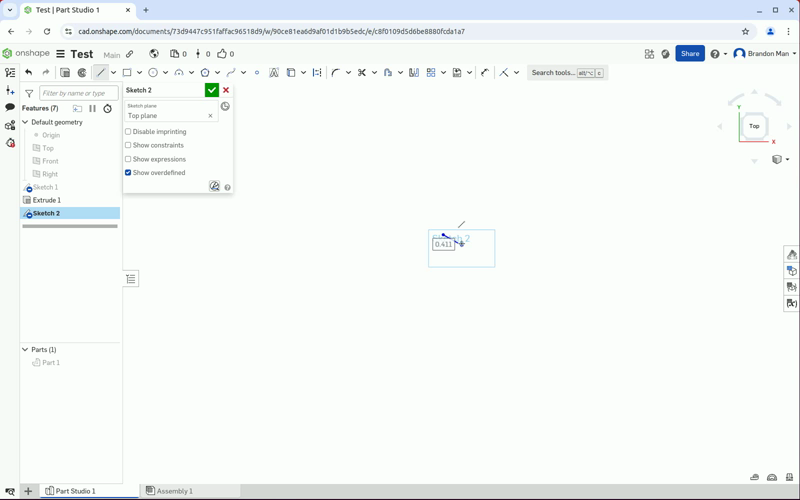
key_down(shift)
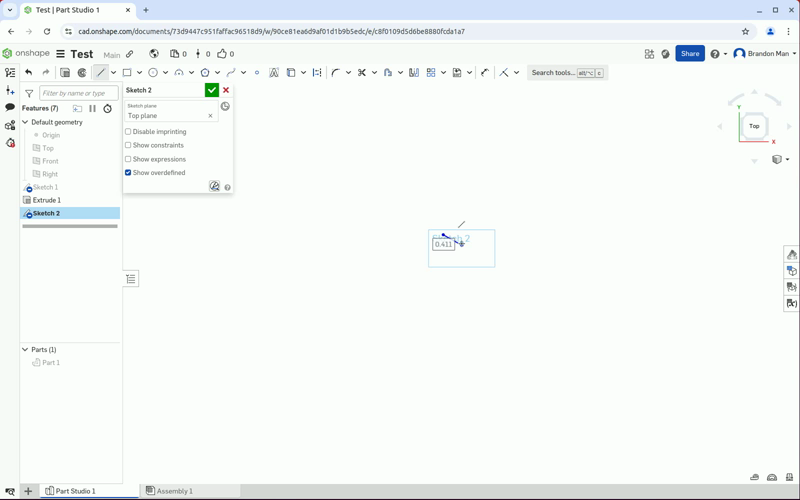
mouse_move(491, 243)
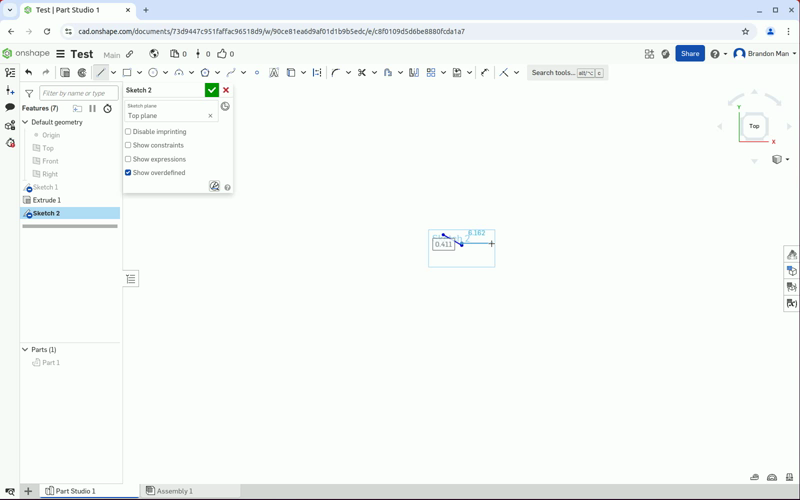
mouse_move(444, 233)
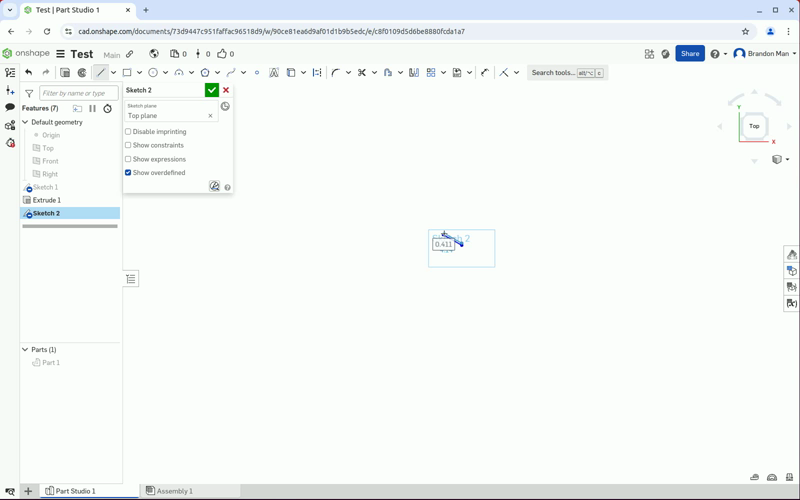
scroll(6)
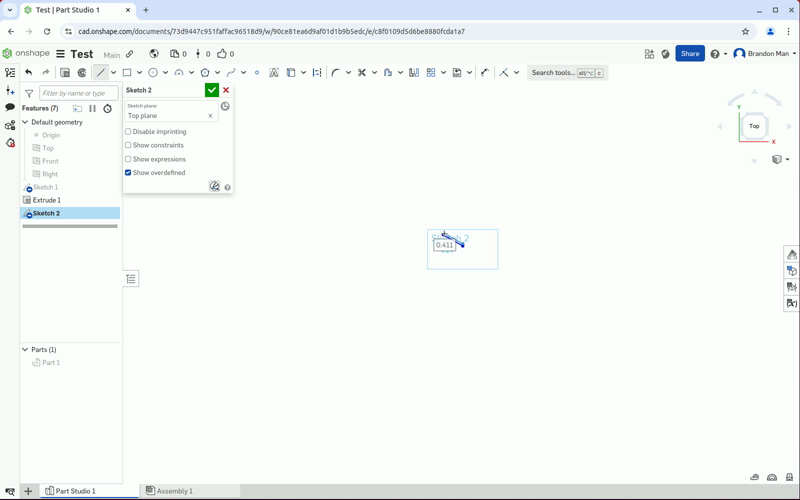
scroll(6)
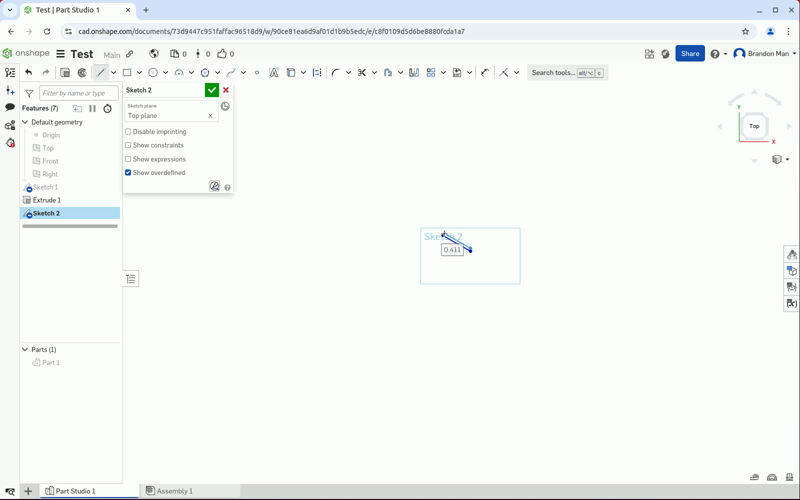
scroll(6)
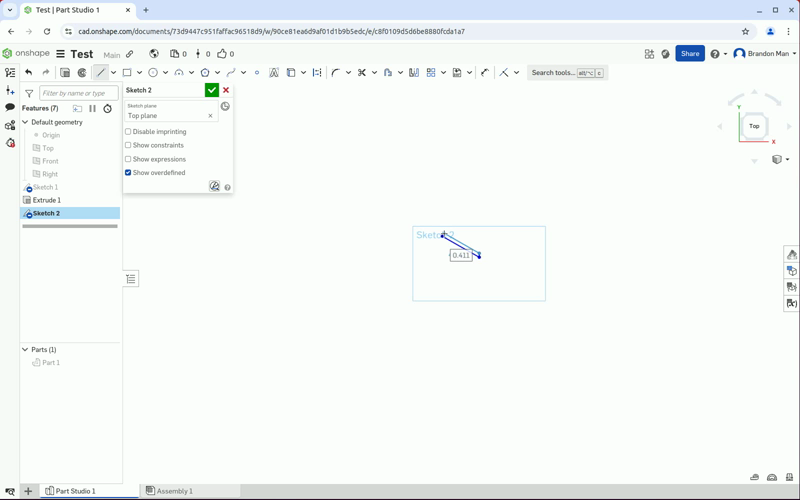
scroll(6)
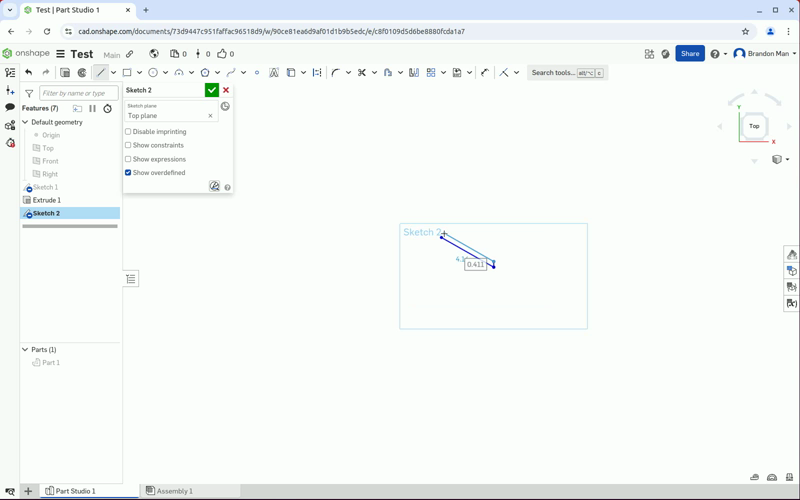
scroll(6)
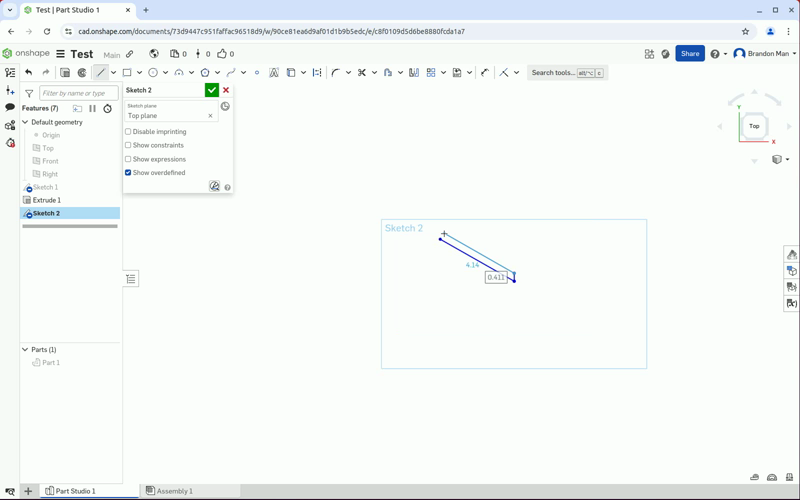
scroll(6)
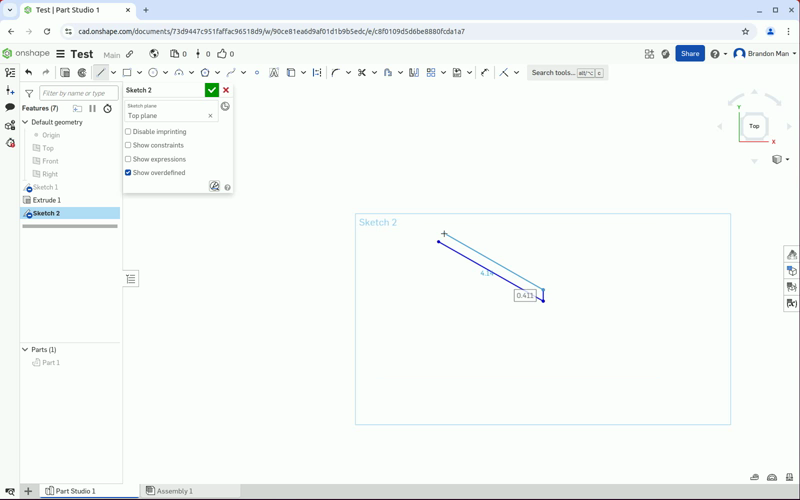
scroll(6)
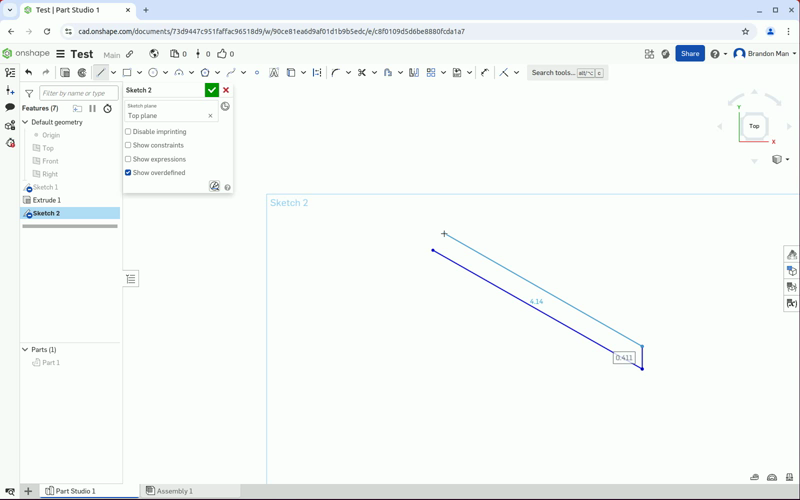
click(444, 233)
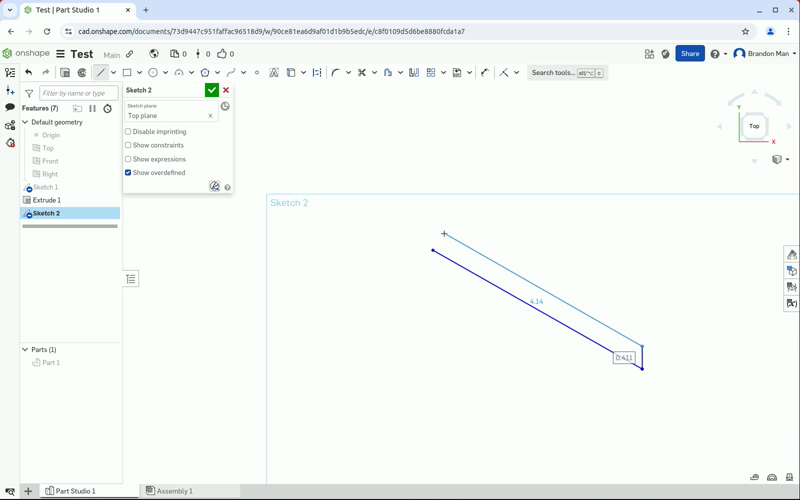
scroll(-6)
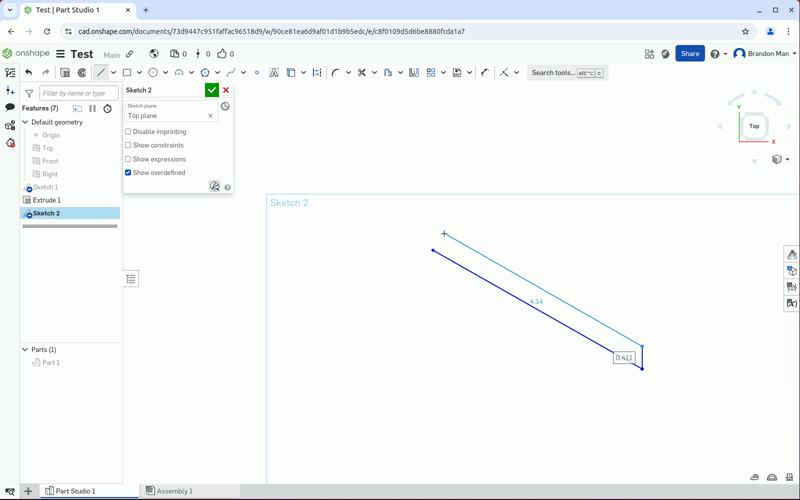
scroll(-6)
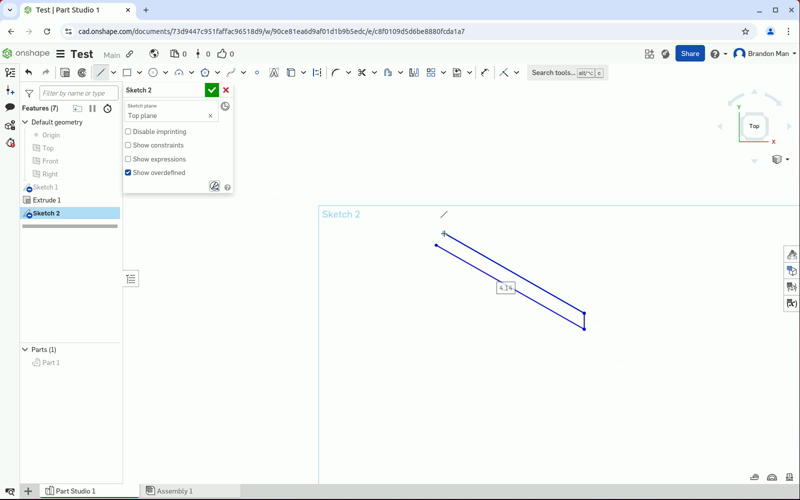
scroll(-6)
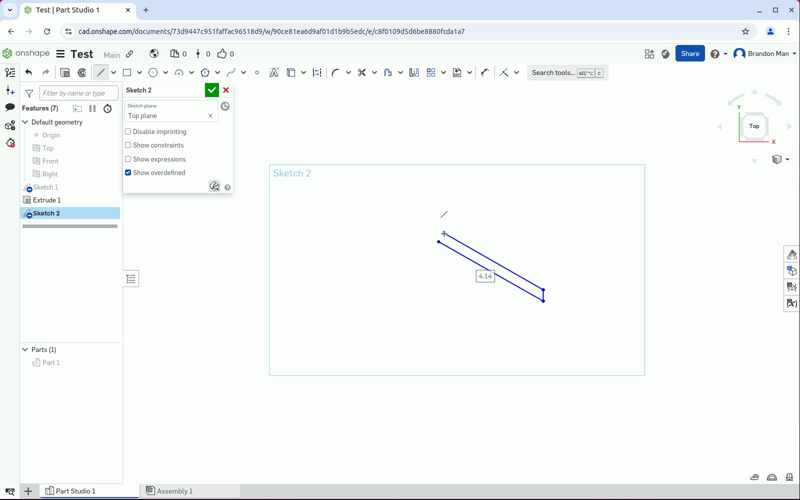
scroll(-6)
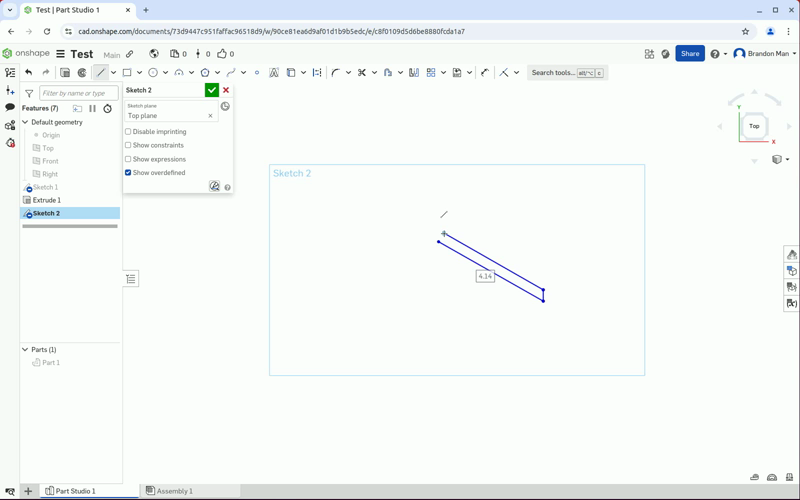
scroll(-6)
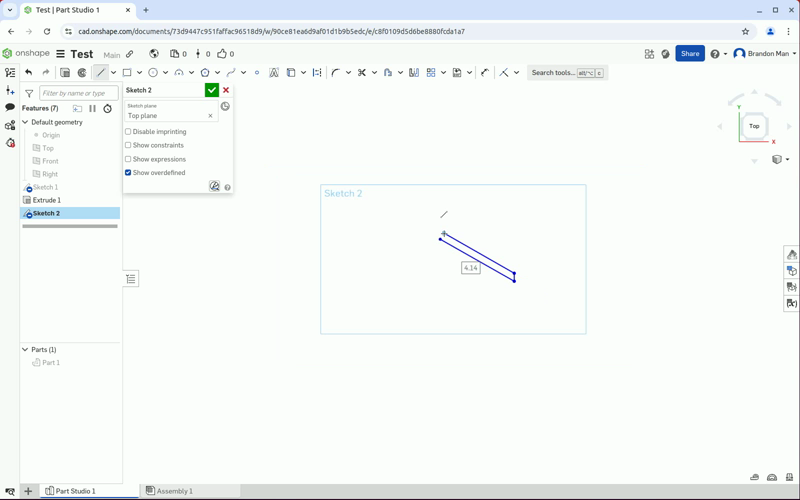
scroll(-6)
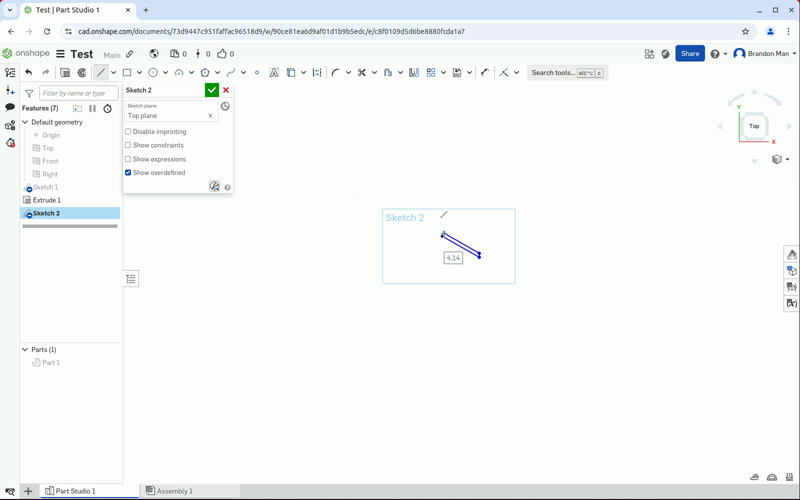
scroll(-6)
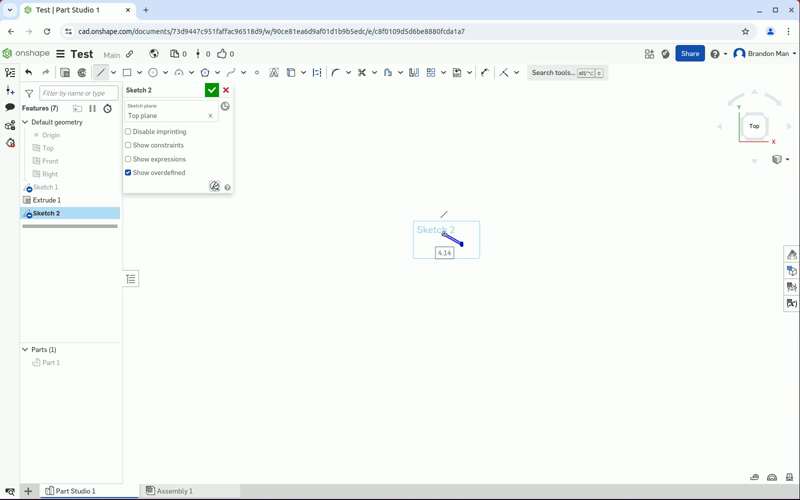
key_up(shift)
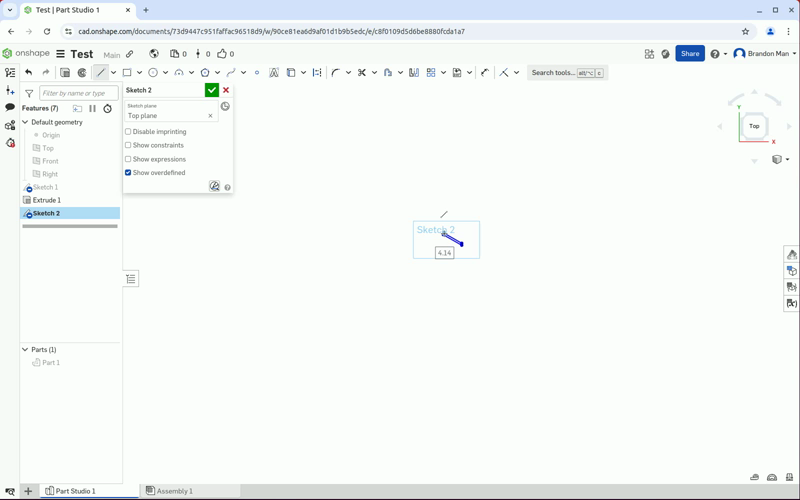
mouse_move(474, 233)
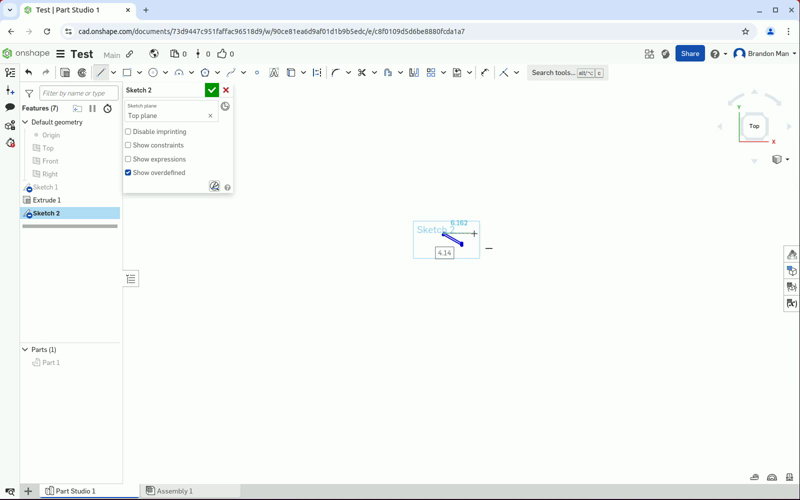
key_down(shift)
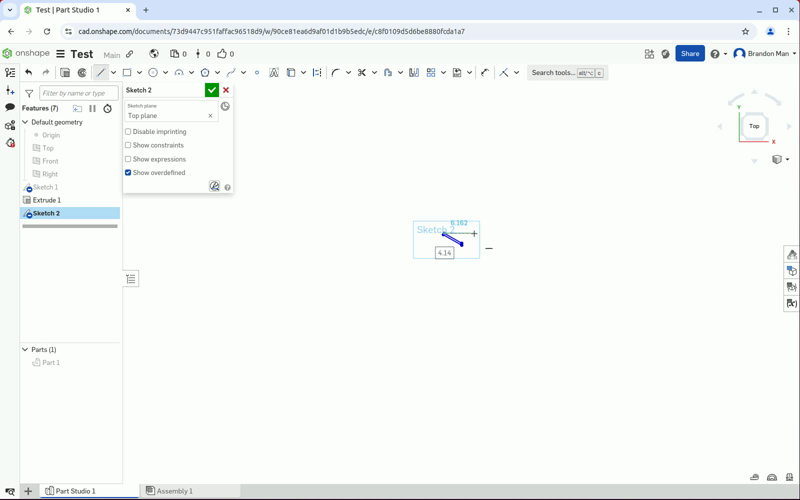
mouse_move(443, 234)
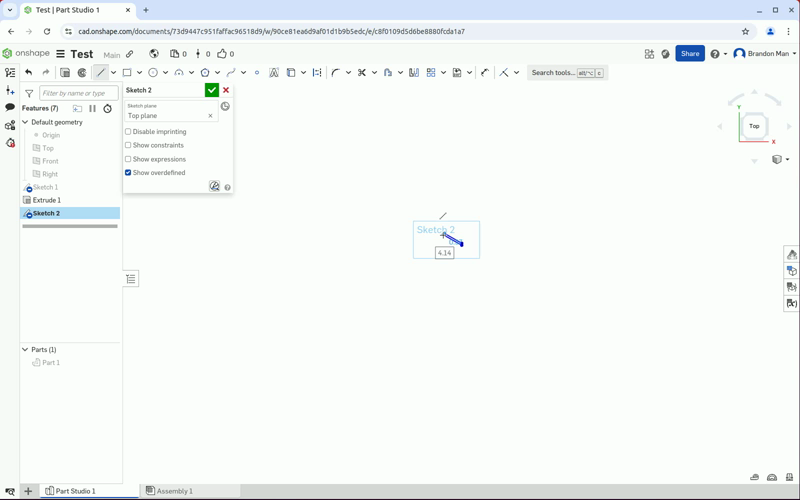
scroll(6)
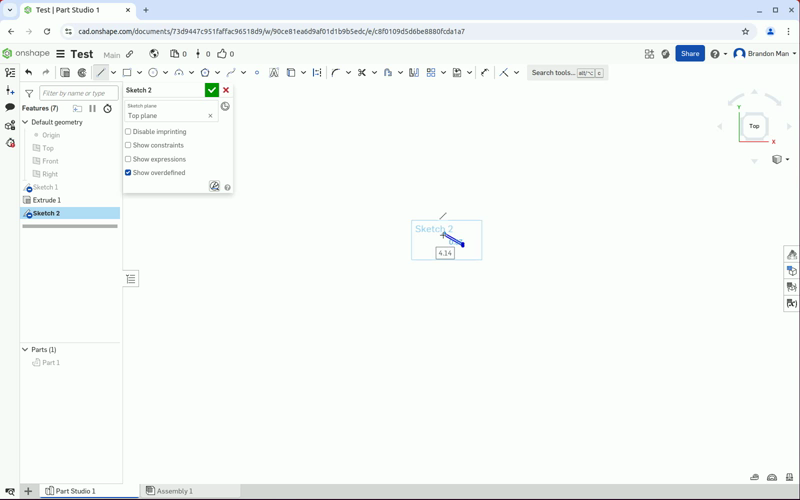
scroll(6)
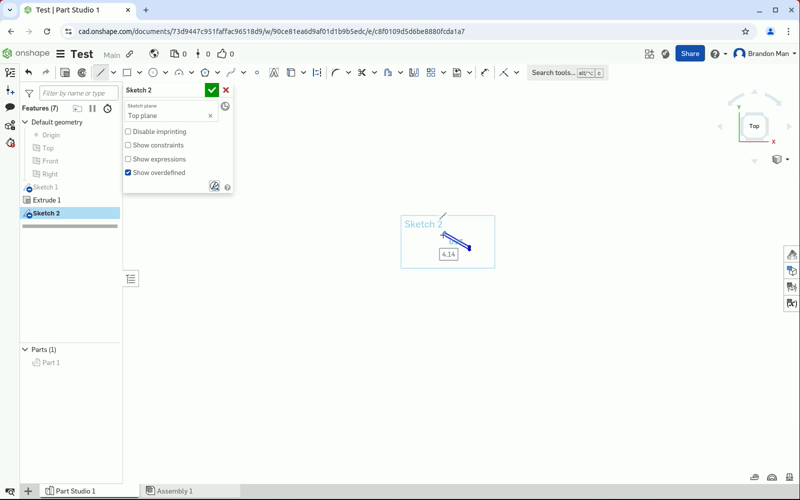
scroll(6)
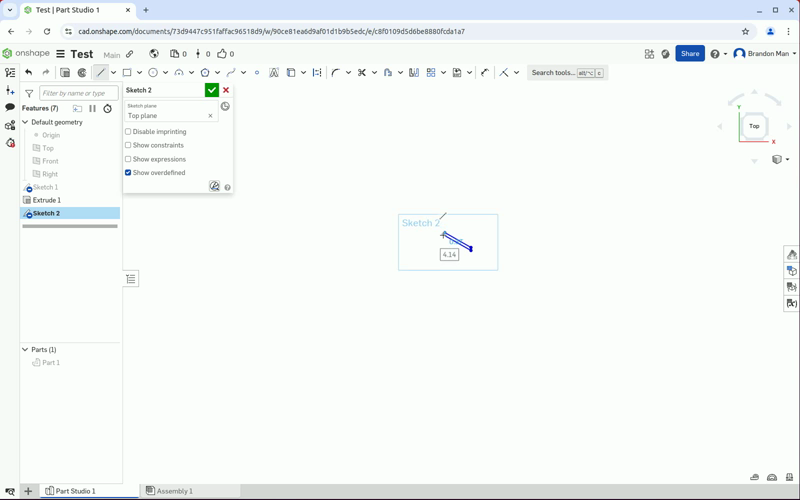
scroll(6)
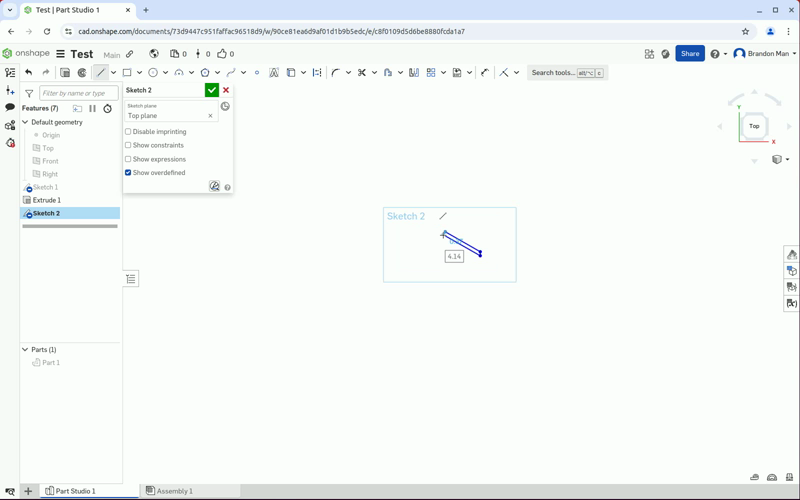
scroll(6)
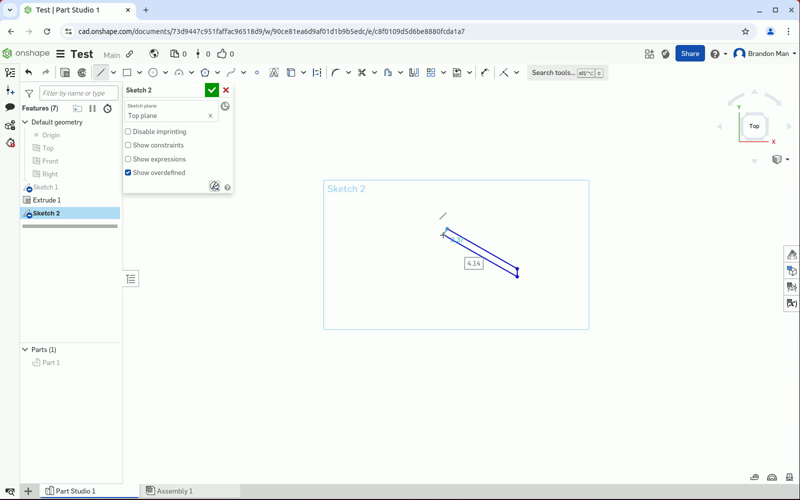
scroll(6)
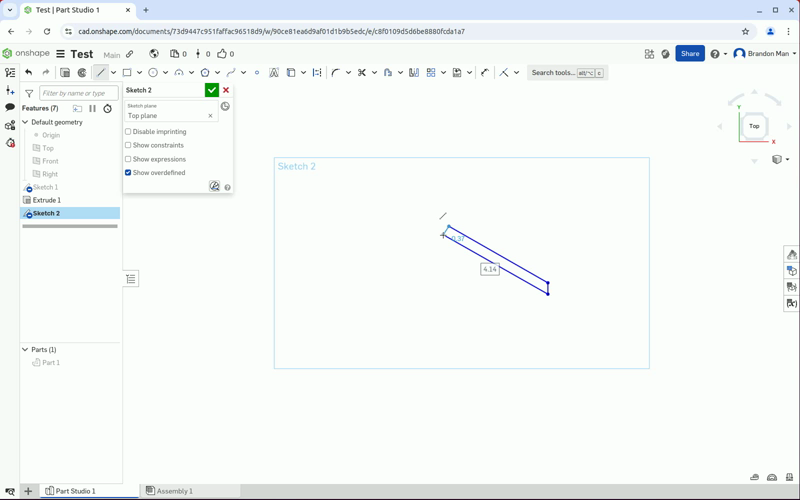
scroll(6)
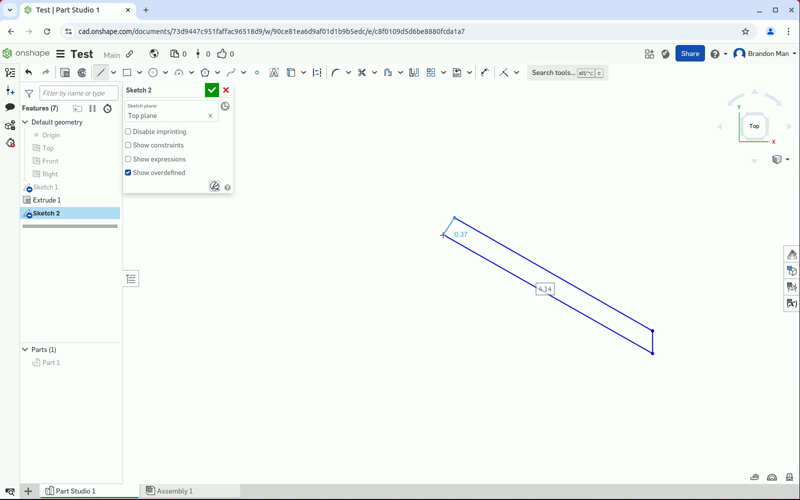
key_up(shift)
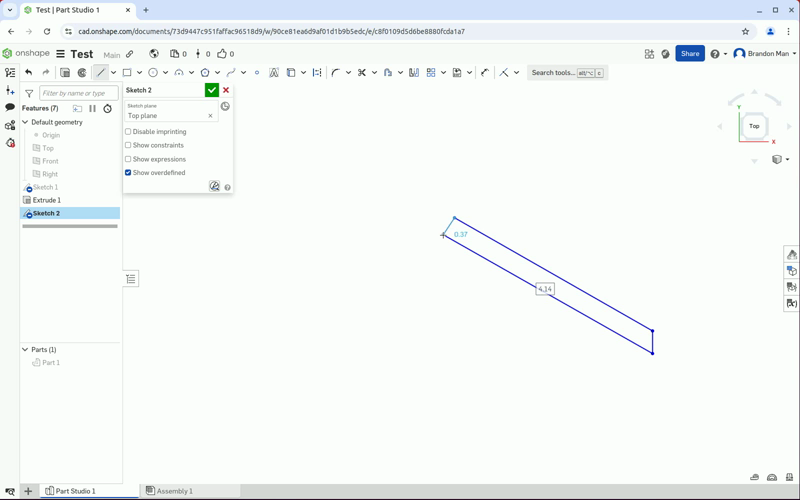
click(443, 234)
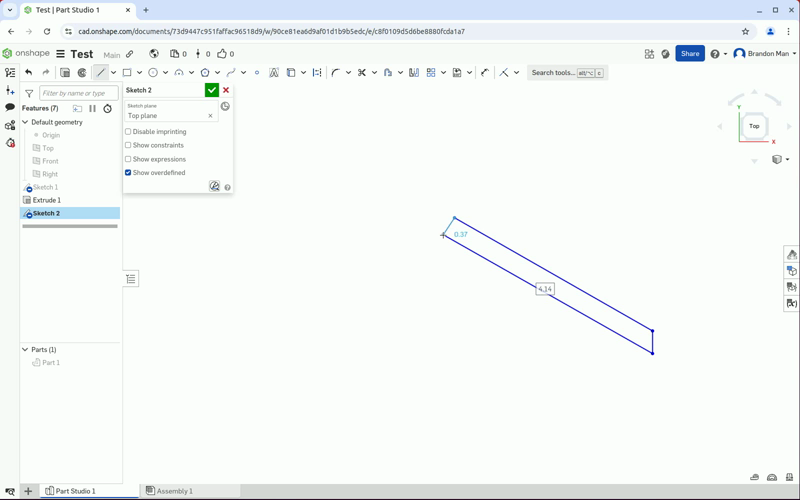
scroll(-6)
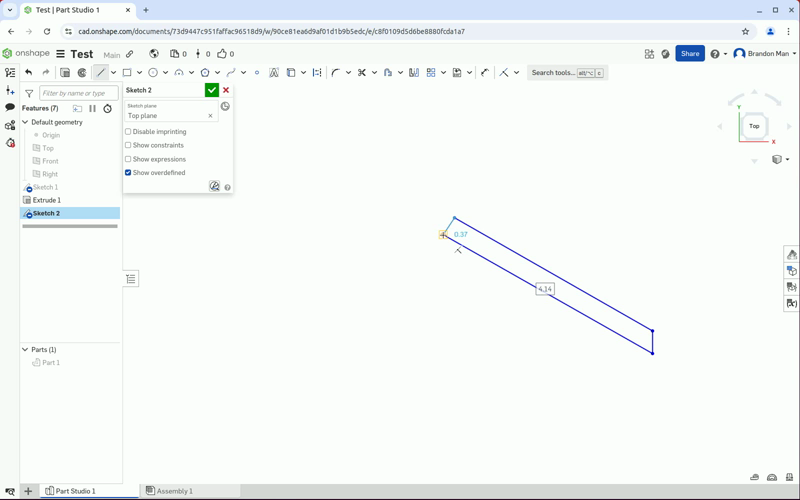
scroll(-6)
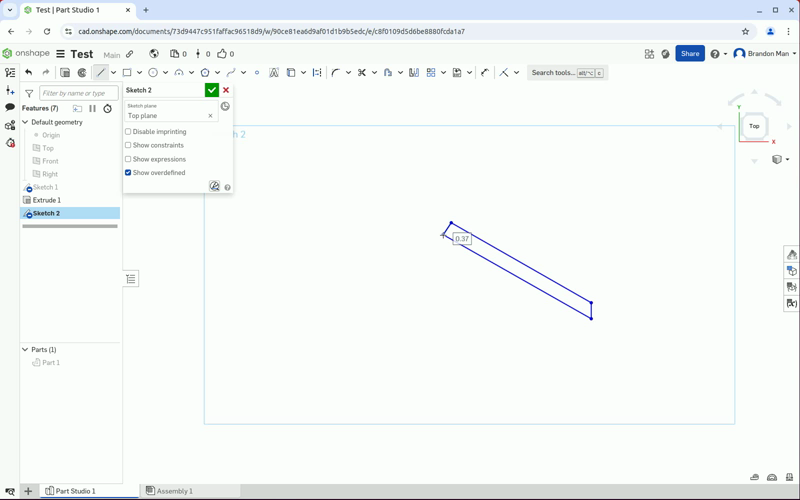
scroll(-6)
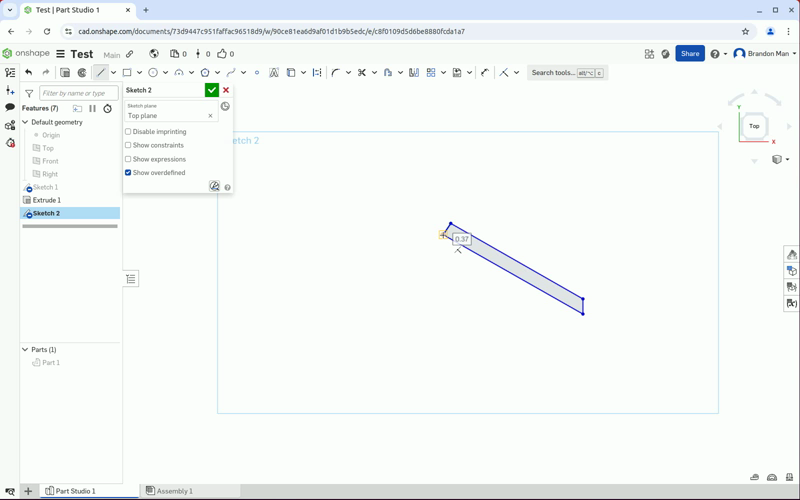
scroll(-6)
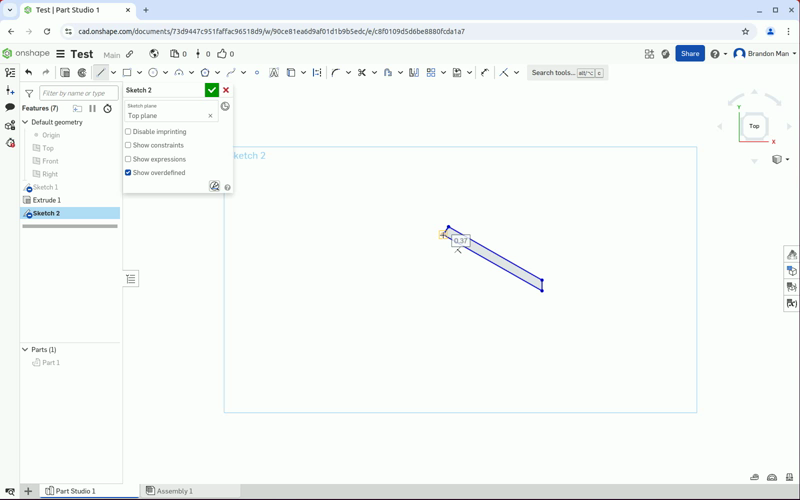
scroll(-6)
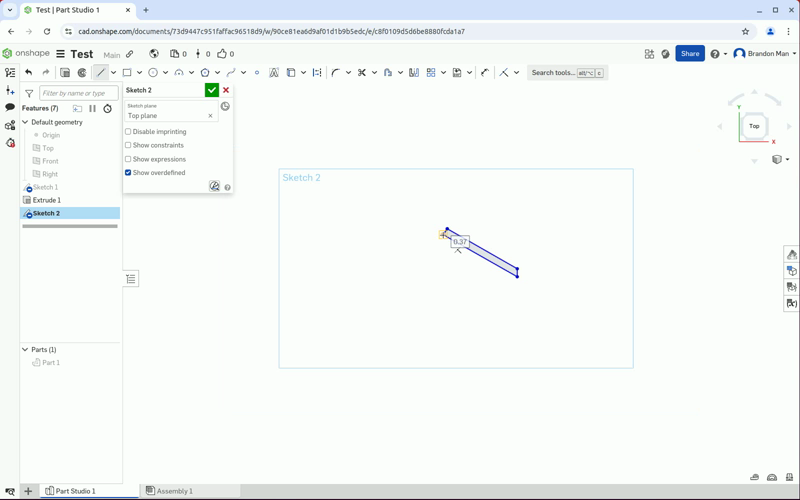
scroll(-6)
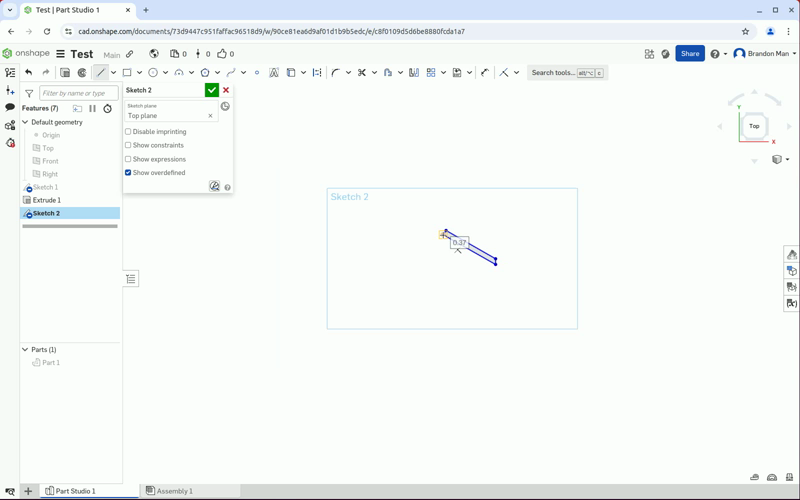
scroll(-6)
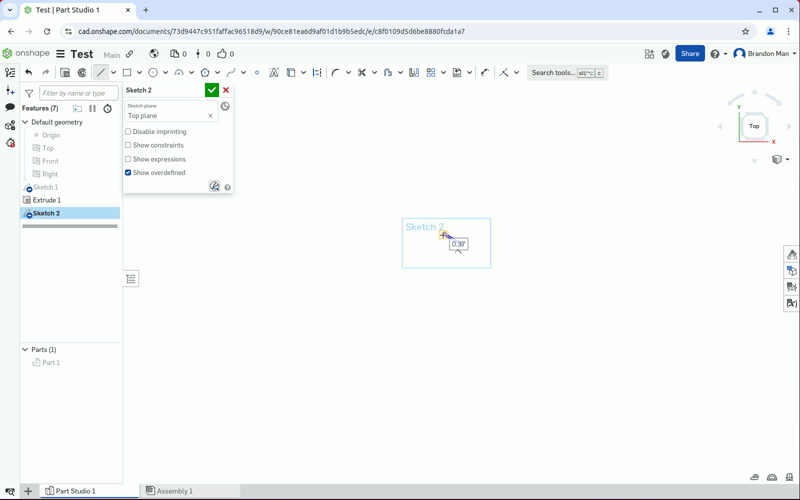
key(esc)
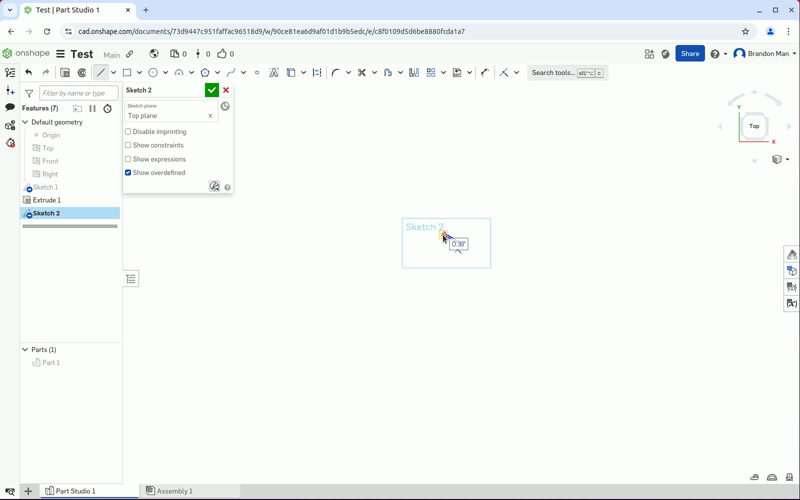
mouse_move(455, 239)
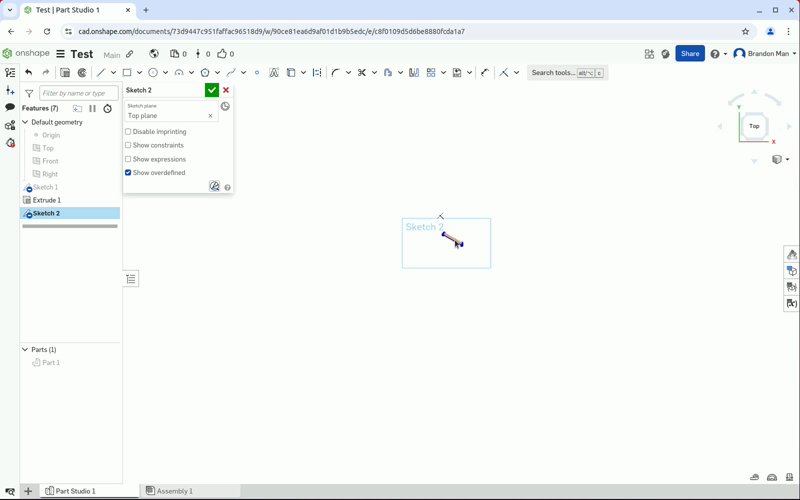
scroll(6)
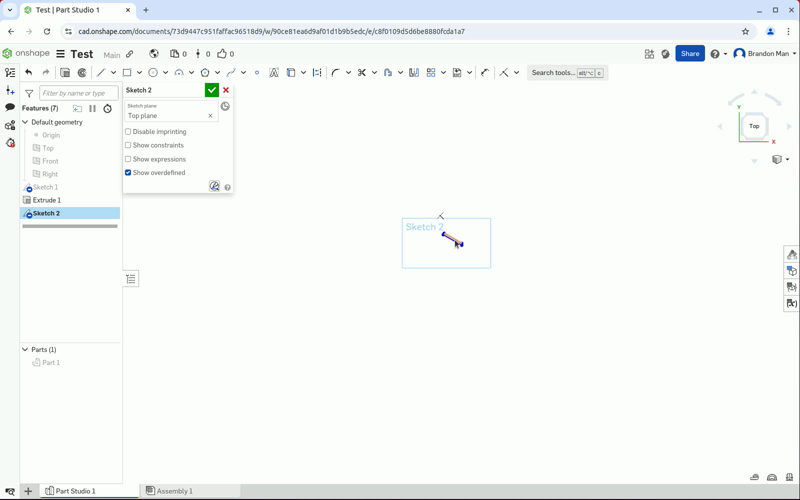
scroll(6)
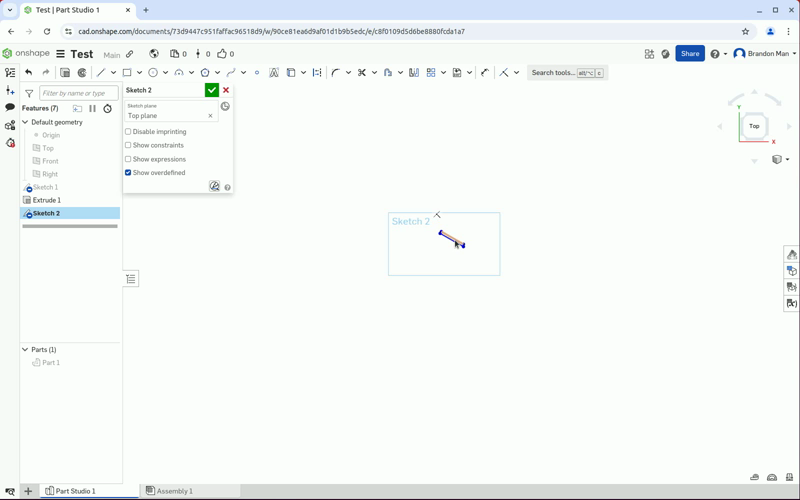
scroll(6)
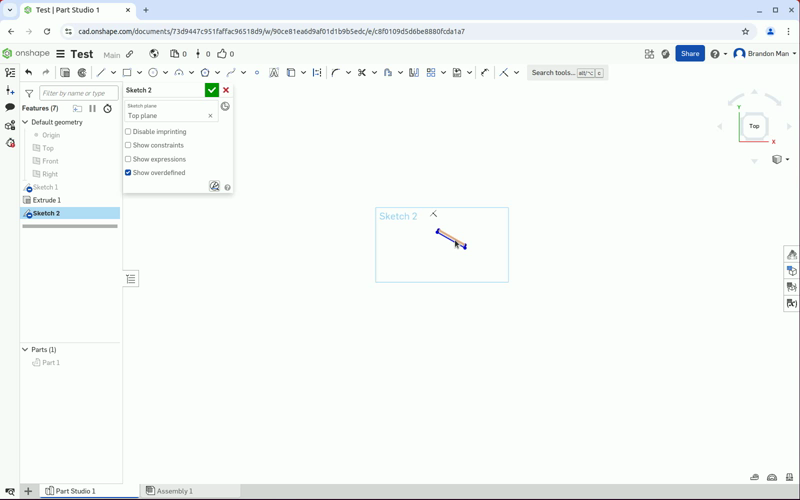
scroll(6)
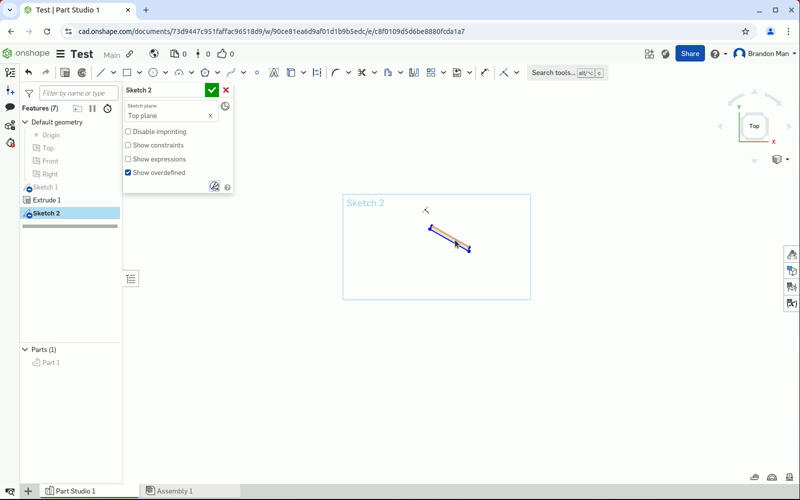
scroll(6)
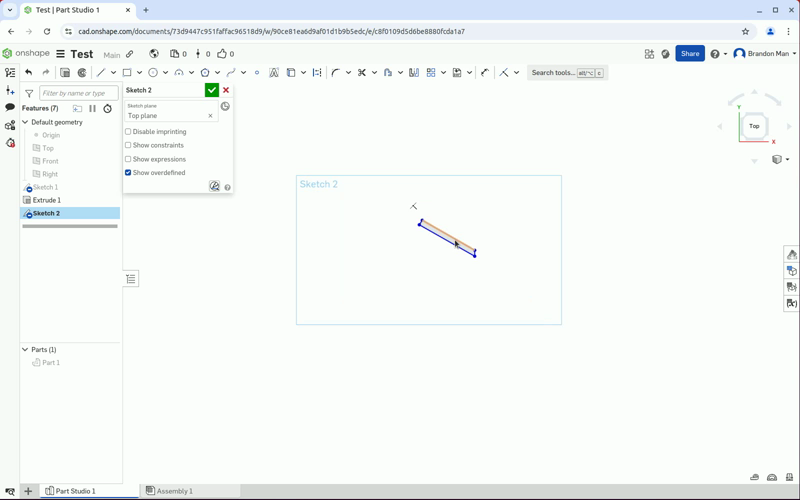
scroll(6)
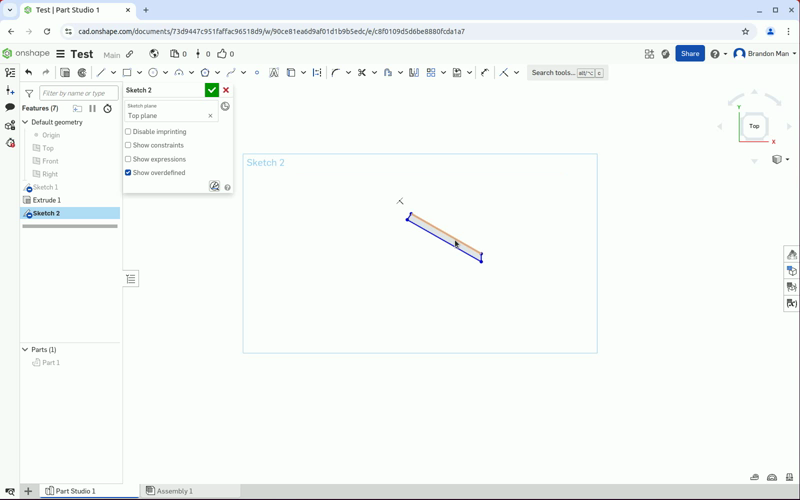
scroll(6)
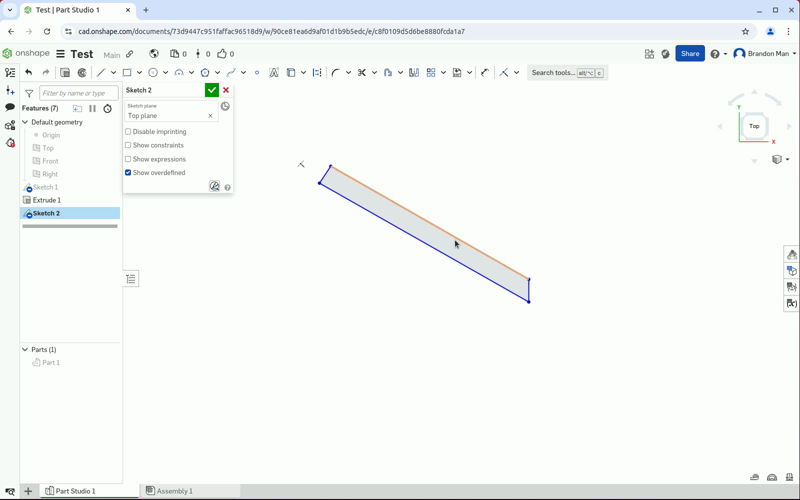
click(455, 239)
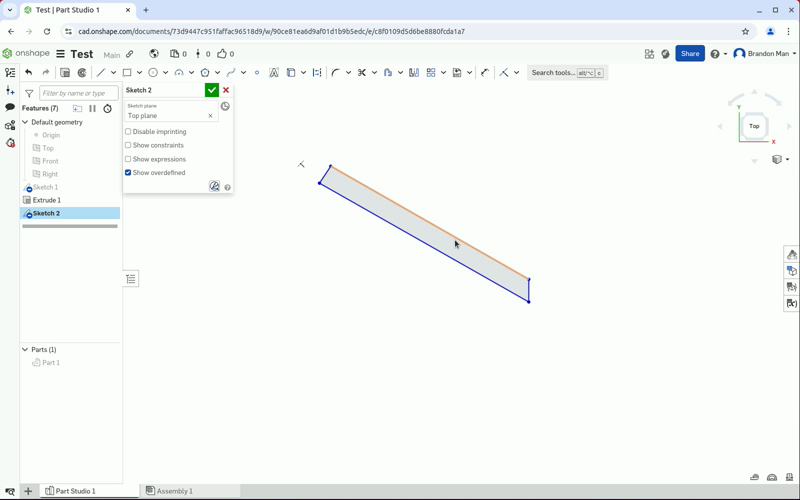
scroll(-6)
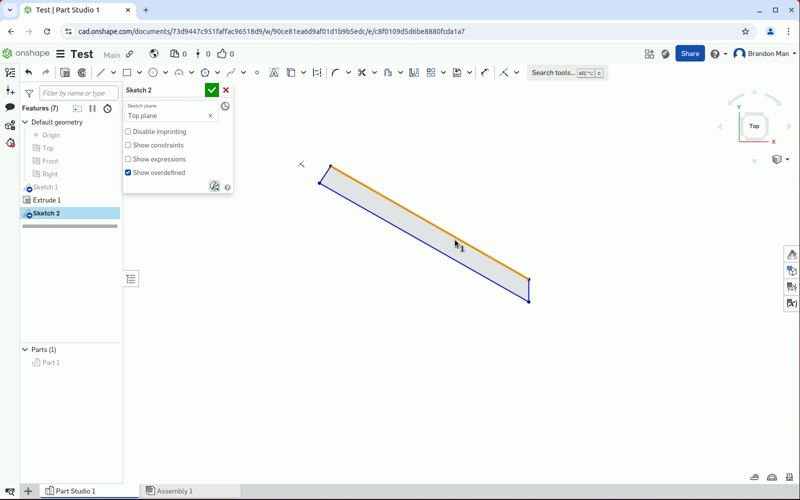
scroll(-6)
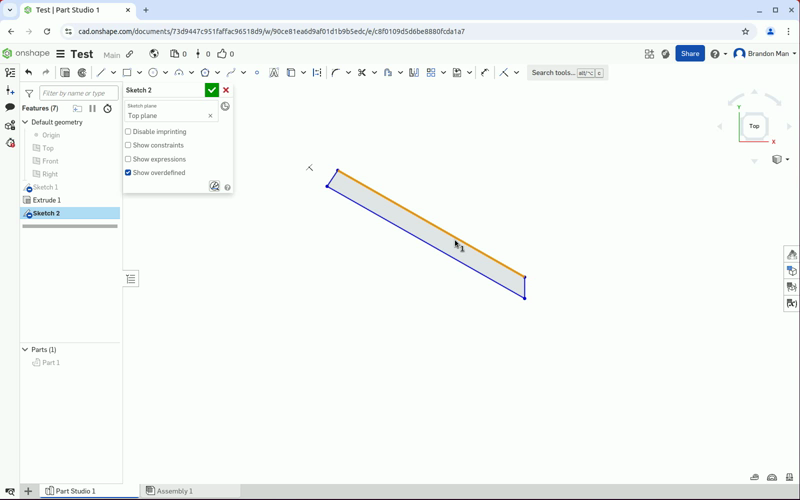
scroll(-6)
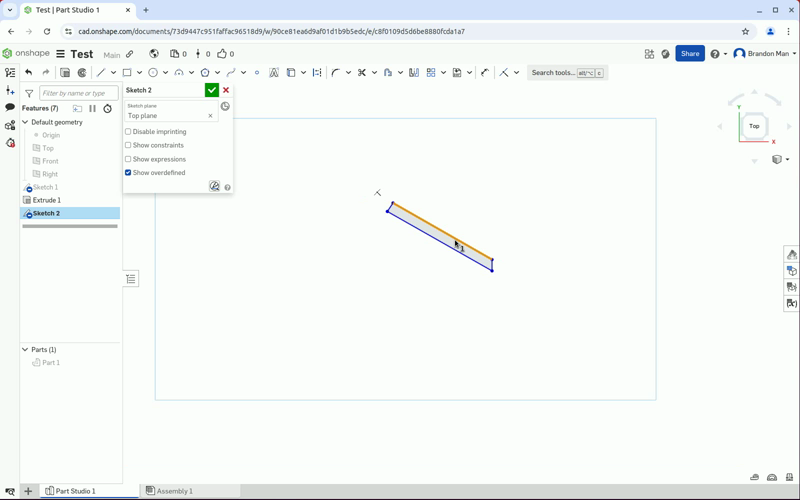
scroll(-6)
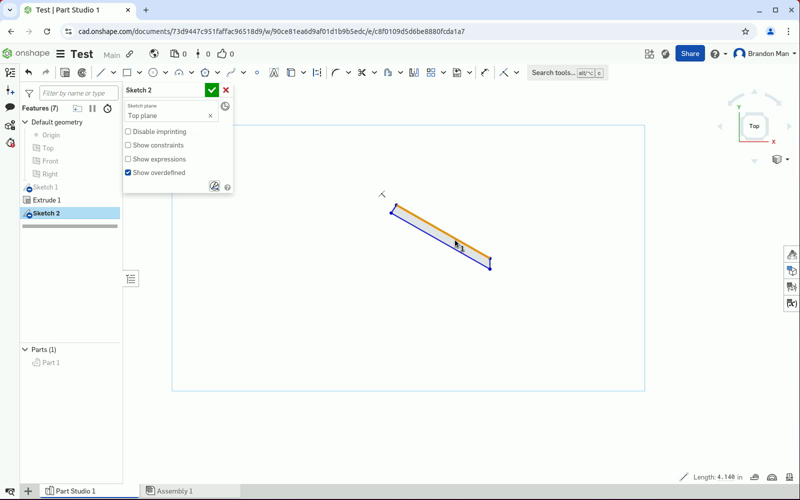
scroll(-6)
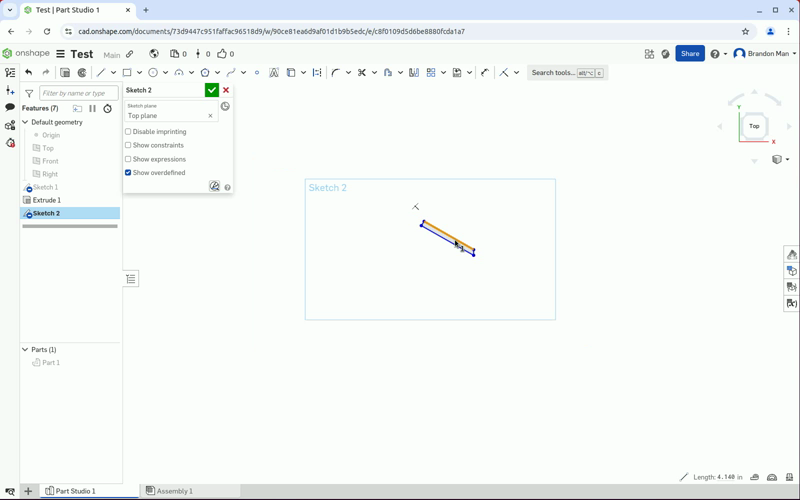
scroll(-6)
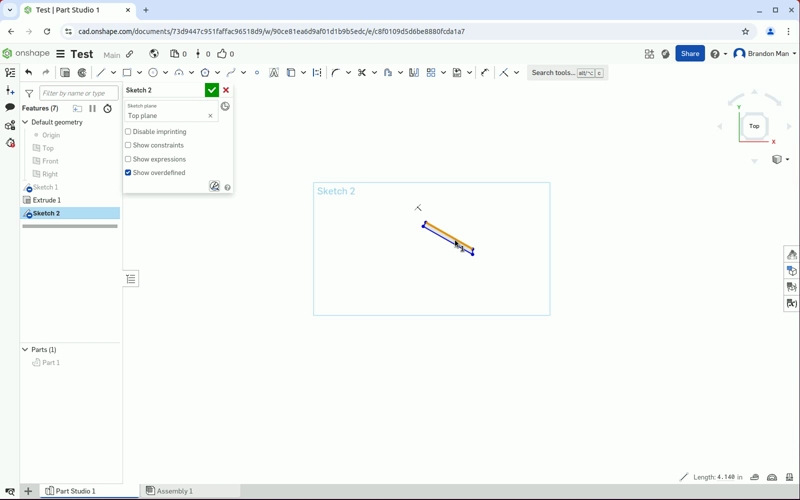
scroll(-6)
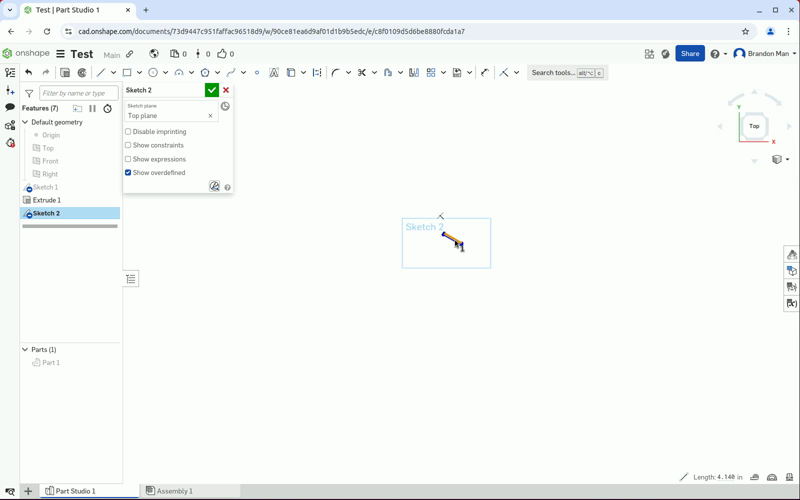
mouse_move(73, 352)
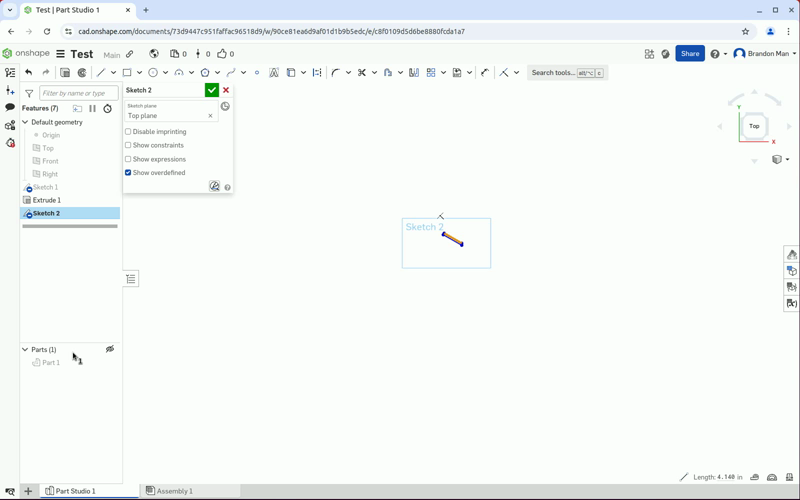
key(shift+y)
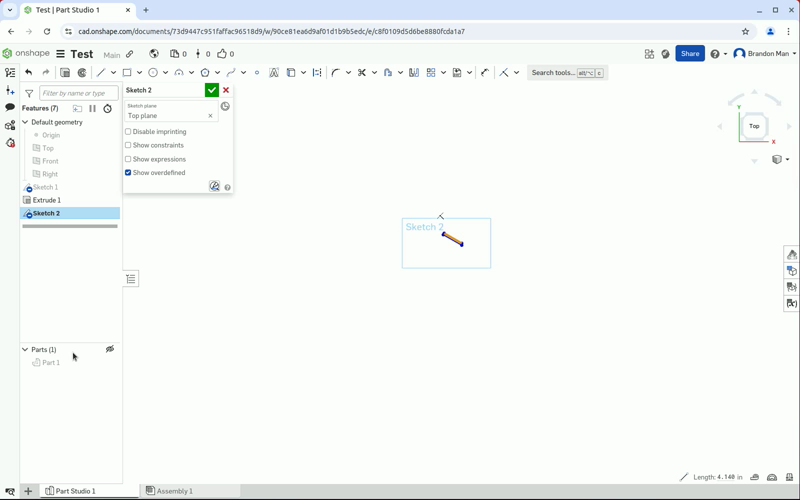
key(shift+e)
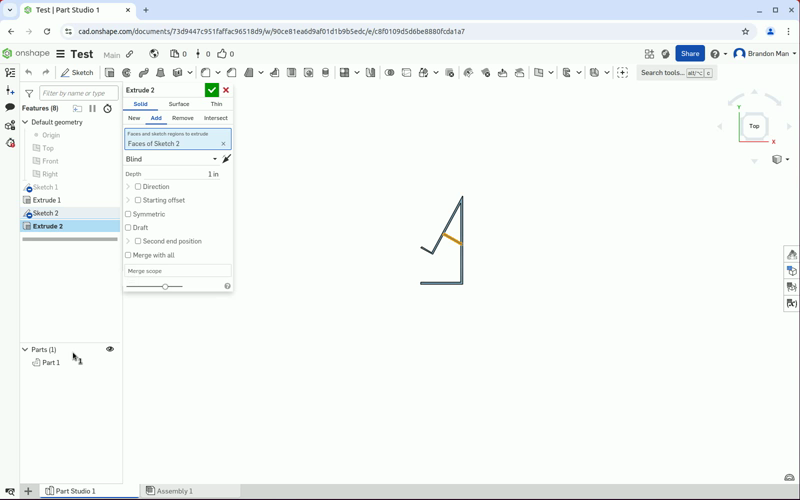
mouse_move(143, 106)
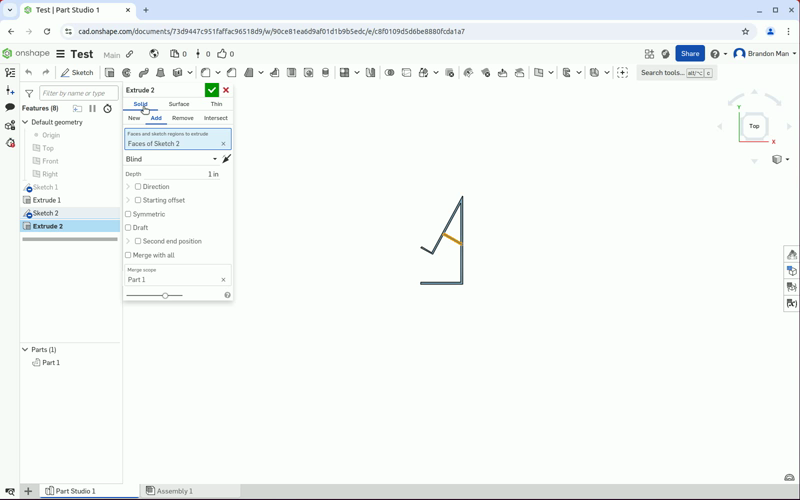
click(143, 106)
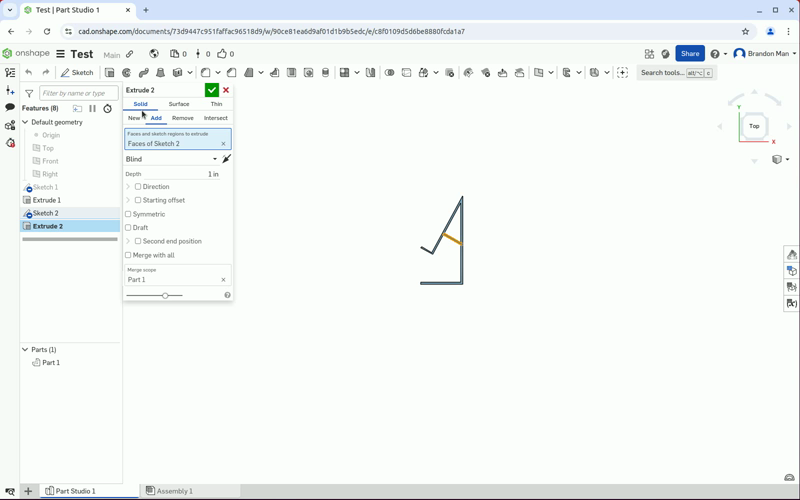
mouse_move(137, 120)
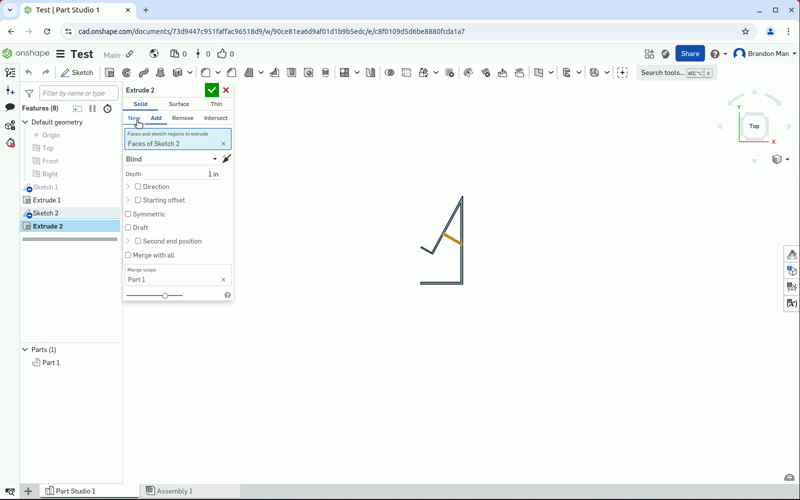
click(137, 120)
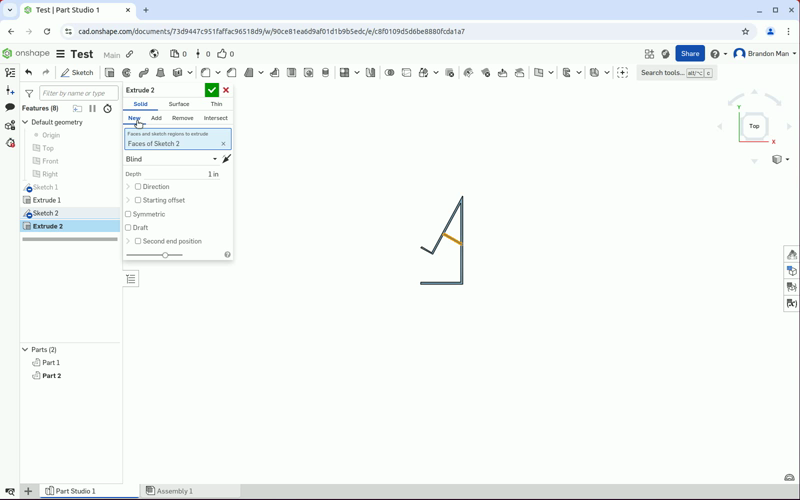
key(tab, 4)
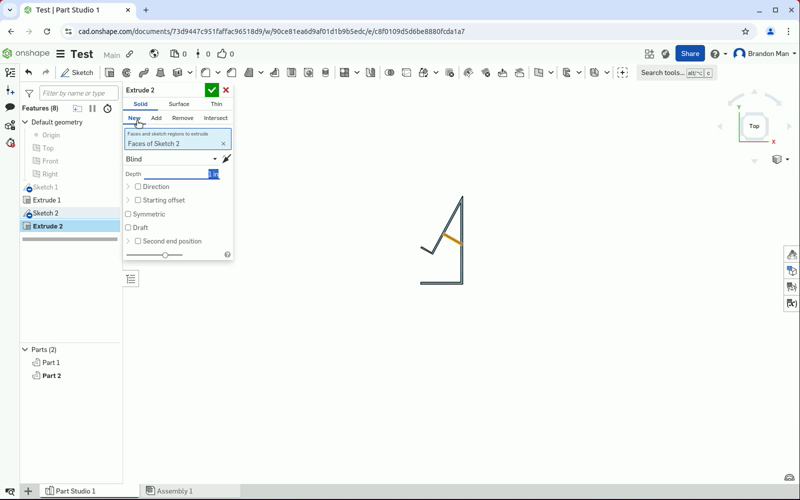
text(23.108)
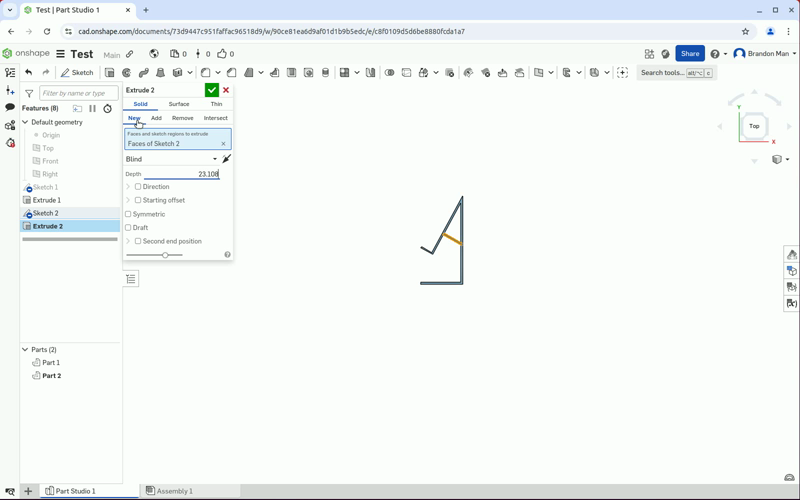
key(enter)
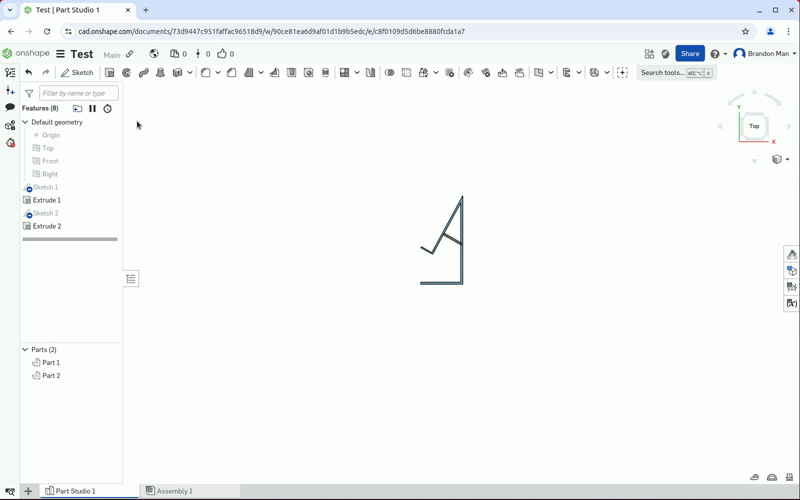
key(shift+h)
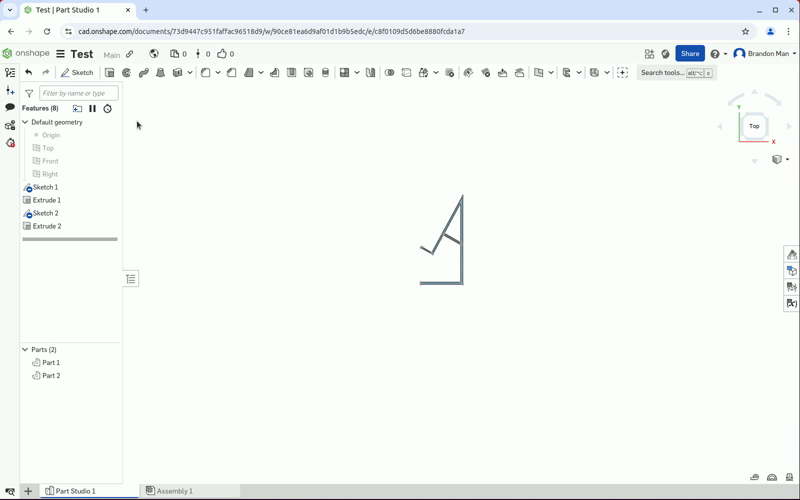
key(shift+h)
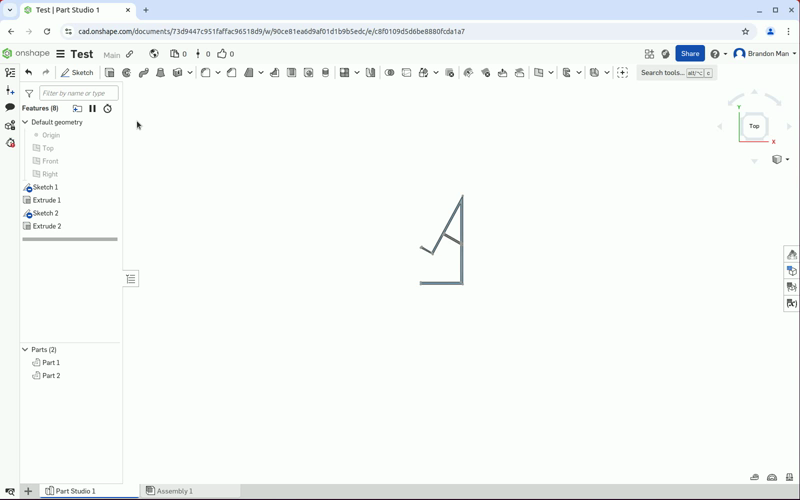
key(shift+7)
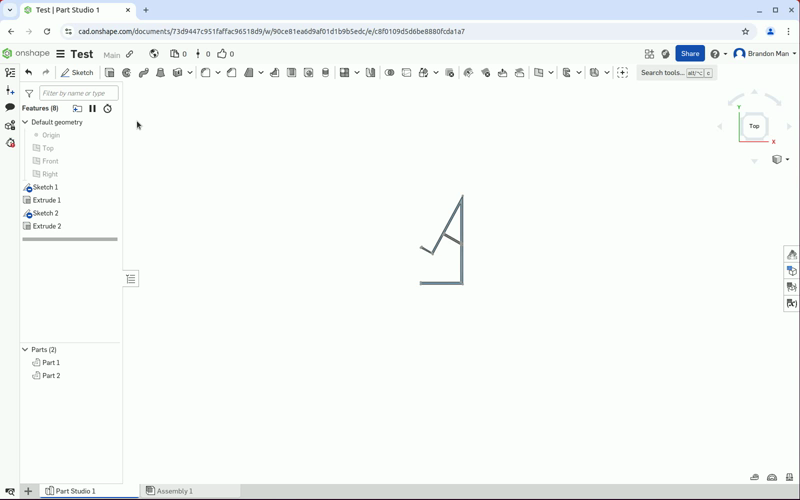
key(up, 3)
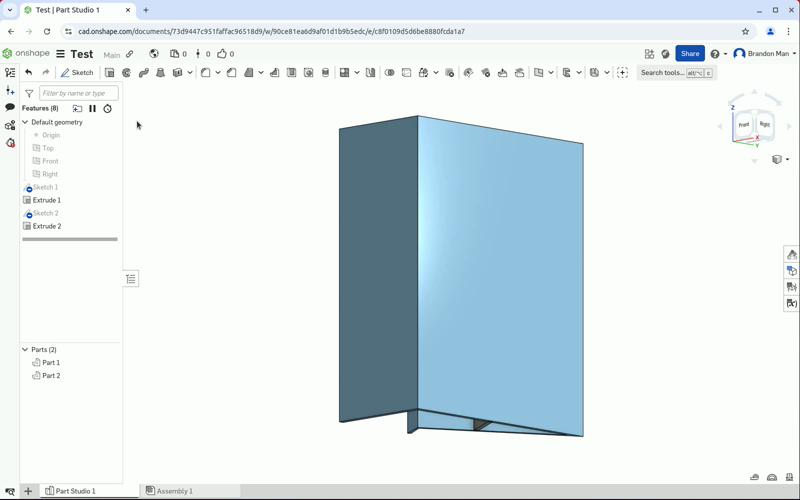
key(left, 3)
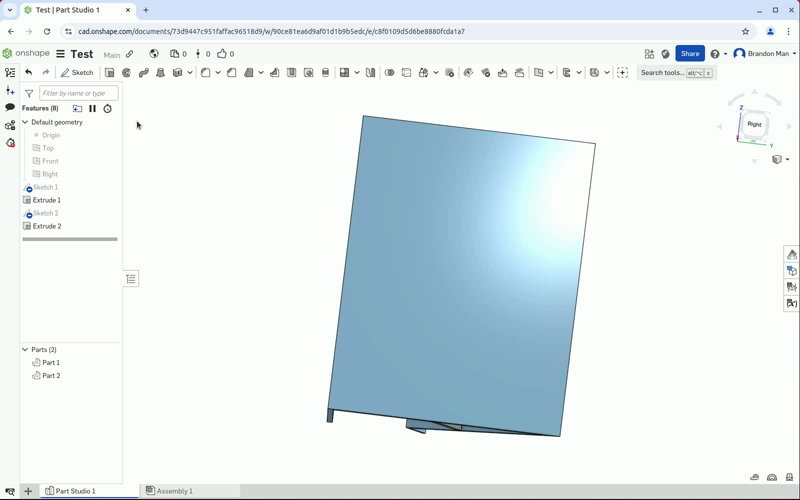
key(right, 3)
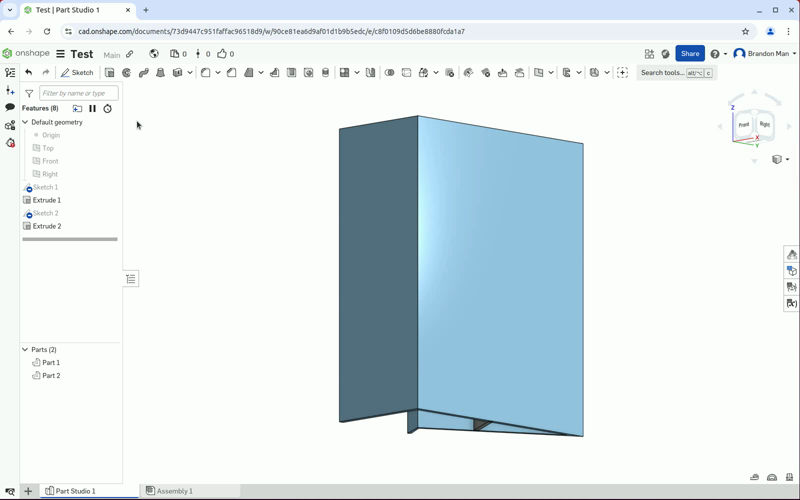
key(down, 3)
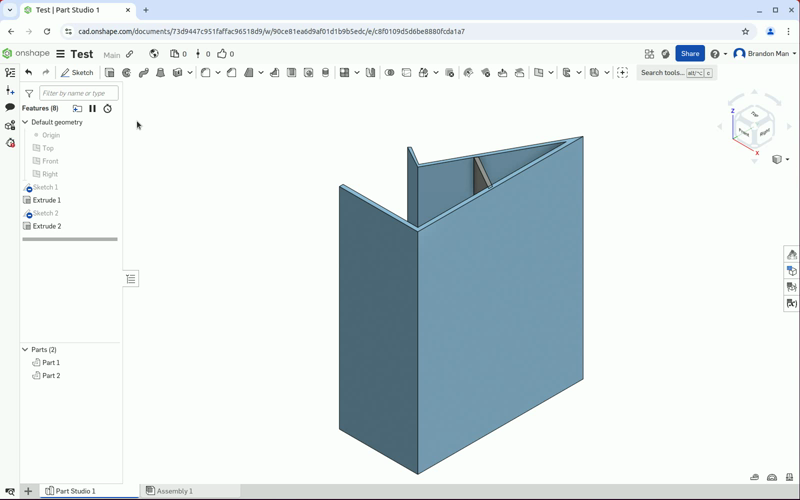
mouse_move(73, 189)
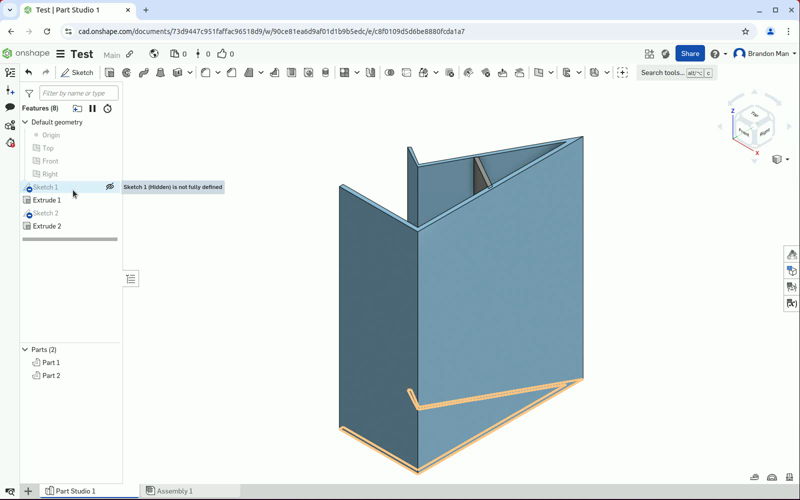
click(73, 189)